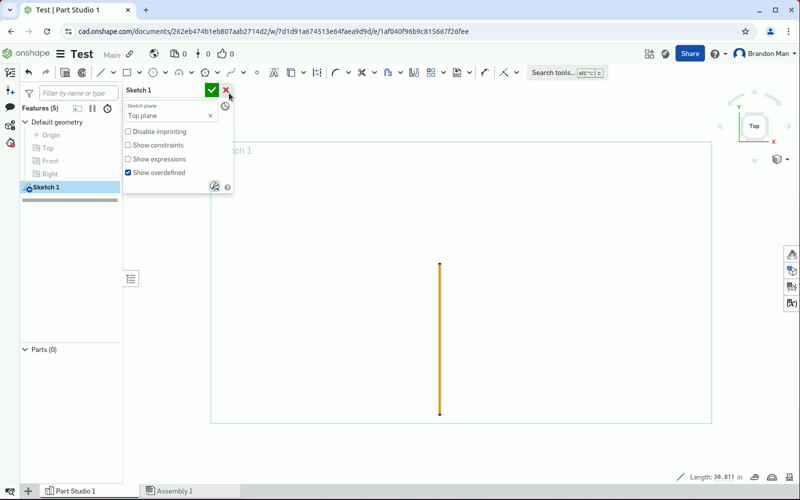
key(shift+h)
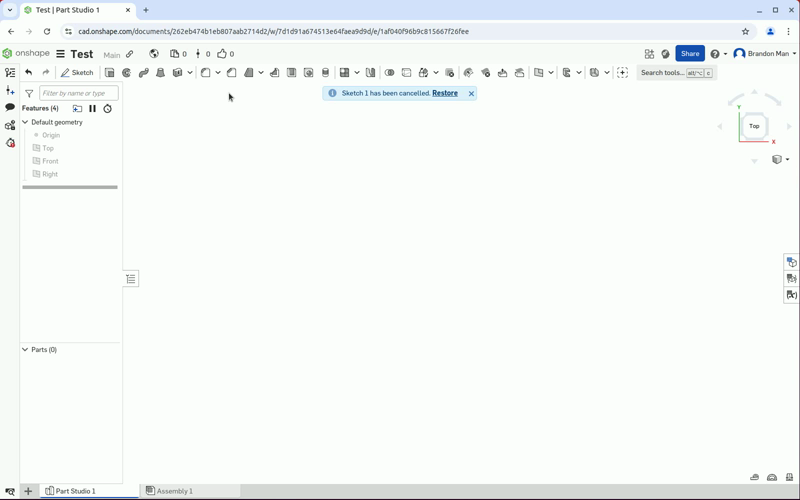
mouse_move(73, 352)
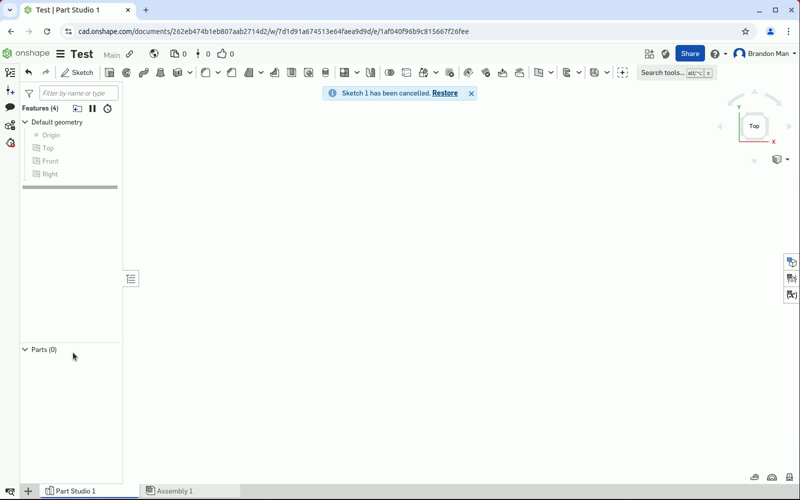
key(y)
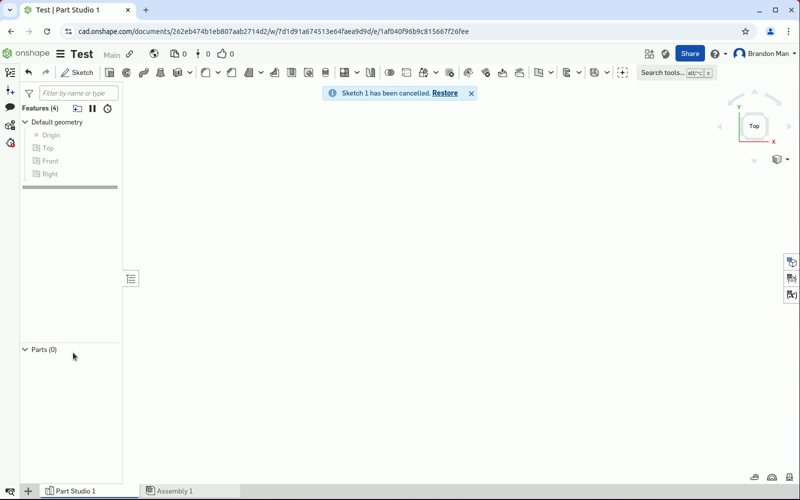
key(shift+p)
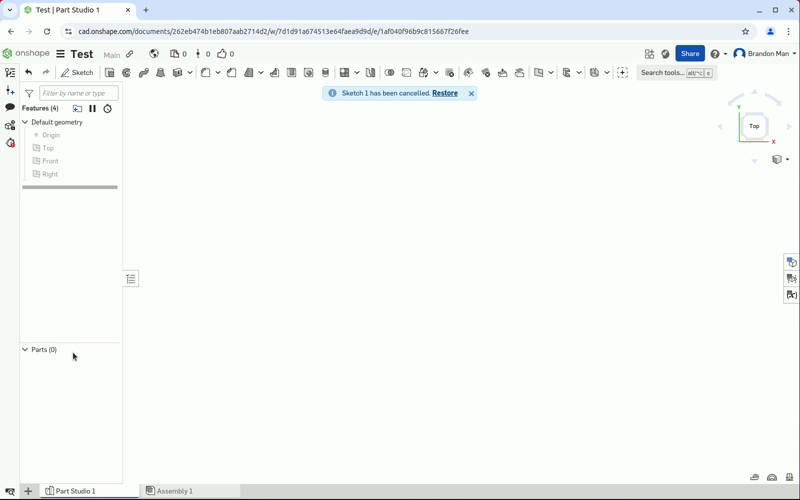
key(space)
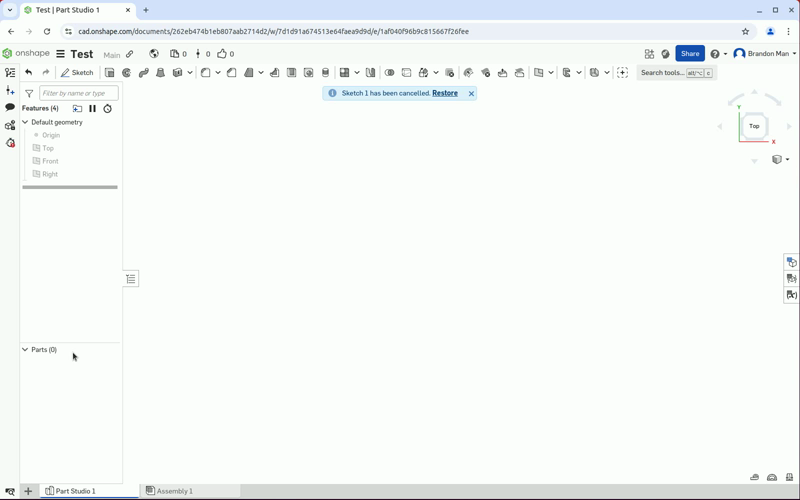
key_down(shift)
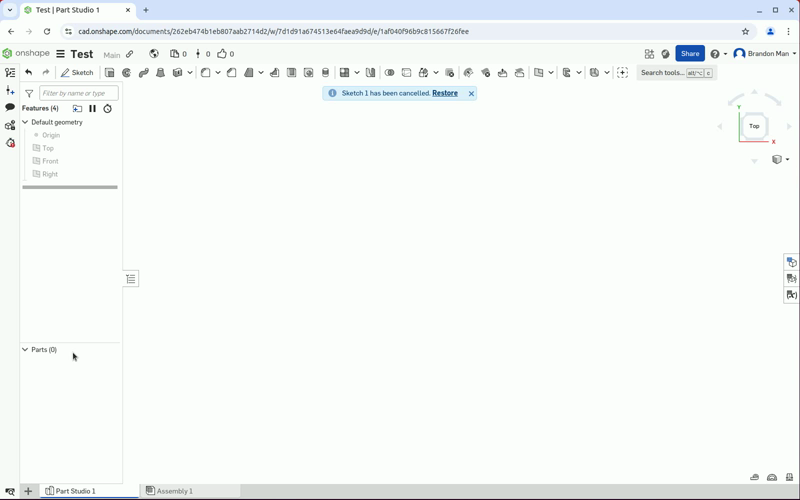
key(up)
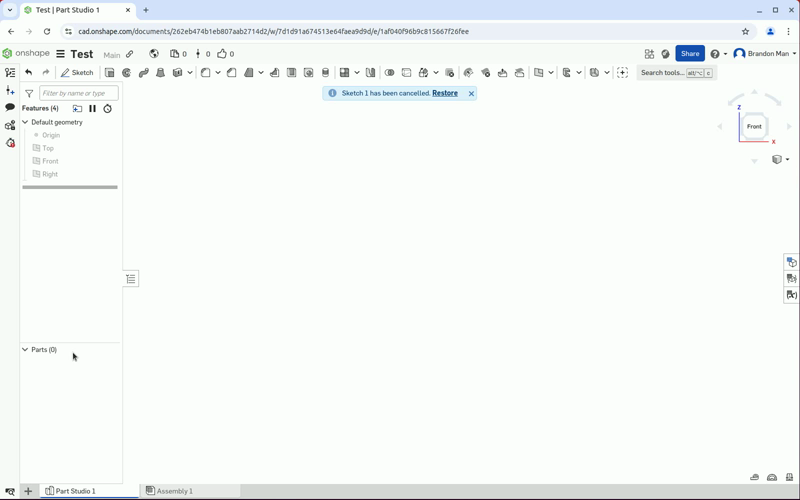
key_up(shift)
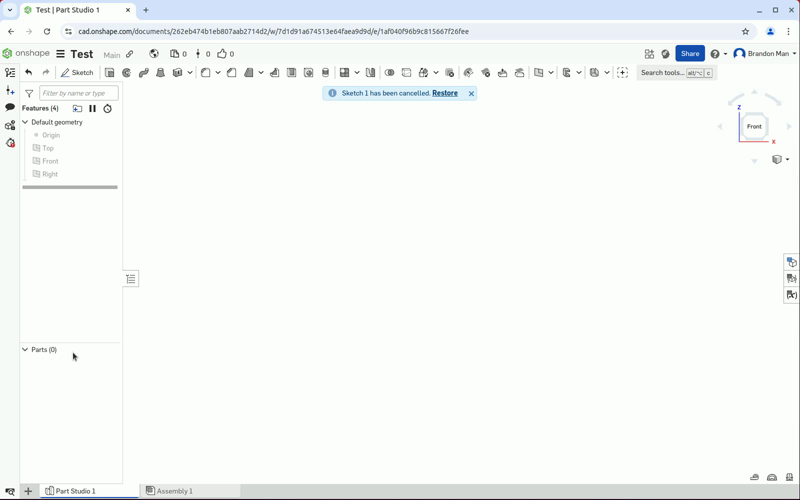
mouse_move(73, 352)
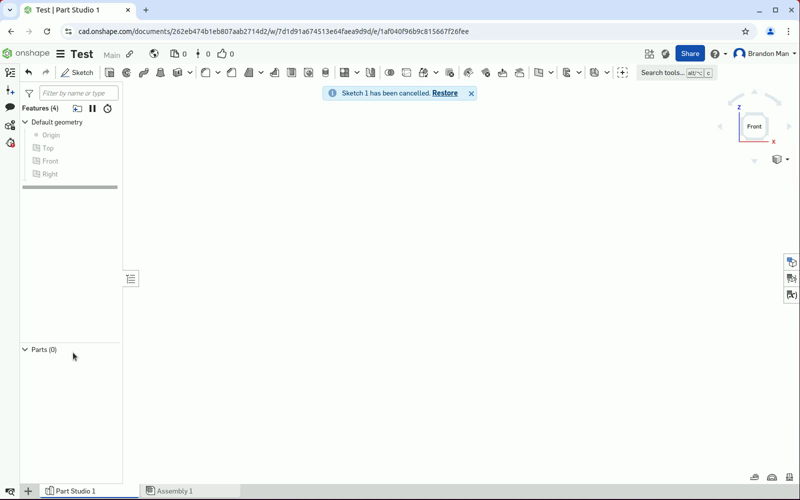
key(shift+y)
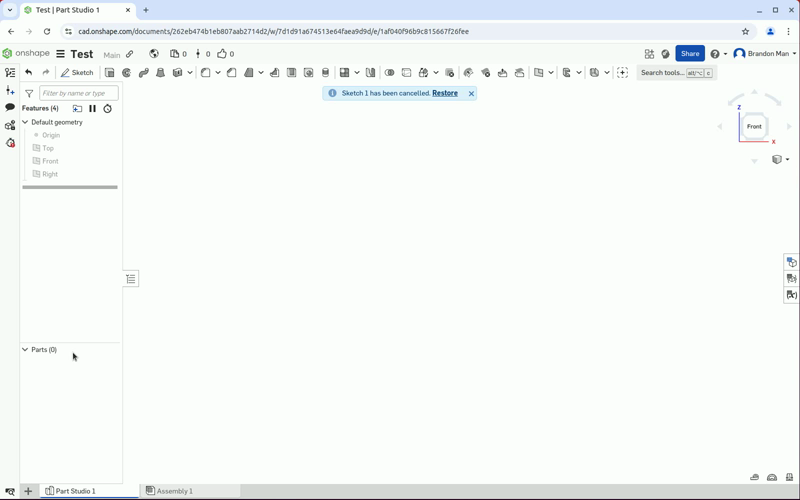
key(shift+s)
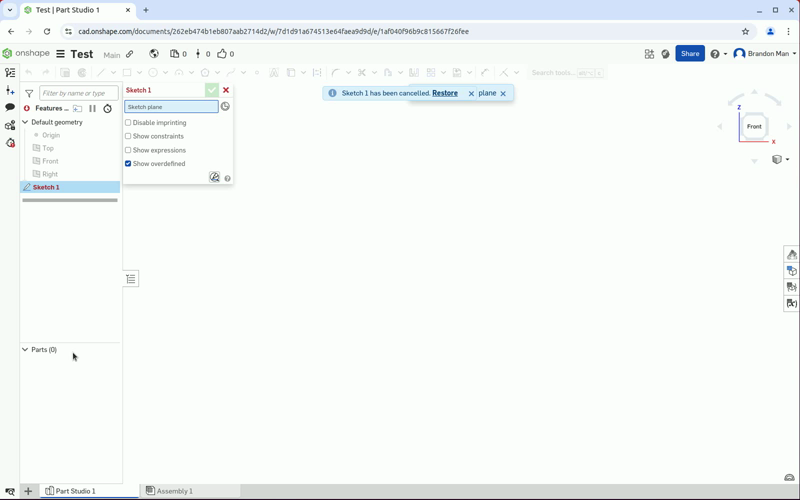
mouse_move(73, 163)
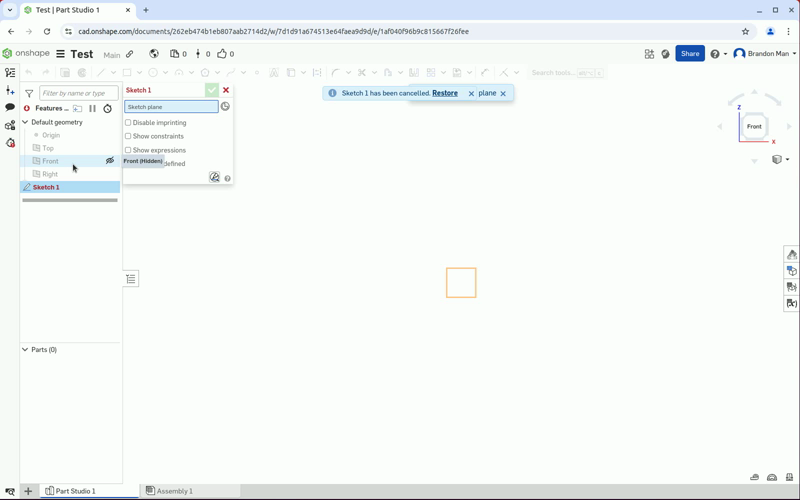
click(73, 163)
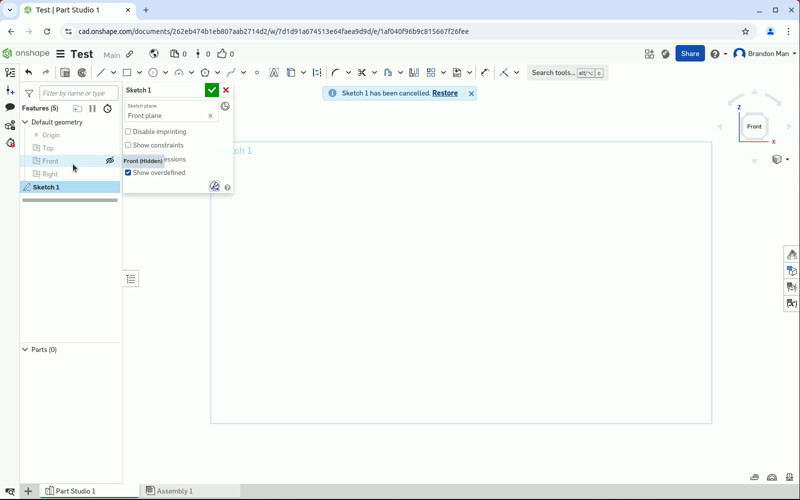
mouse_move(73, 352)
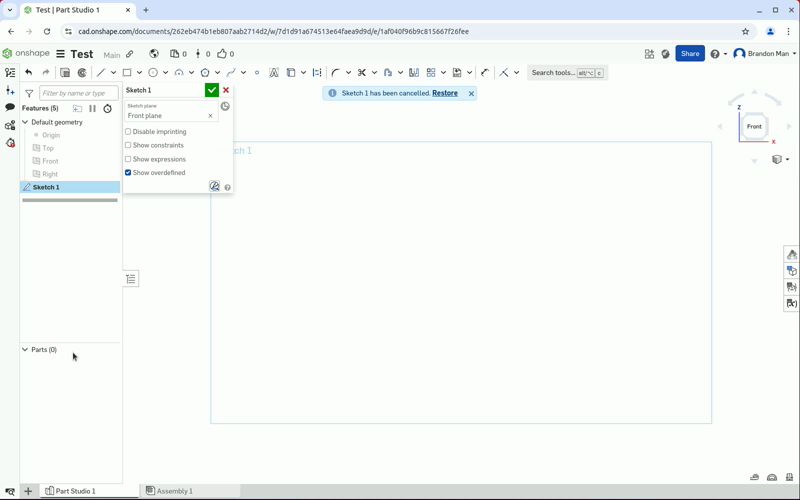
key(y)
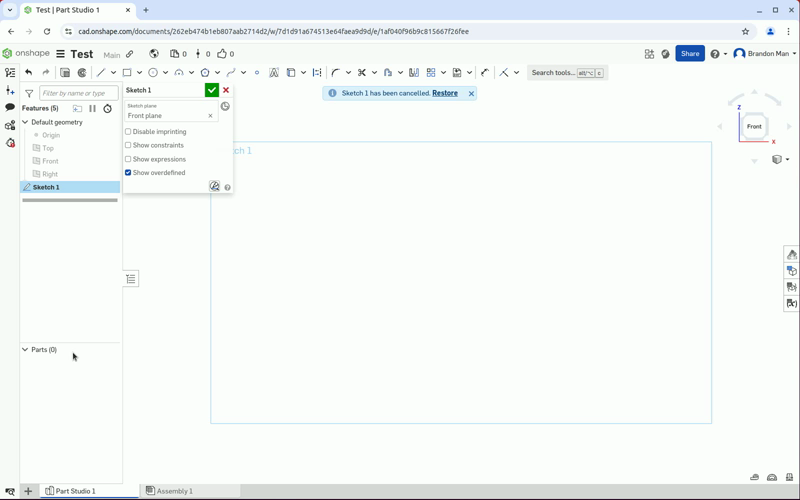
key(l)
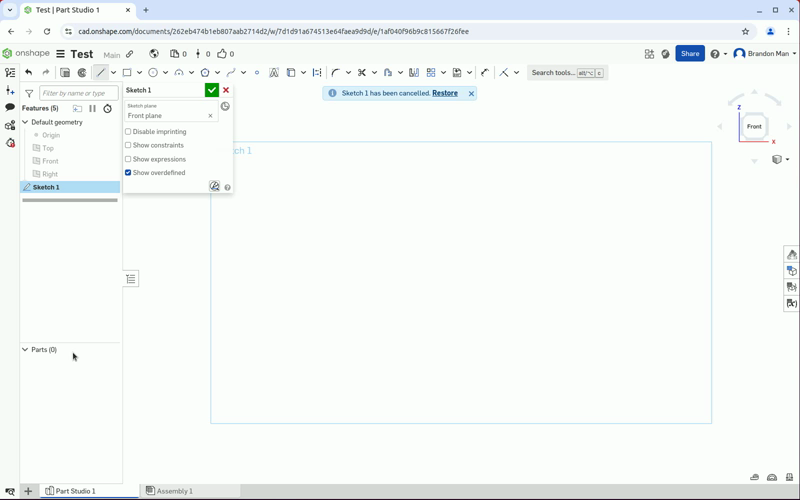
key_down(shift)
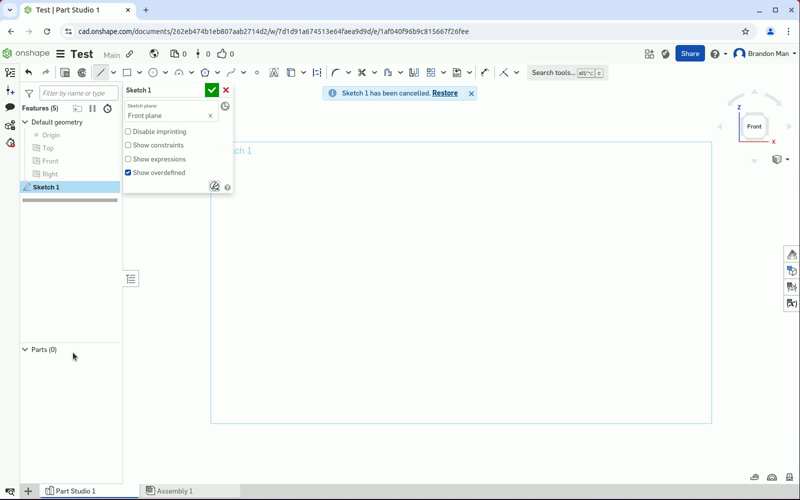
mouse_move(348, 282)
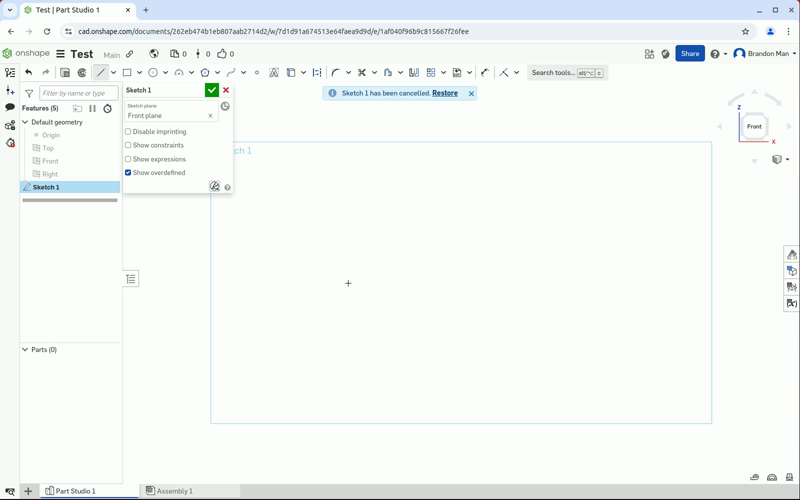
click(348, 282)
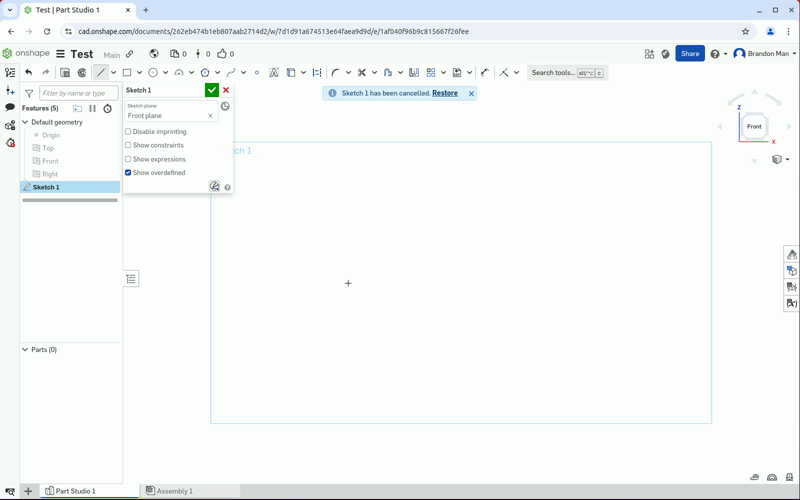
key_up(shift)
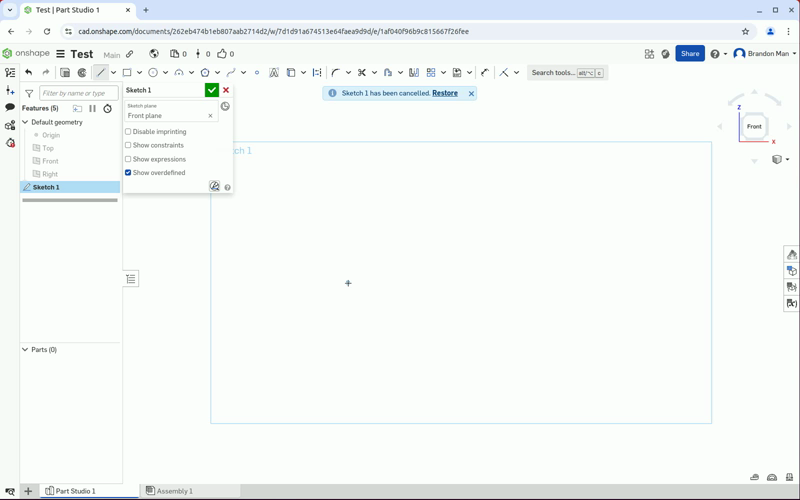
key_down(shift)
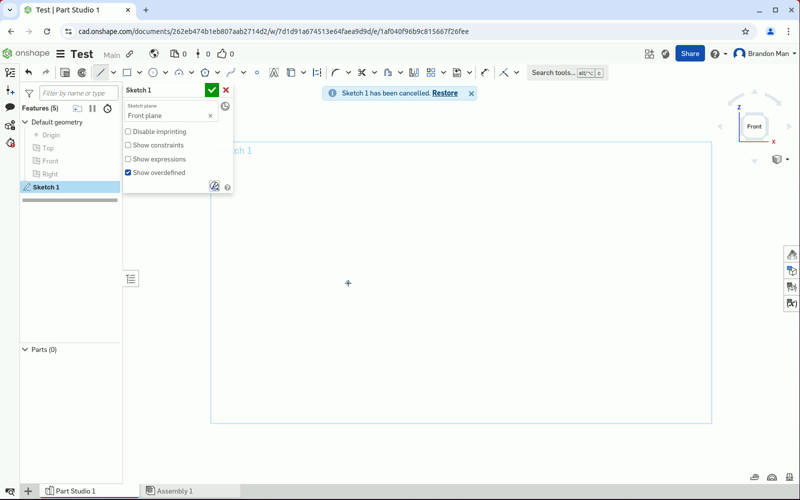
mouse_move(460, 282)
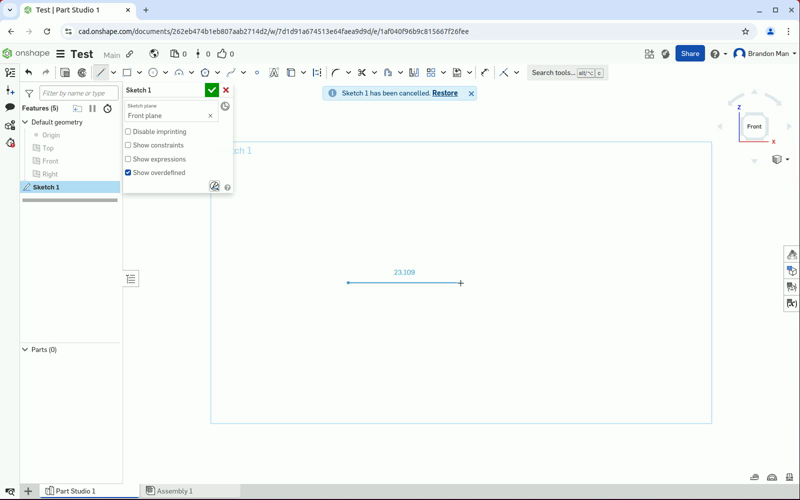
click(460, 282)
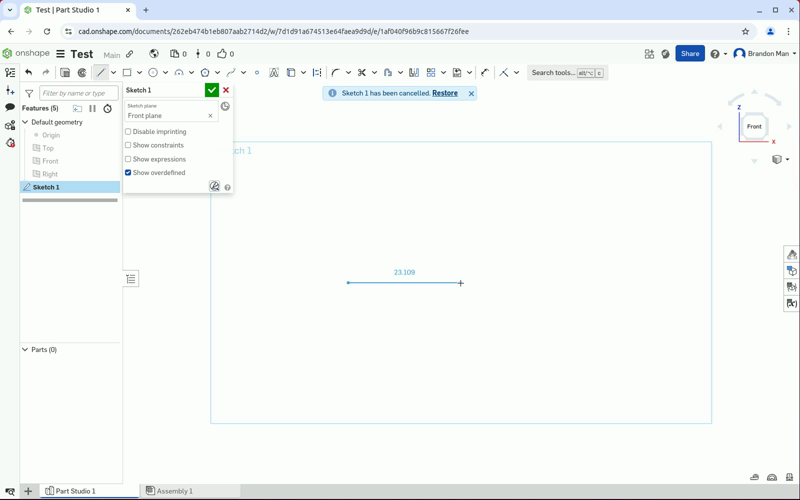
key_up(shift)
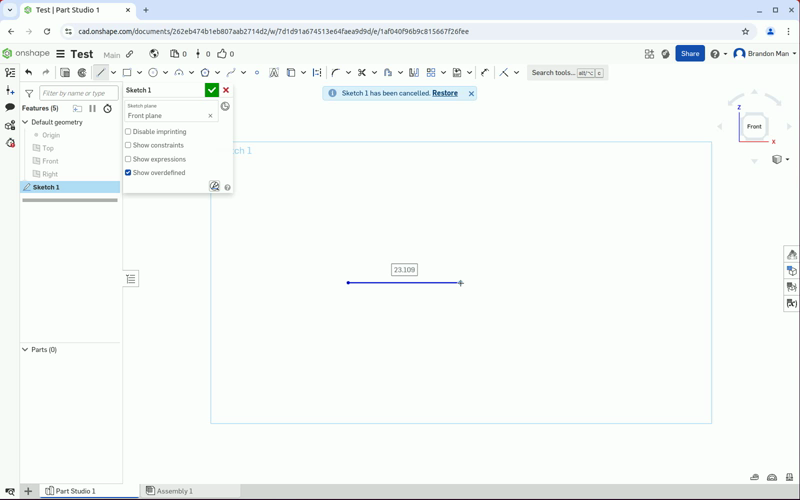
key_down(shift)
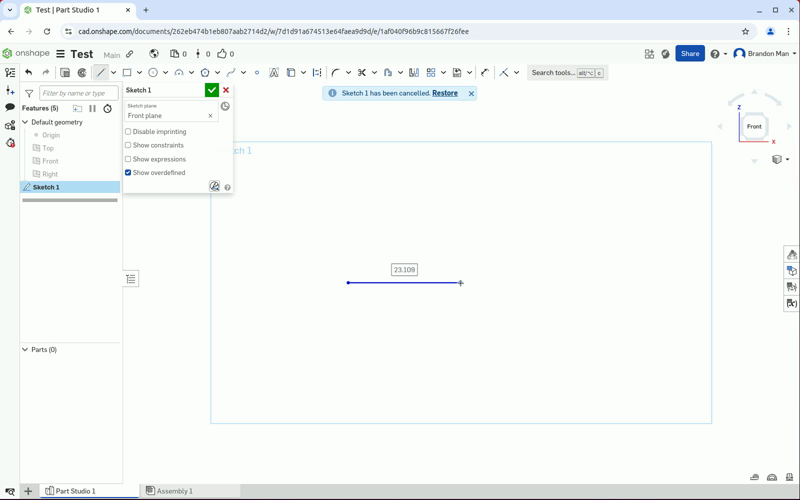
mouse_move(490, 282)
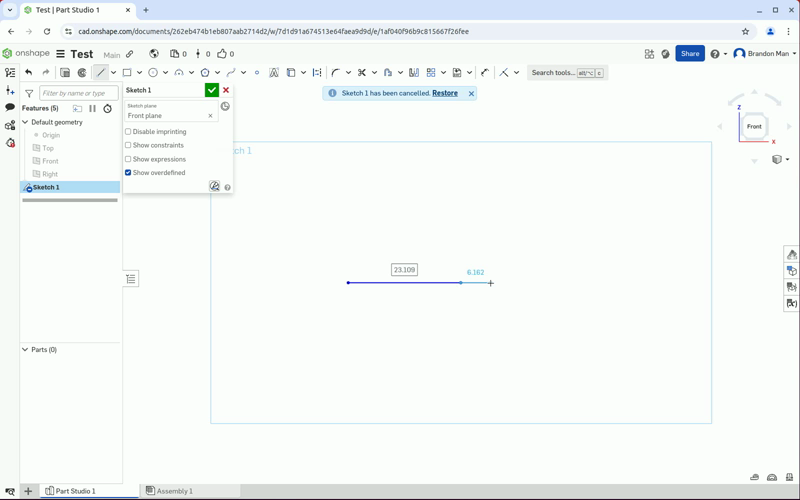
mouse_move(464, 282)
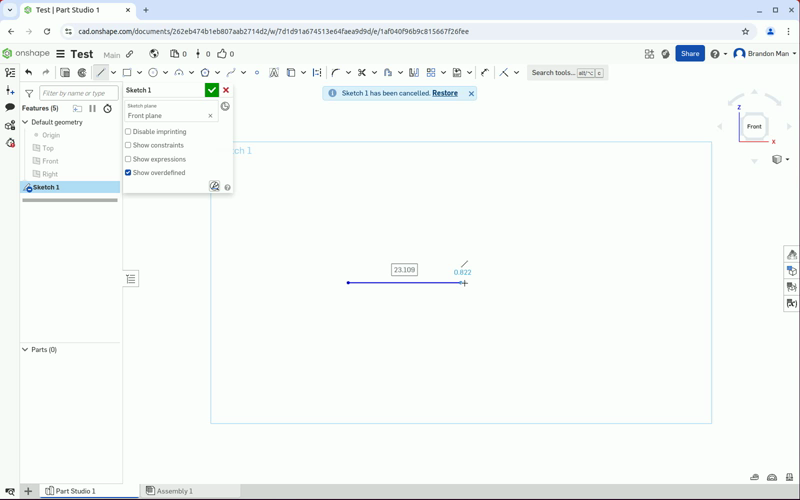
scroll(6)
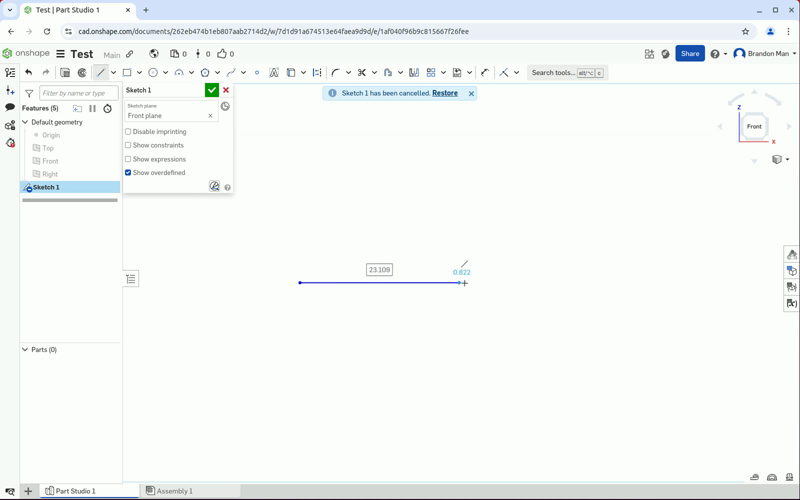
scroll(6)
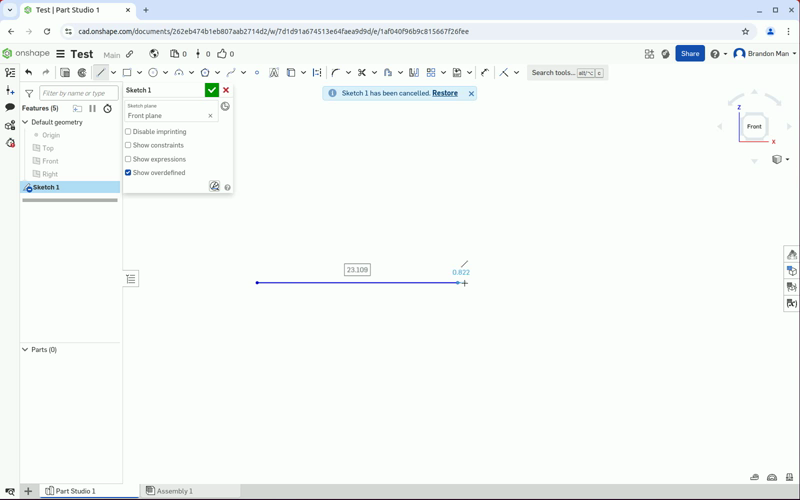
scroll(6)
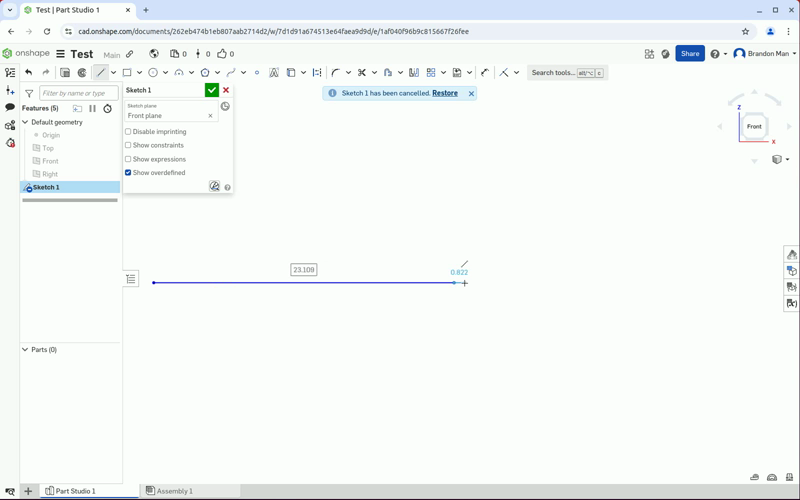
scroll(6)
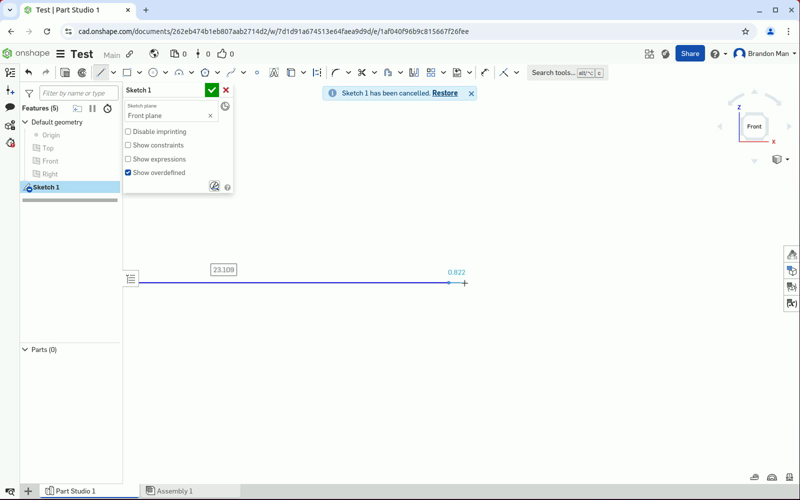
scroll(6)
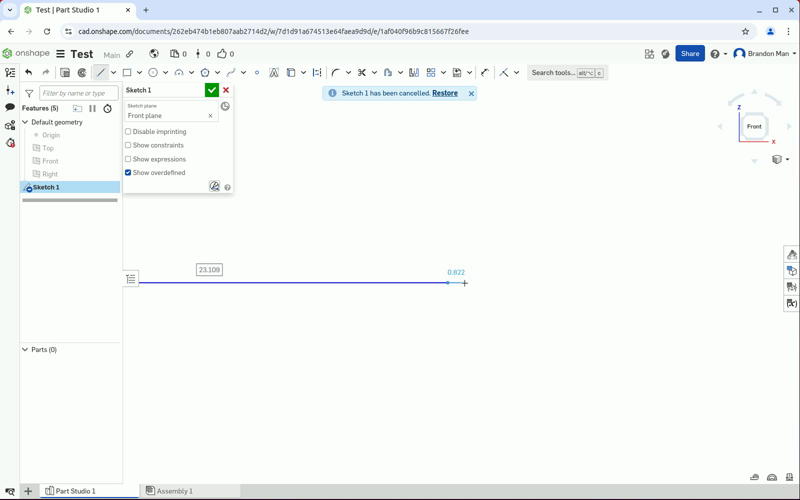
scroll(6)
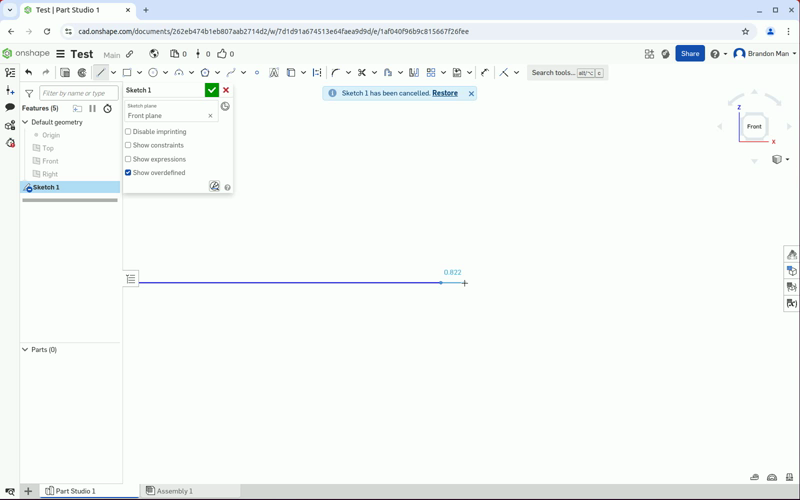
scroll(6)
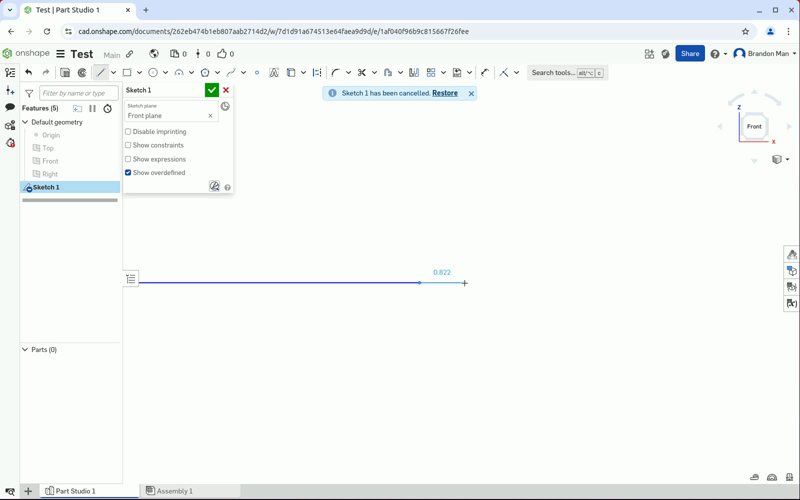
click(464, 282)
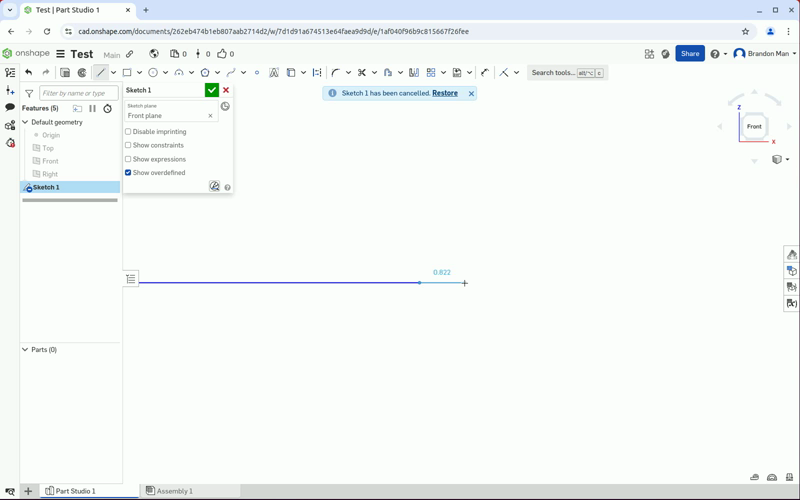
scroll(-6)
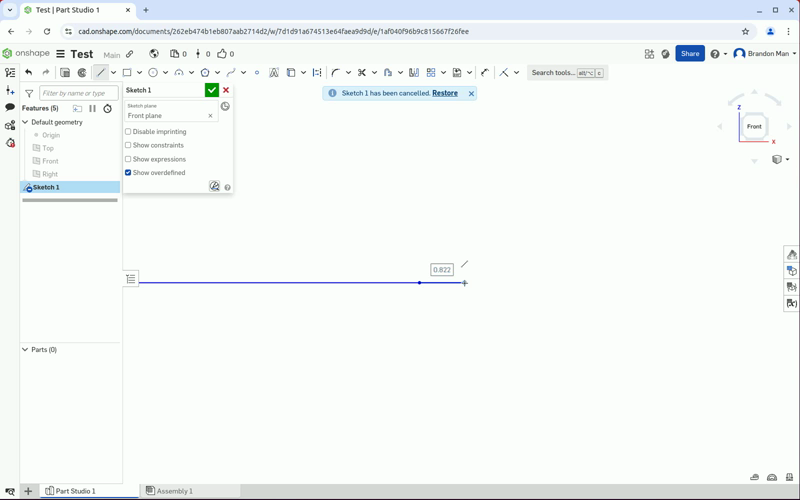
scroll(-6)
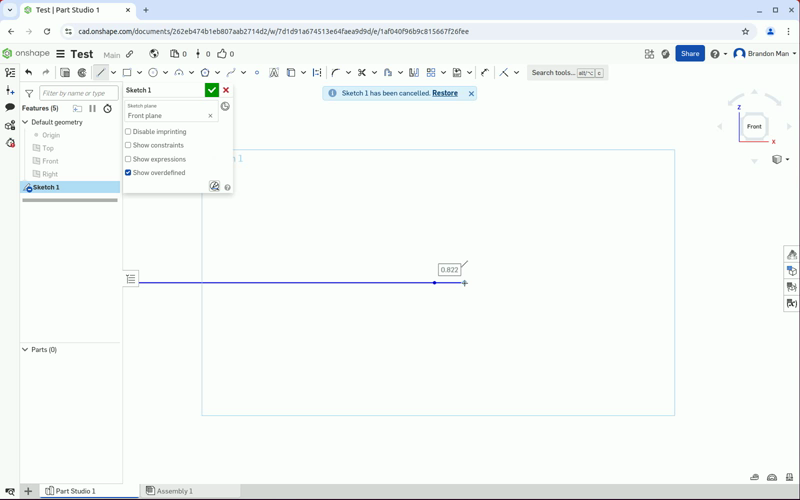
scroll(-6)
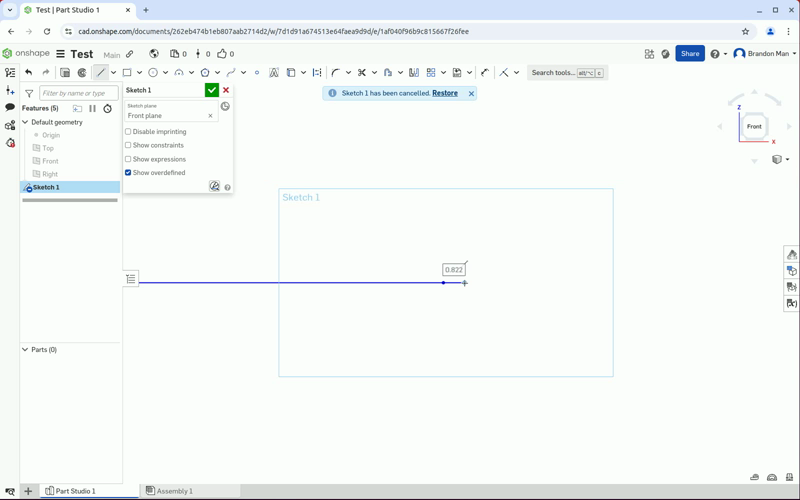
scroll(-6)
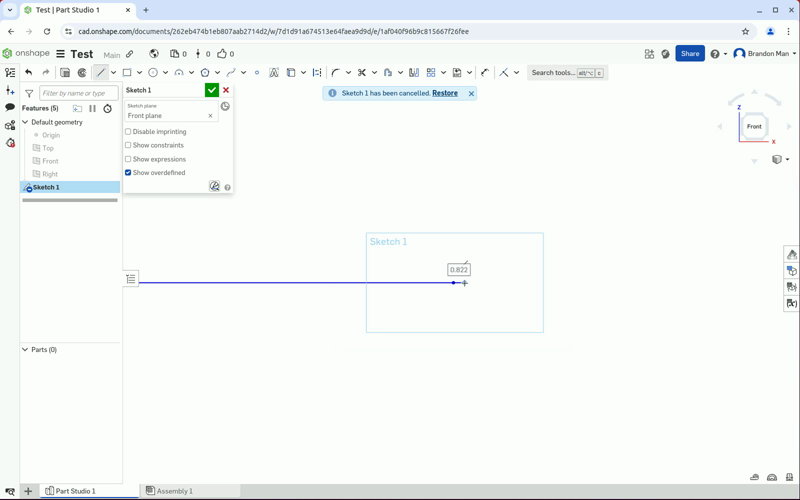
scroll(-6)
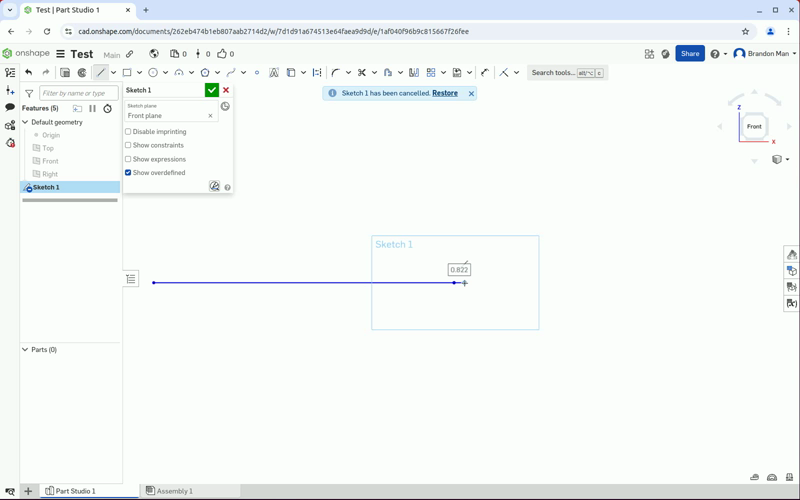
scroll(-6)
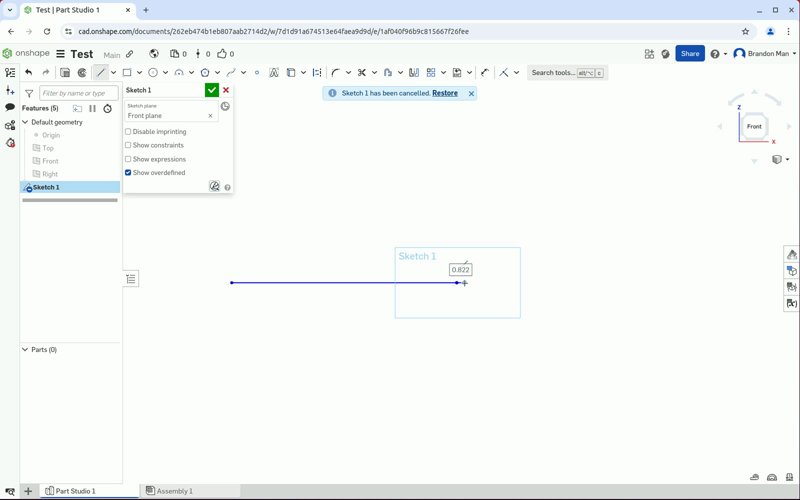
scroll(-6)
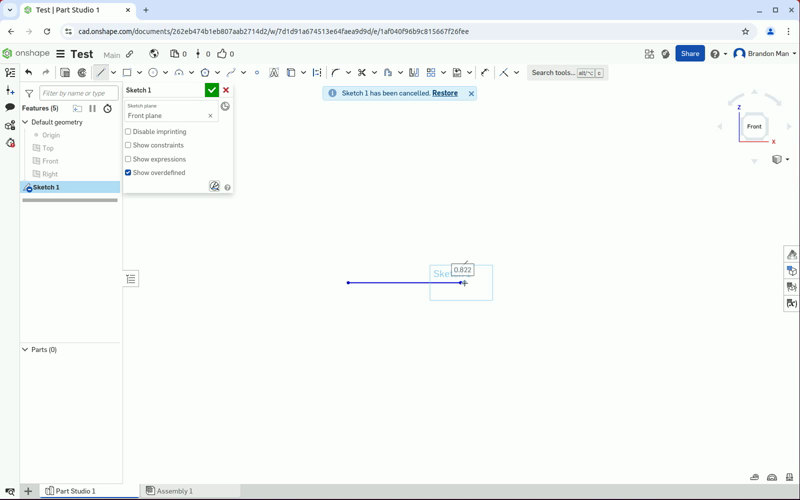
key_up(shift)
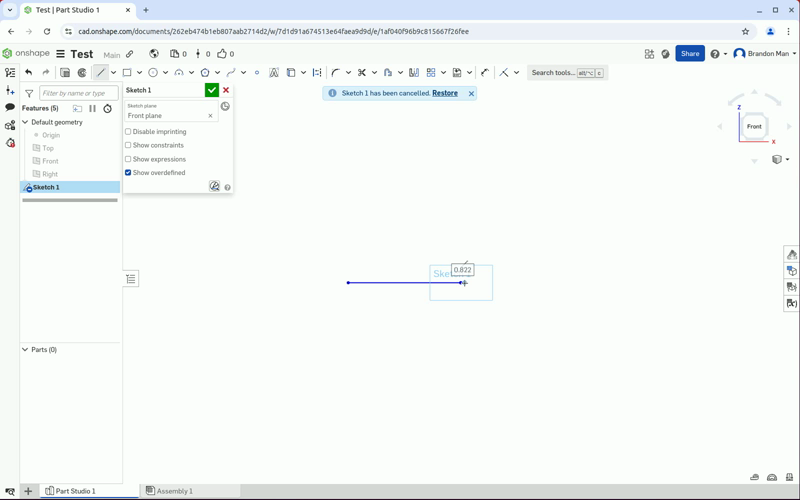
key_down(shift)
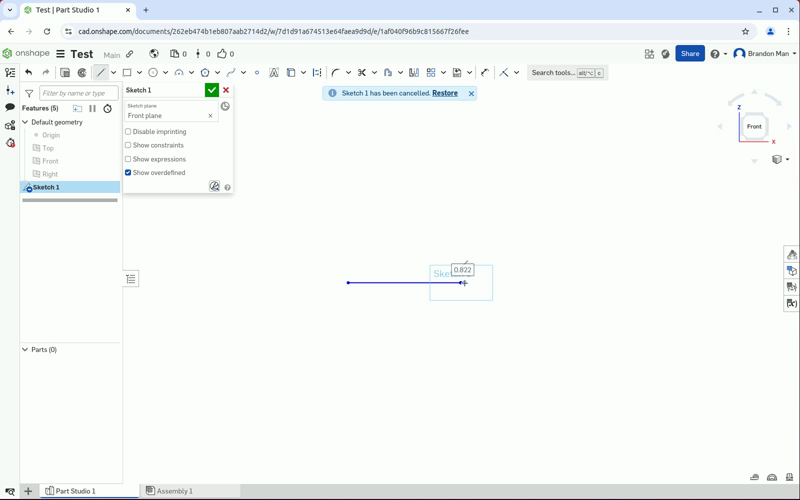
mouse_move(495, 282)
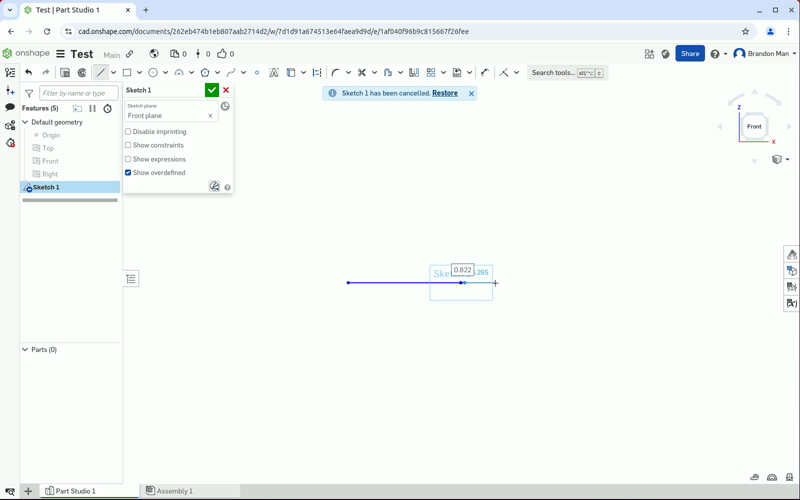
mouse_move(485, 282)
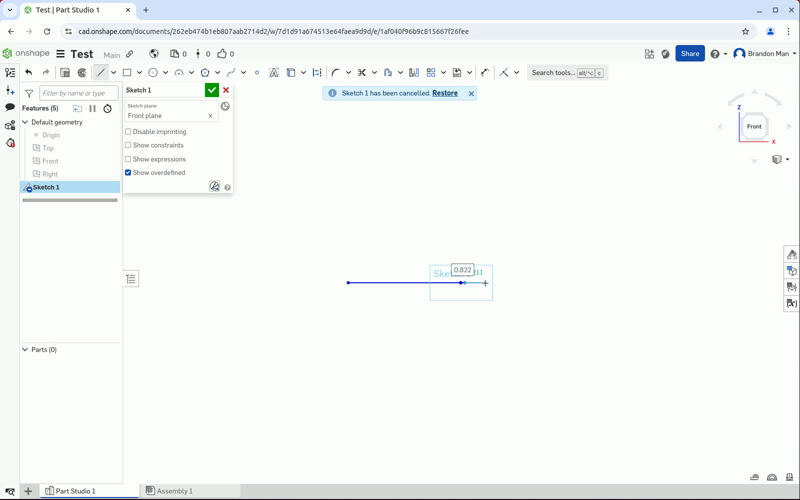
click(485, 282)
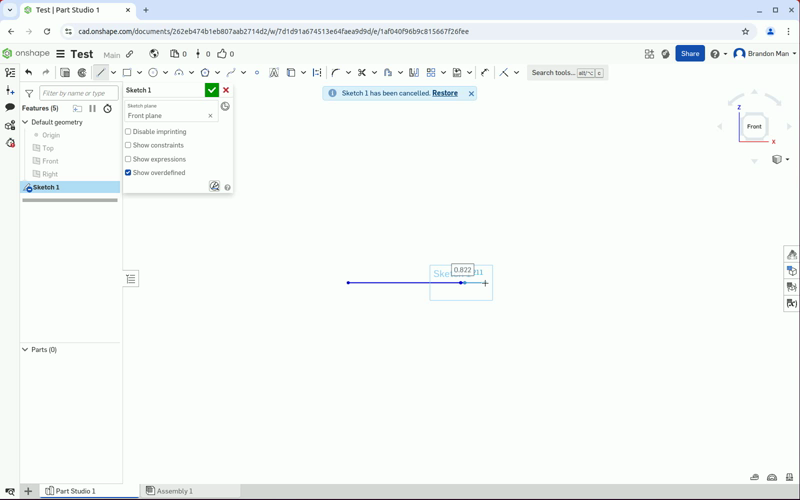
key_up(shift)
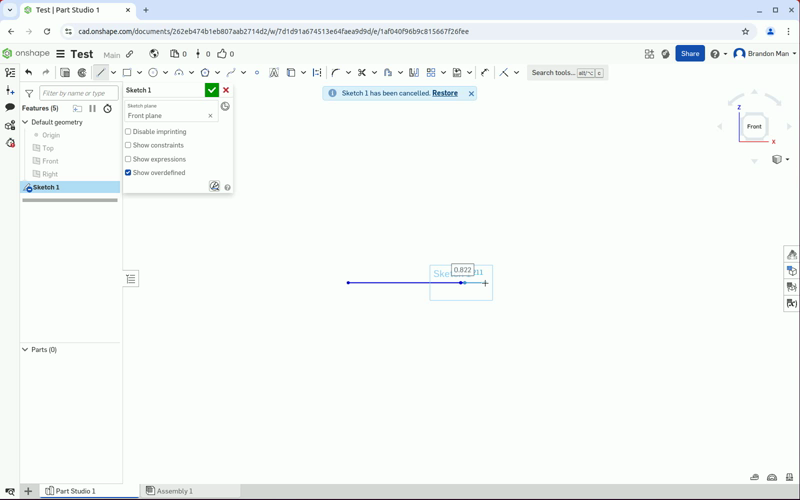
key_down(shift)
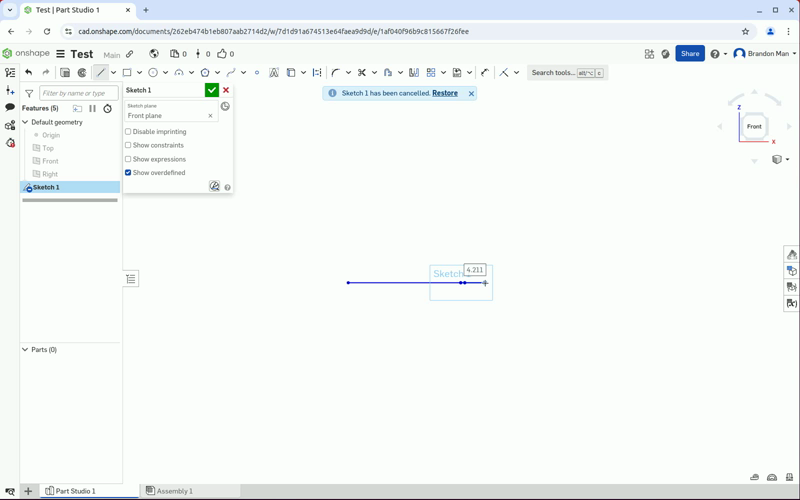
mouse_move(515, 282)
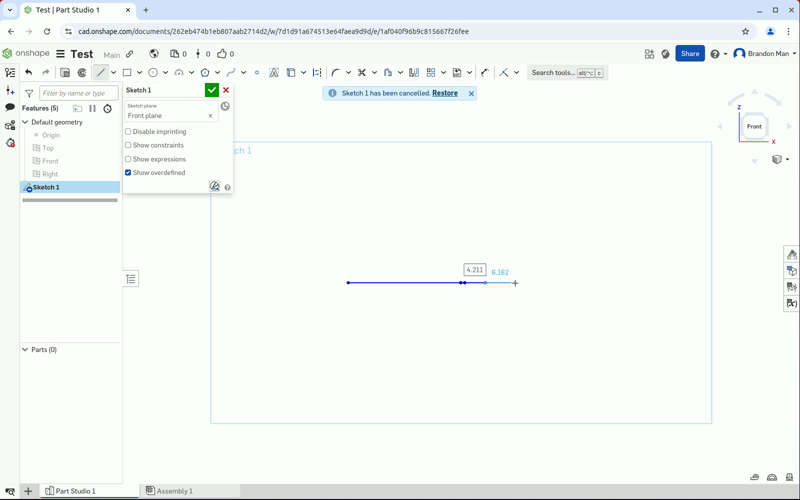
mouse_move(485, 254)
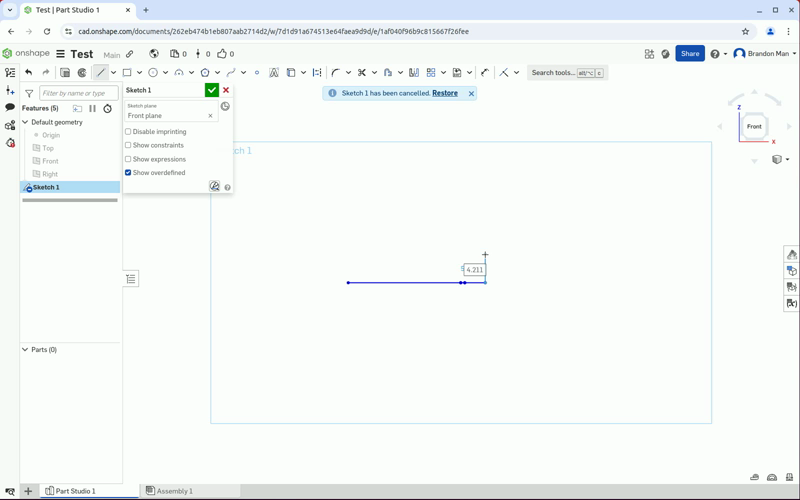
click(485, 254)
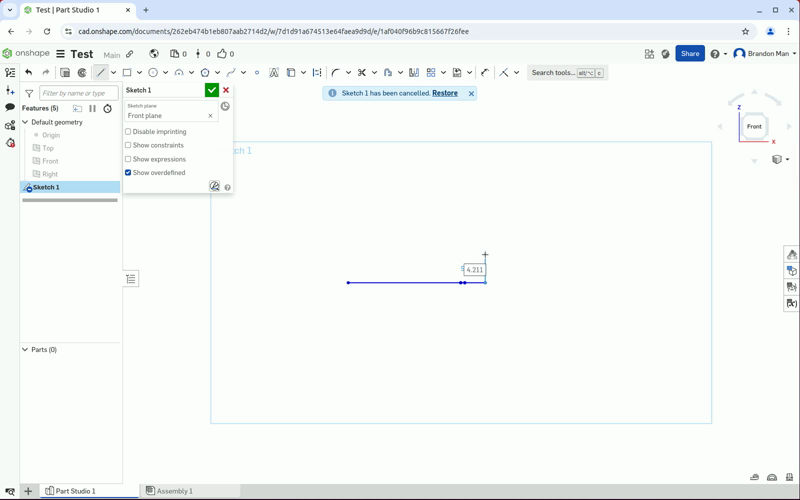
key_up(shift)
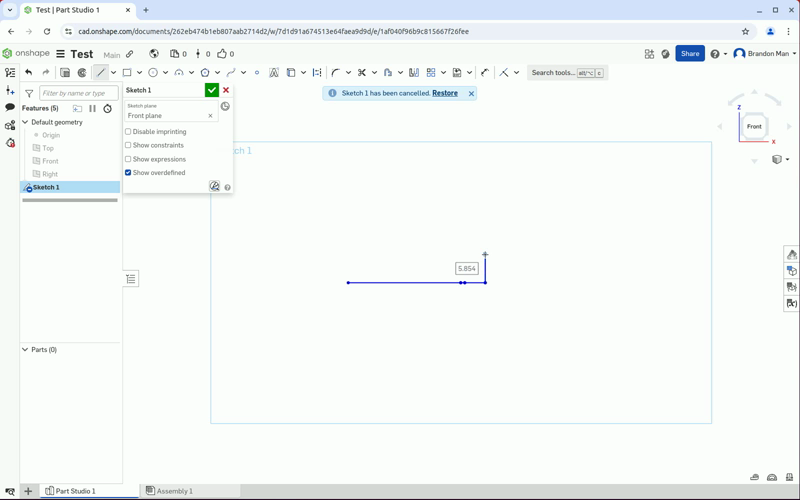
key_down(shift)
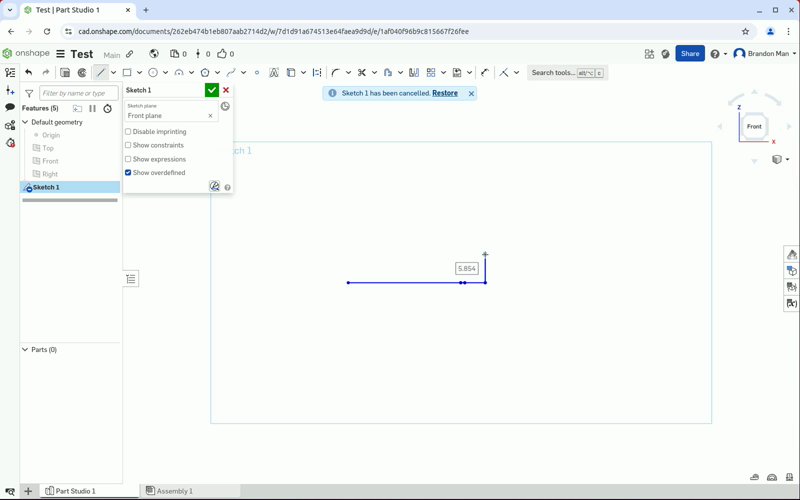
mouse_move(515, 254)
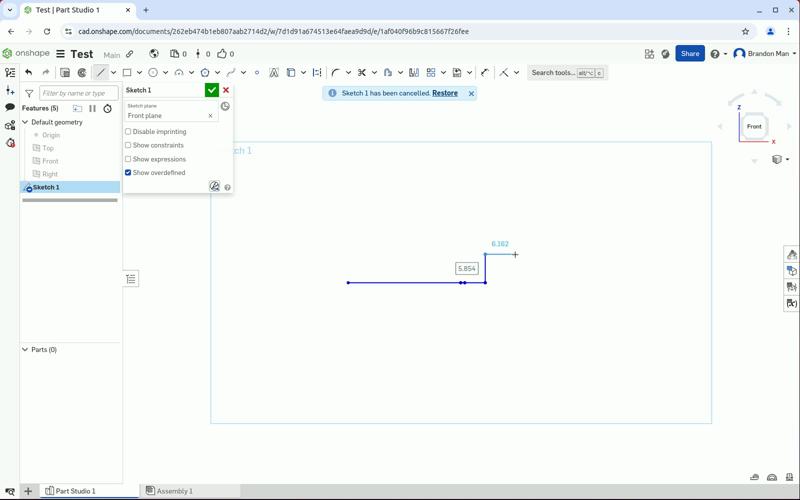
mouse_move(485, 223)
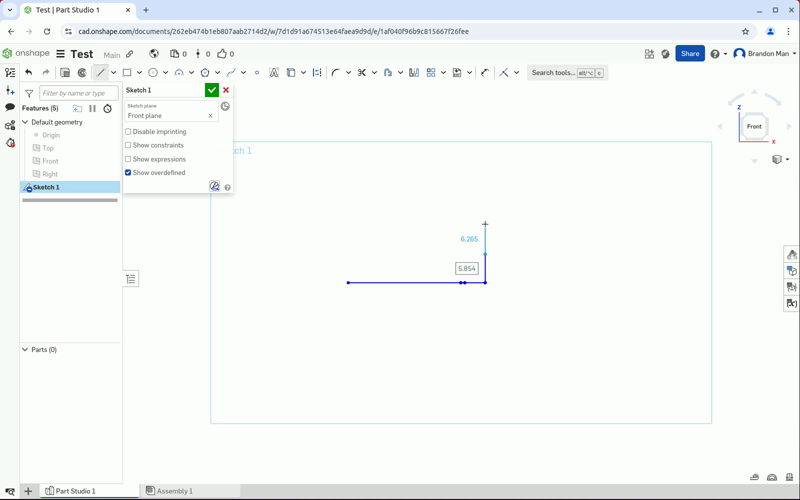
click(485, 223)
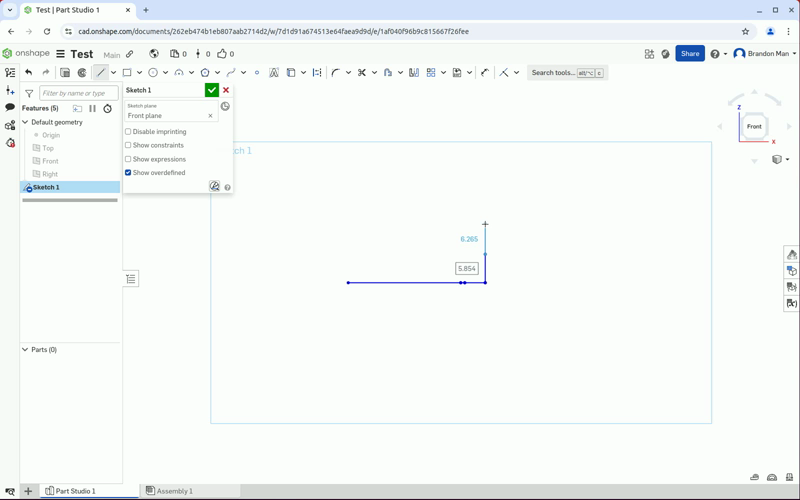
key_up(shift)
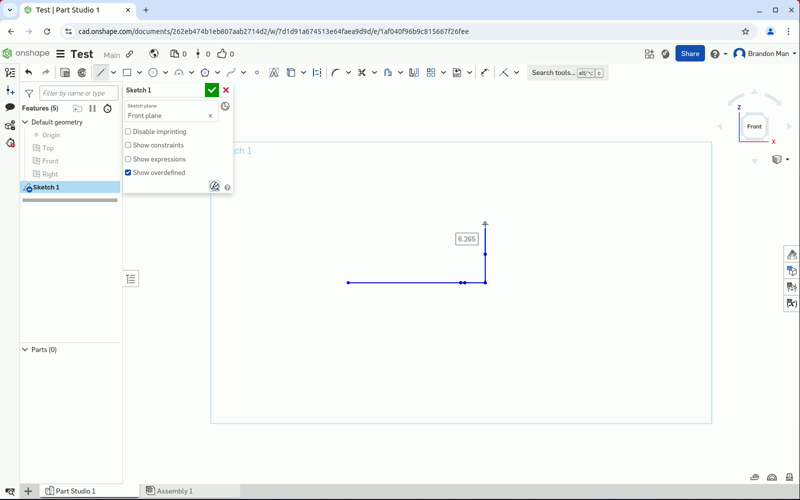
key_down(shift)
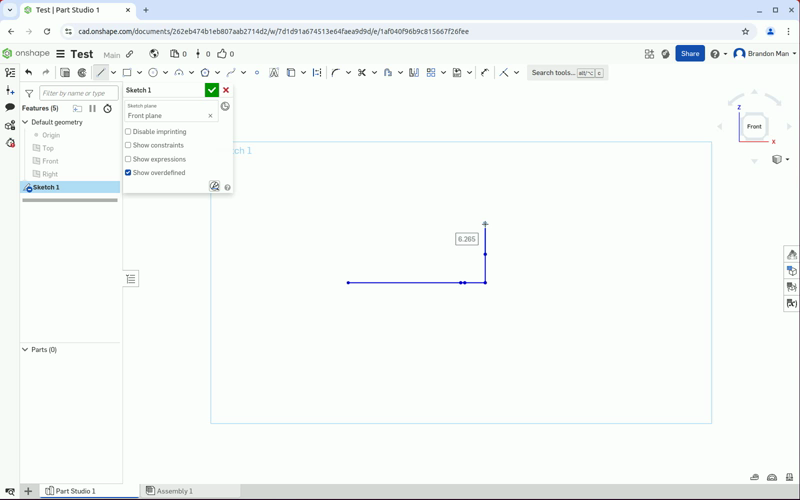
mouse_move(397, 223)
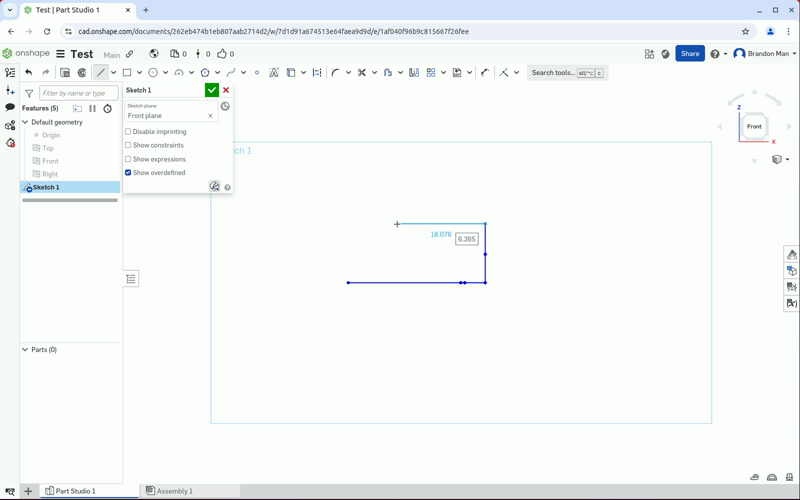
click(397, 223)
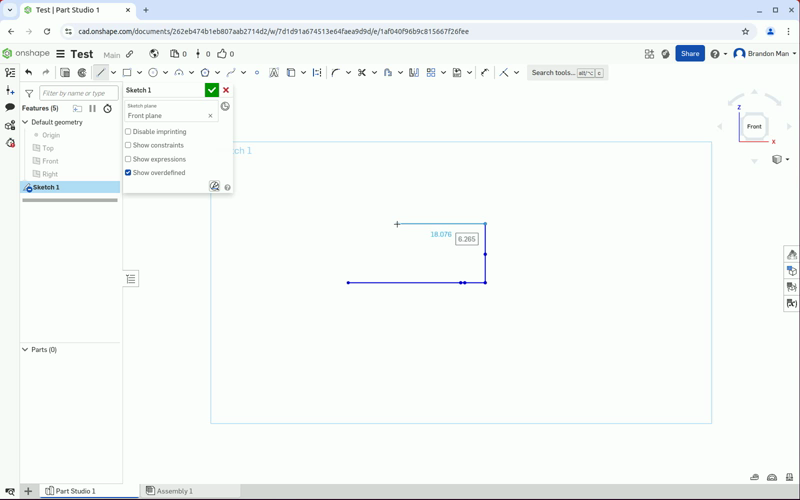
key_up(shift)
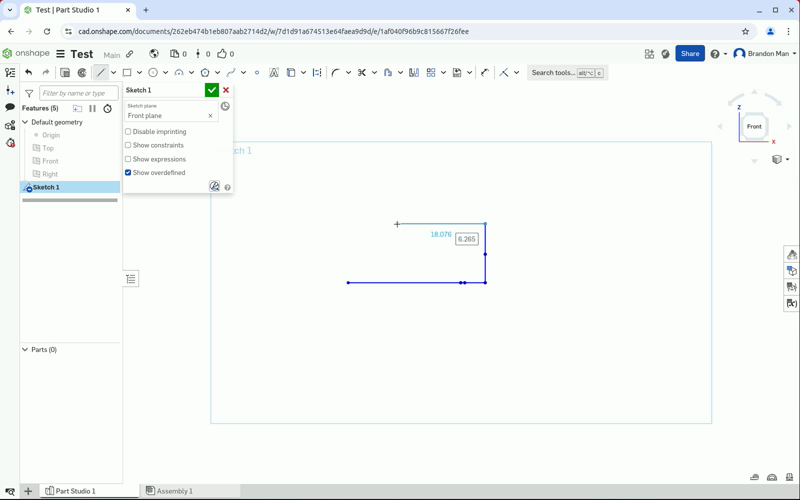
key(esc)
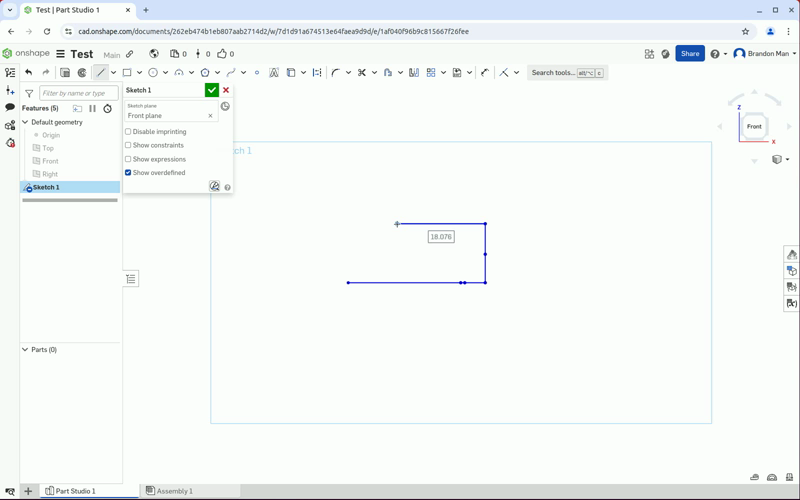
key(a)
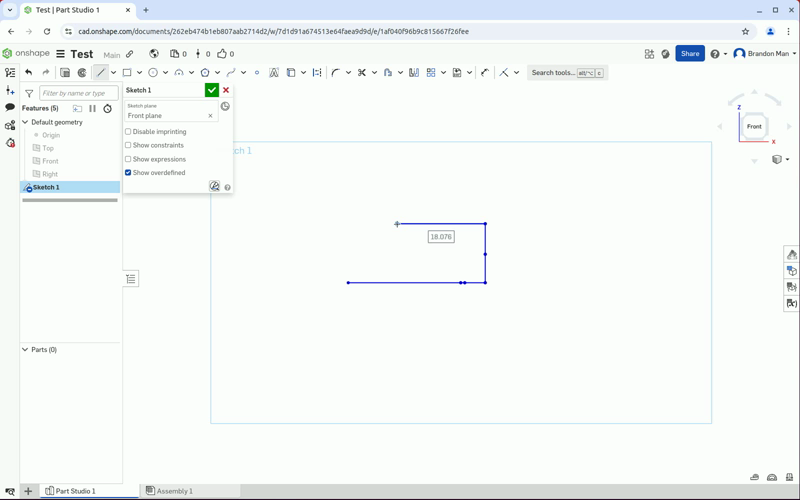
mouse_move(397, 223)
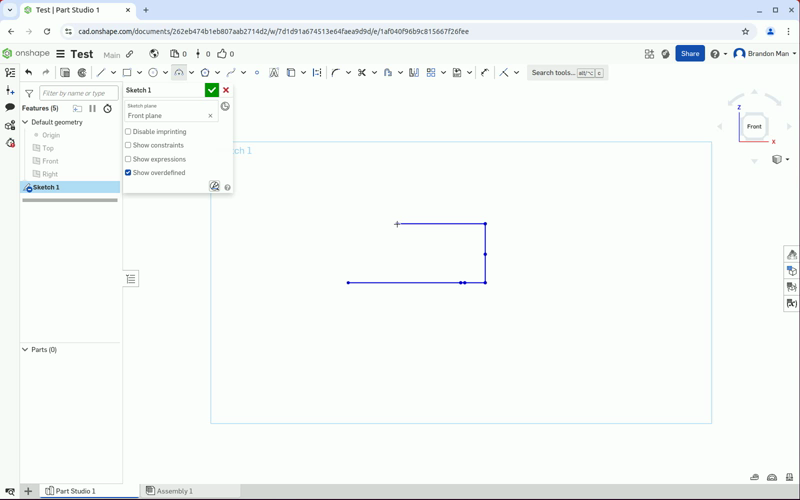
click(397, 223)
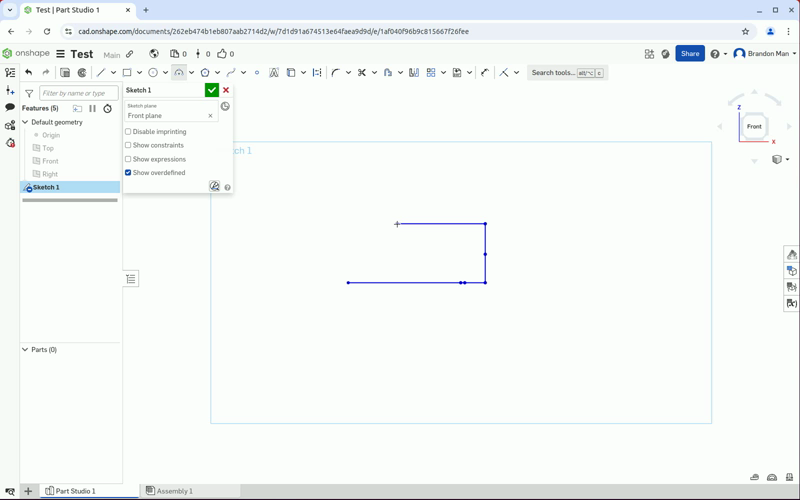
key_down(shift)
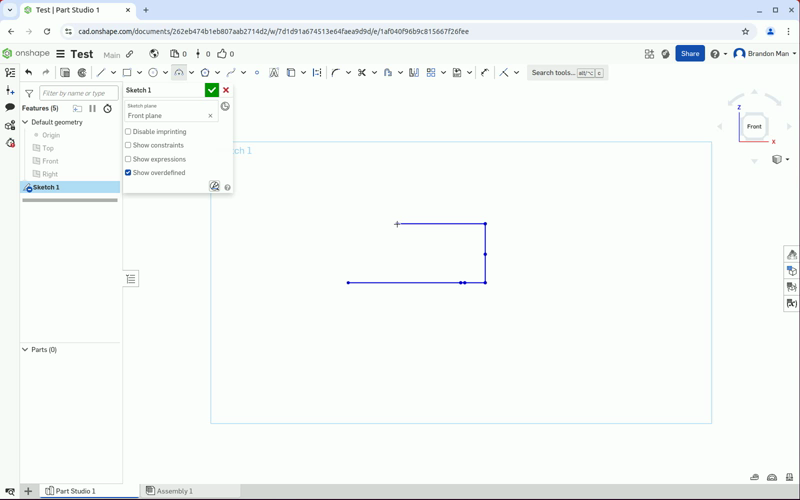
mouse_move(358, 262)
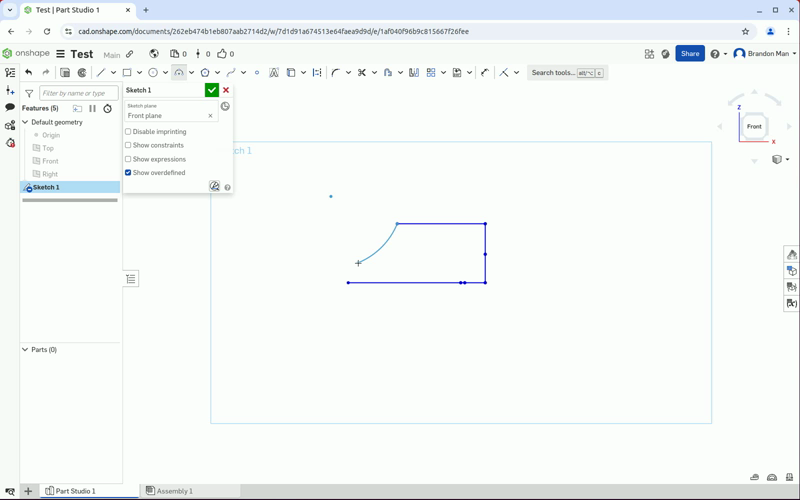
click(358, 262)
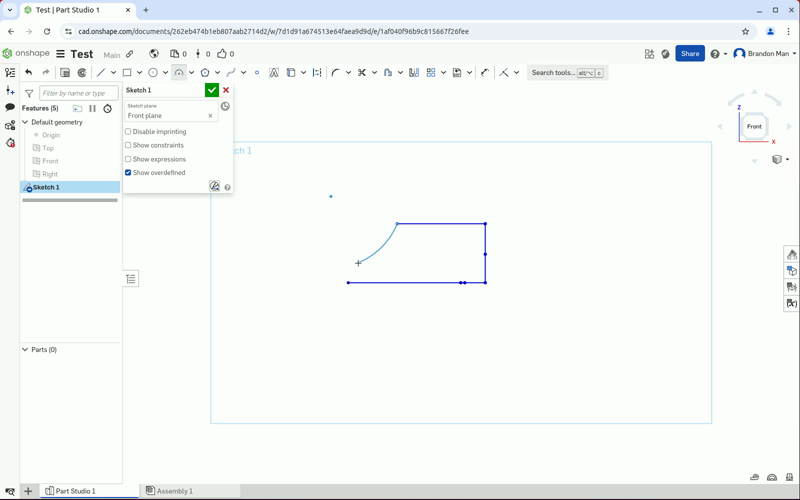
mouse_move(369, 235)
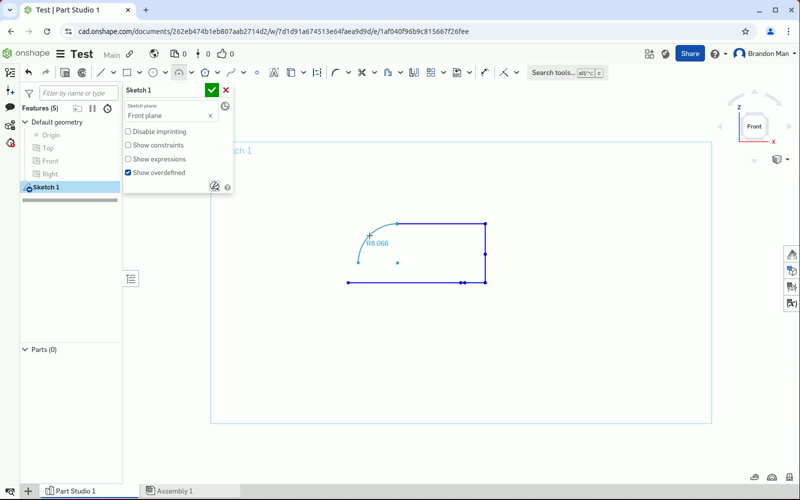
click(369, 235)
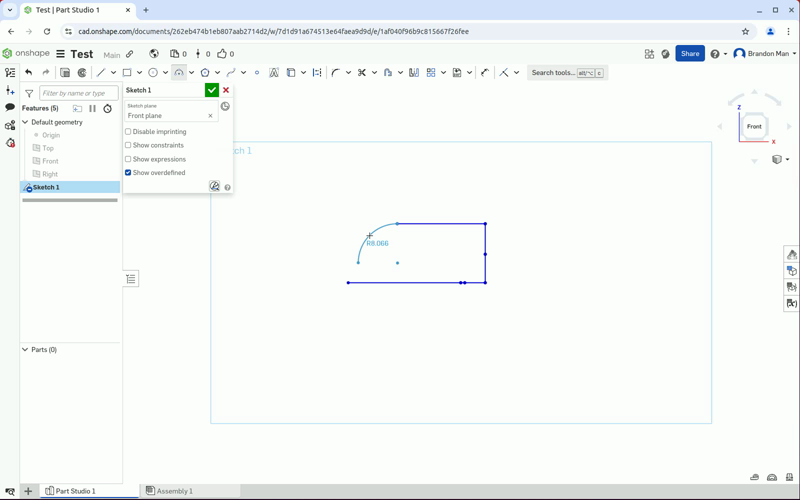
key_up(shift)
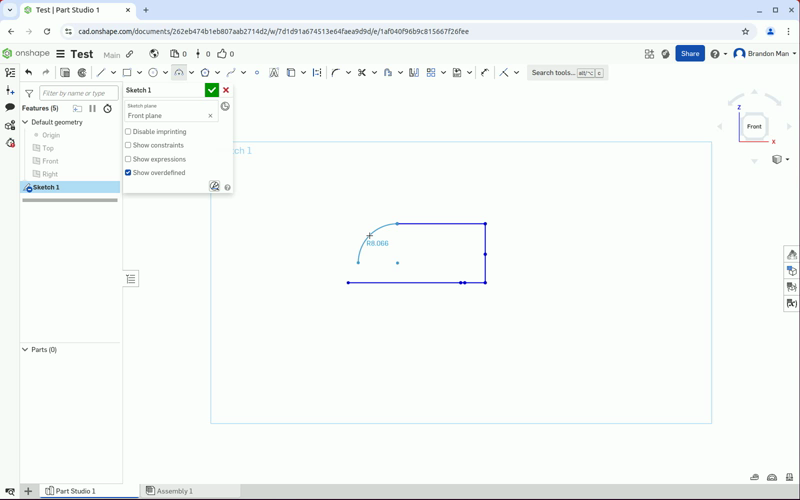
mouse_move(358, 262)
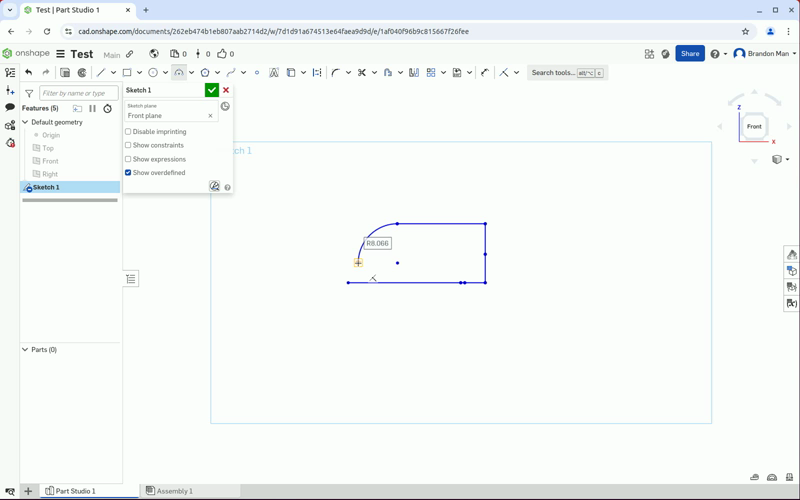
click(358, 262)
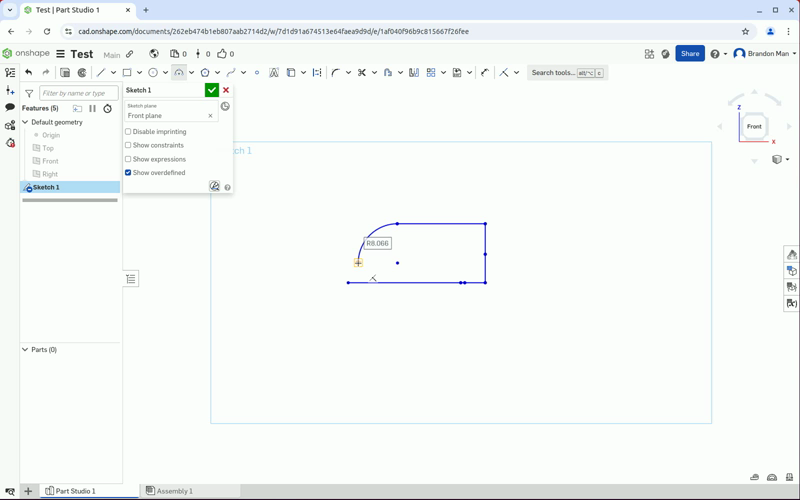
key_down(shift)
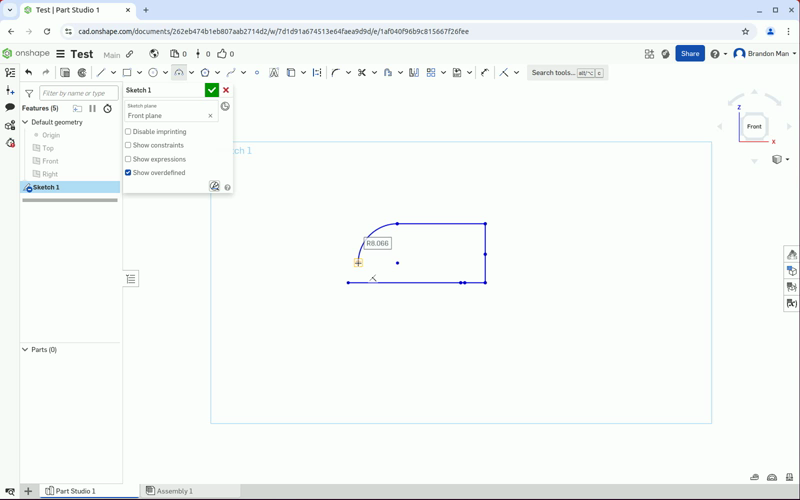
mouse_move(348, 272)
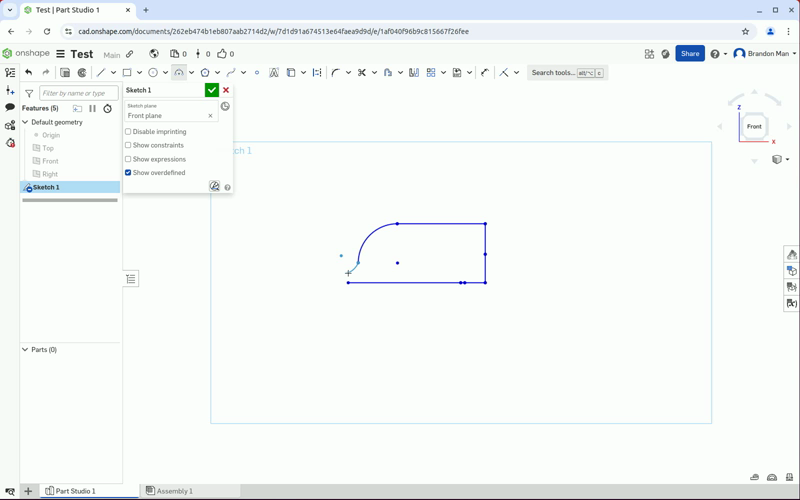
click(348, 272)
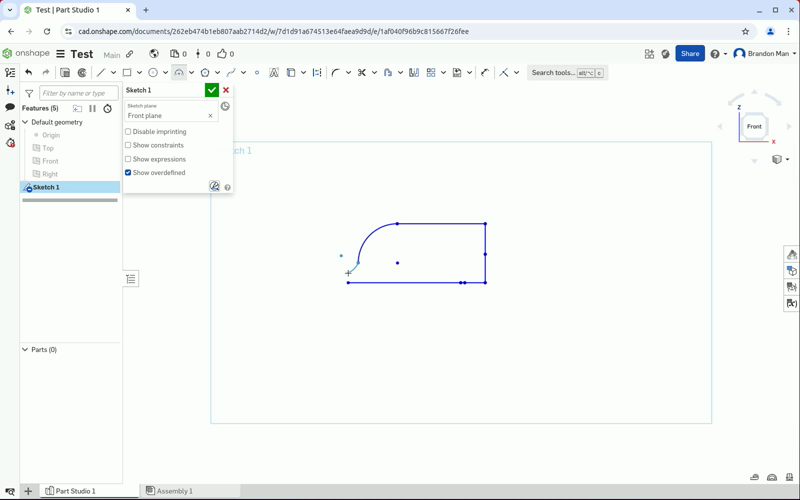
mouse_move(355, 270)
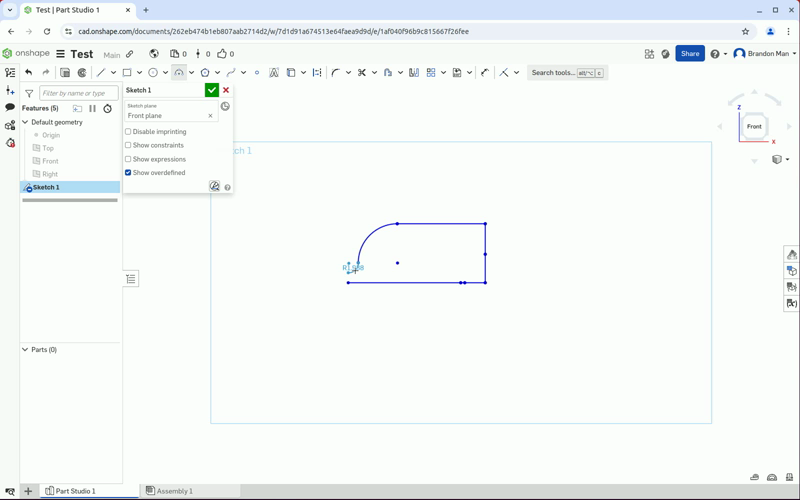
click(355, 270)
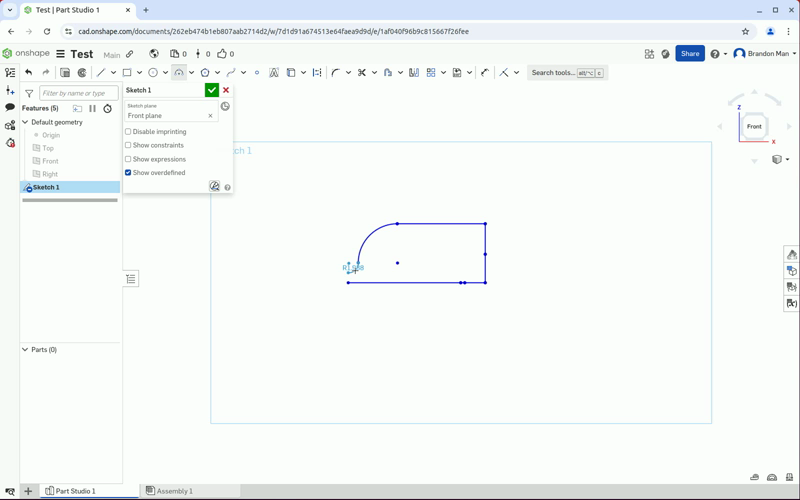
key_up(shift)
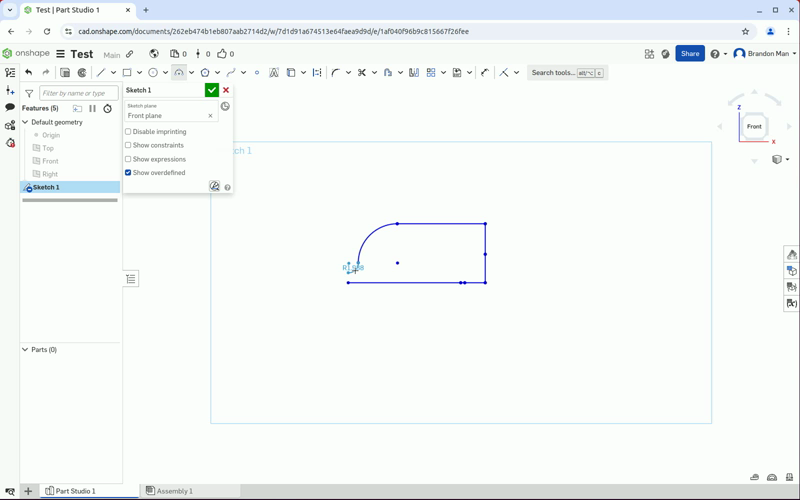
key(esc)
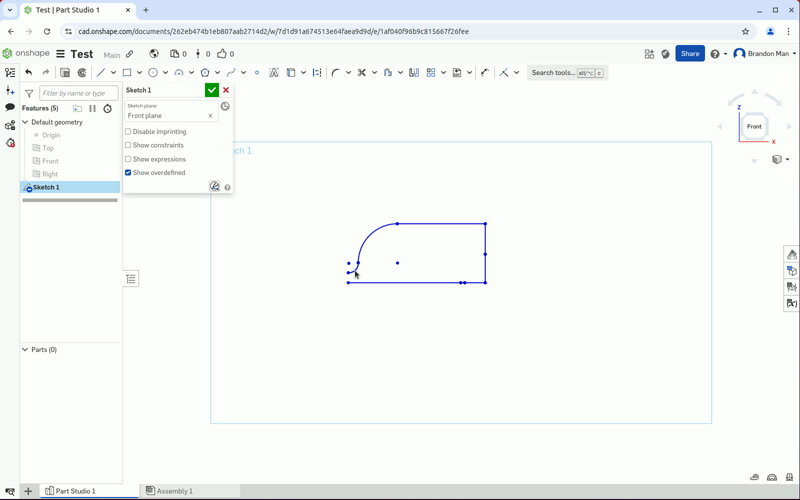
key(l)
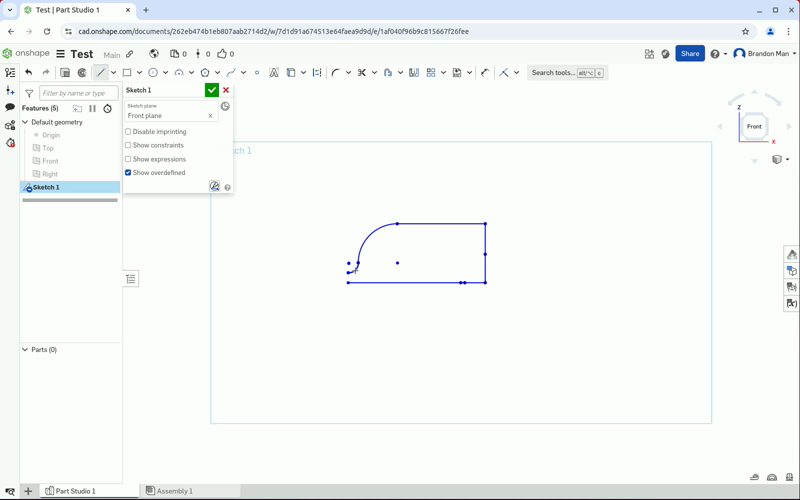
mouse_move(348, 272)
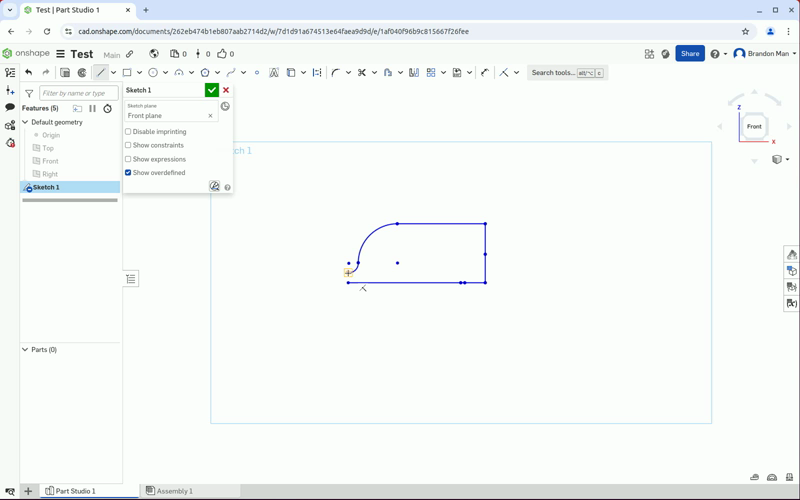
click(348, 272)
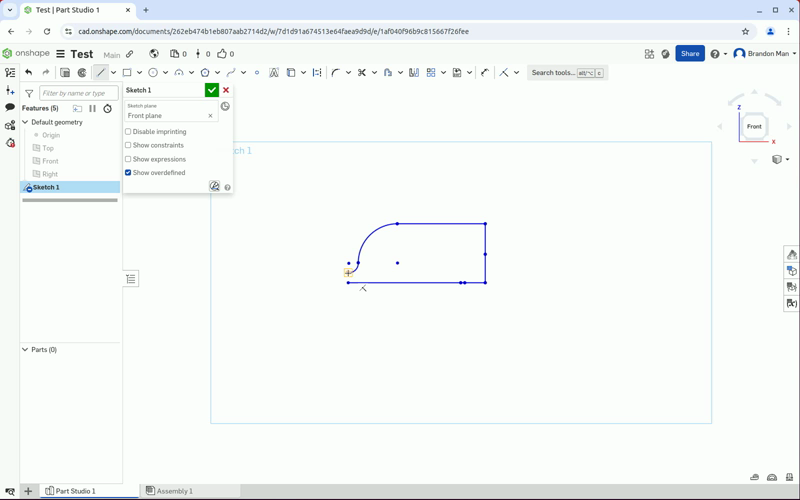
mouse_move(378, 272)
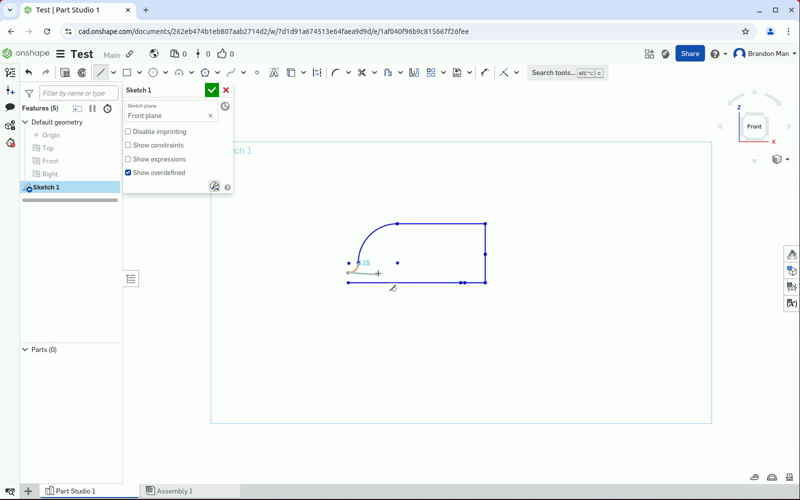
key_down(shift)
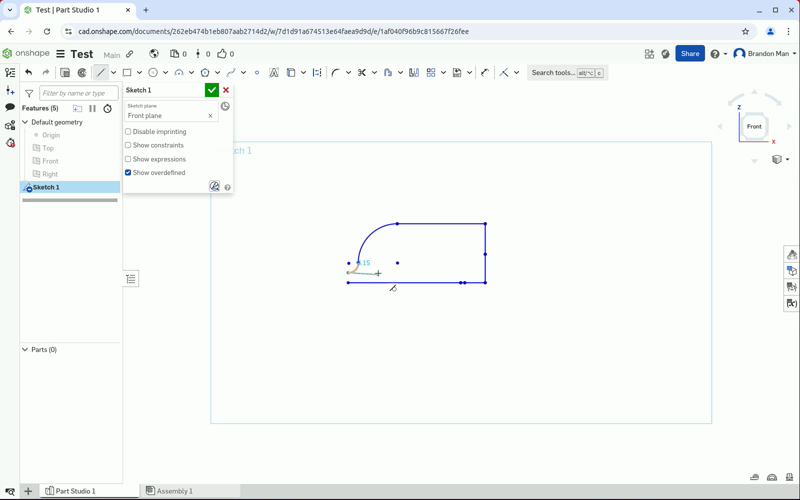
mouse_move(348, 282)
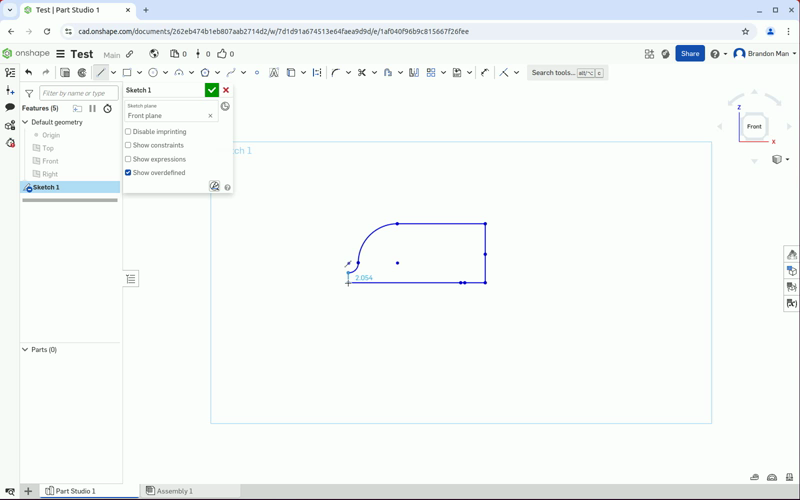
key_up(shift)
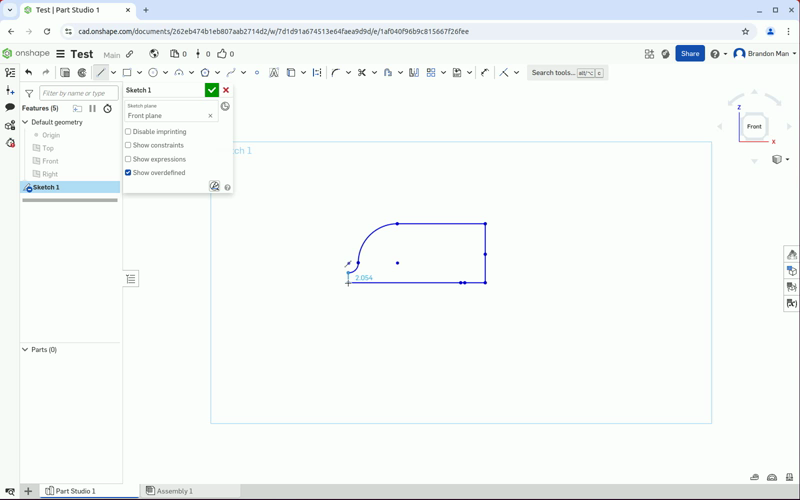
click(348, 282)
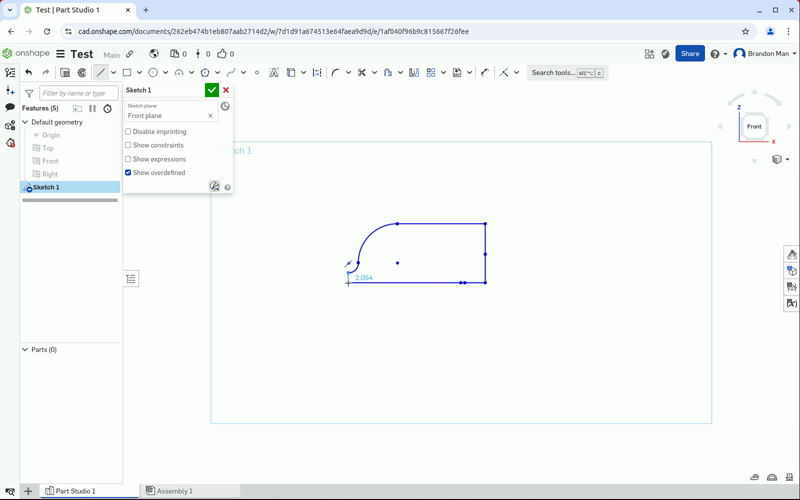
key(esc)
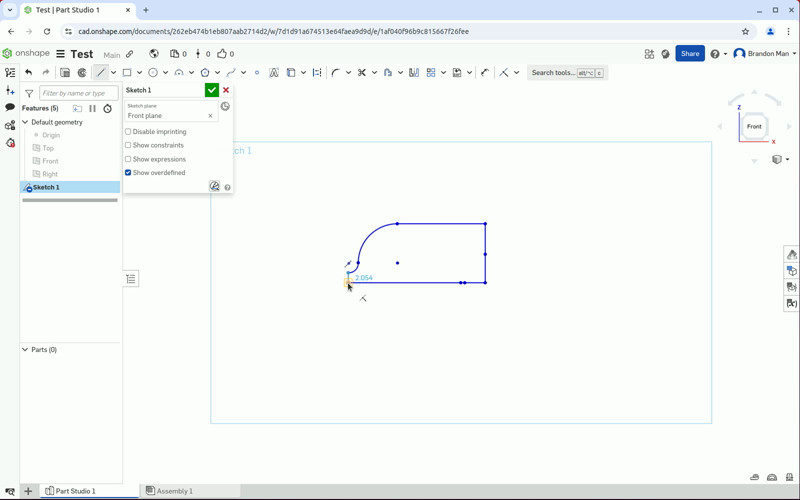
mouse_move(453, 239)
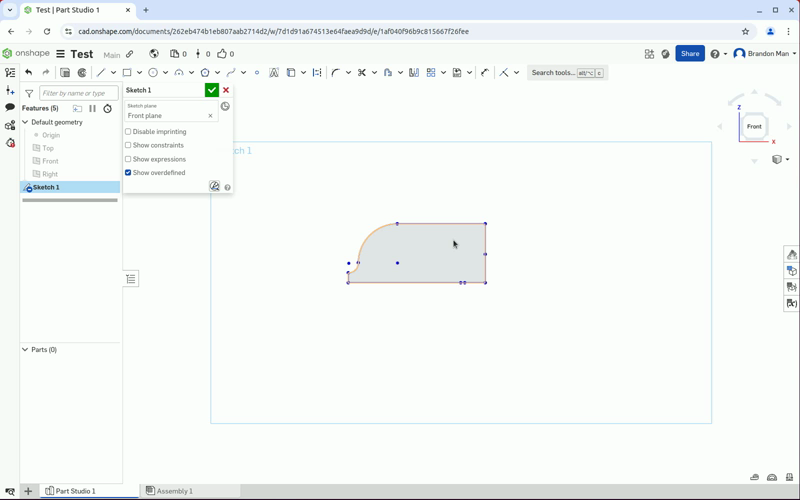
click(453, 239)
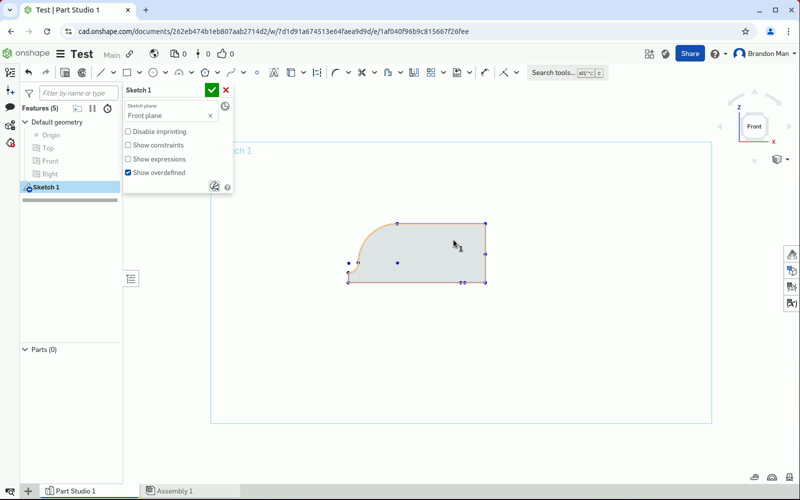
mouse_move(73, 352)
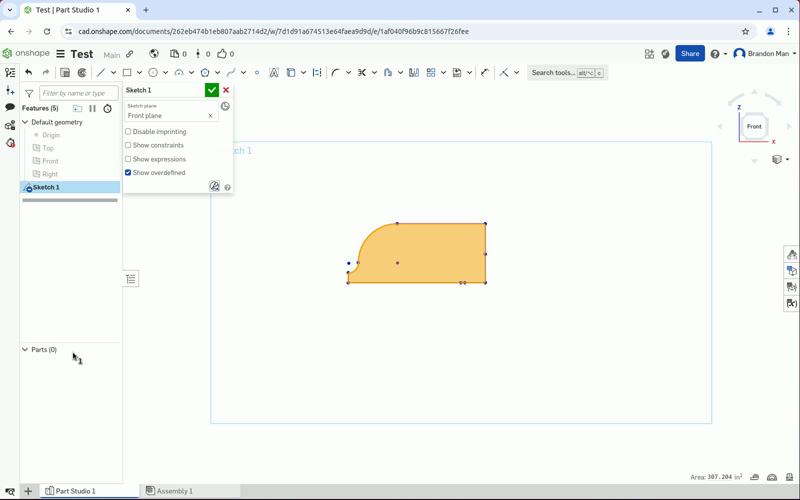
key(shift+y)
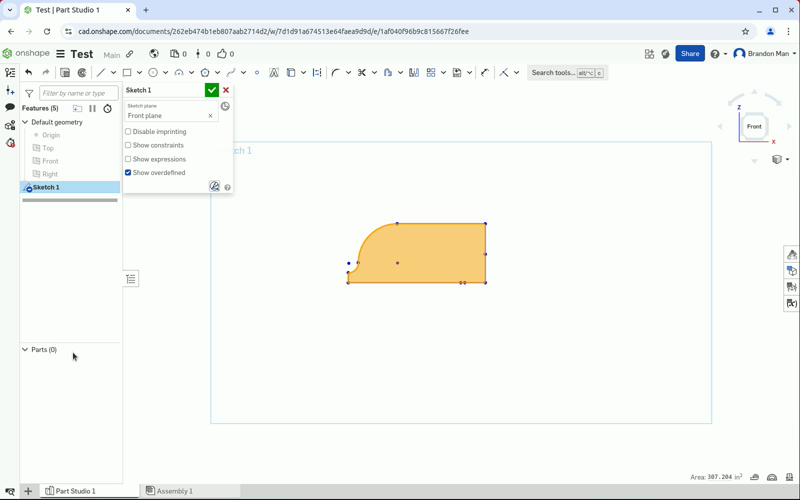
key(shift+e)
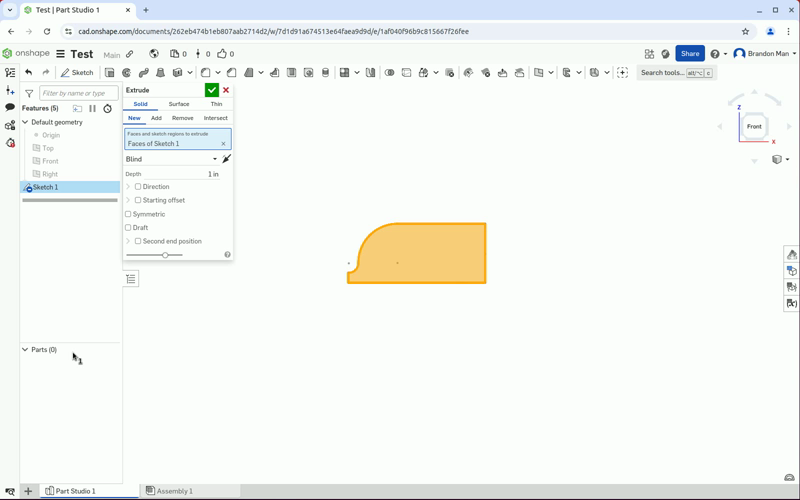
mouse_move(143, 106)
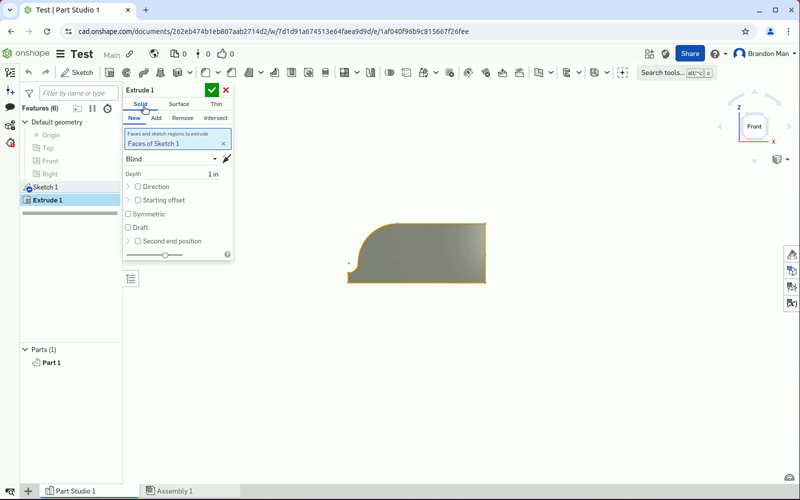
click(143, 106)
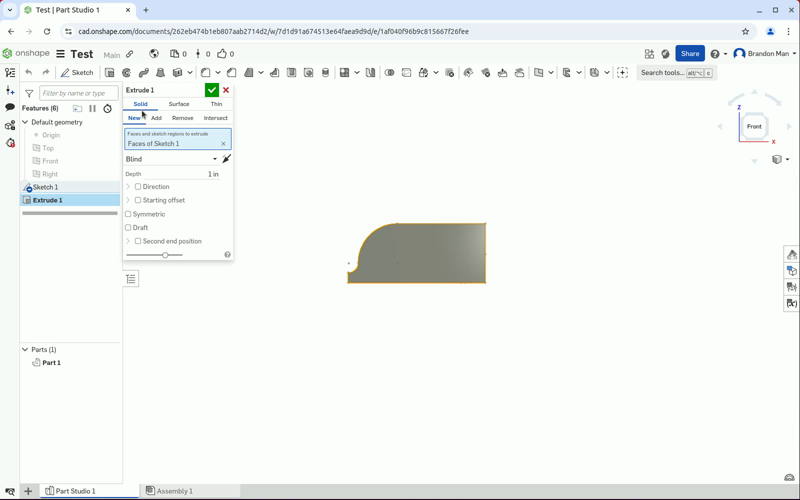
mouse_move(137, 120)
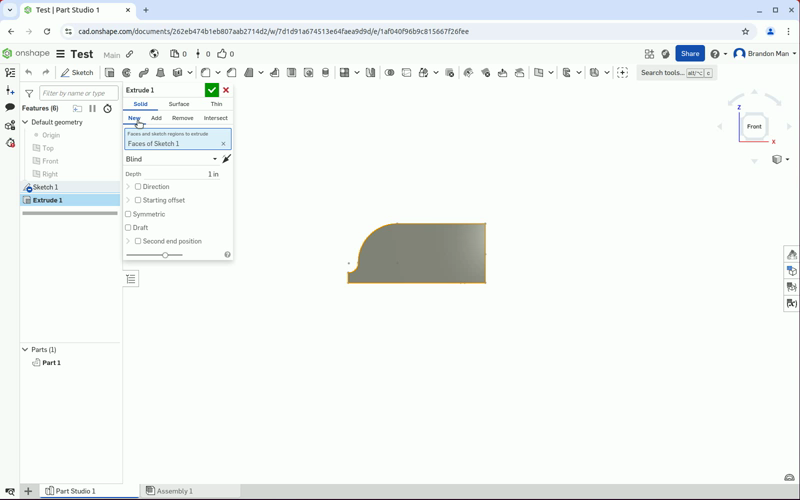
click(137, 120)
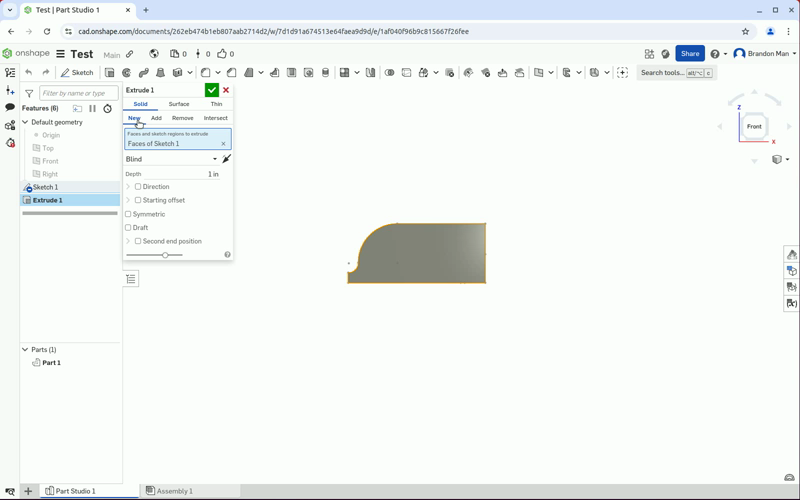
key(tab, 4)
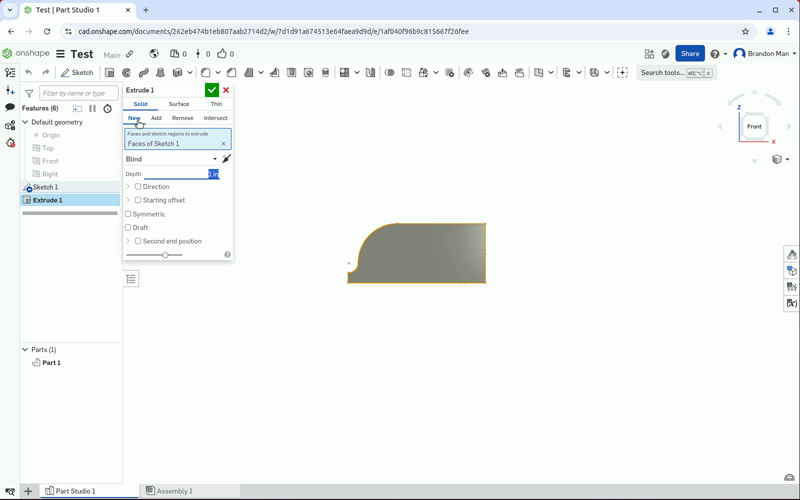
text(7.943)
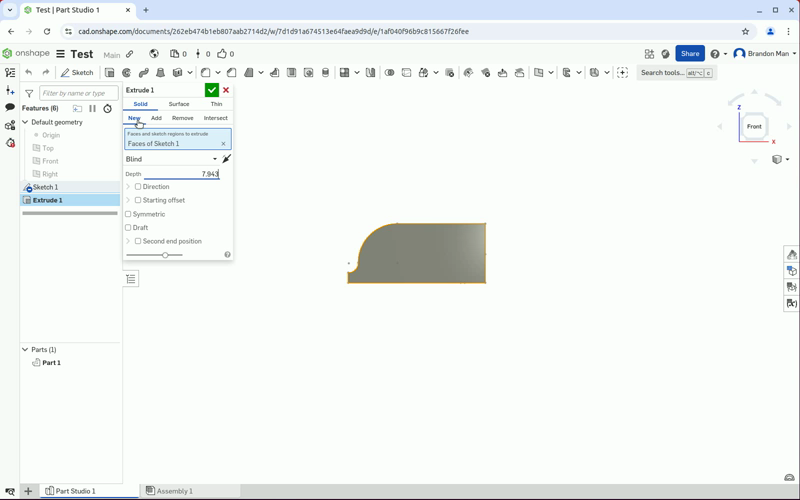
key(enter)
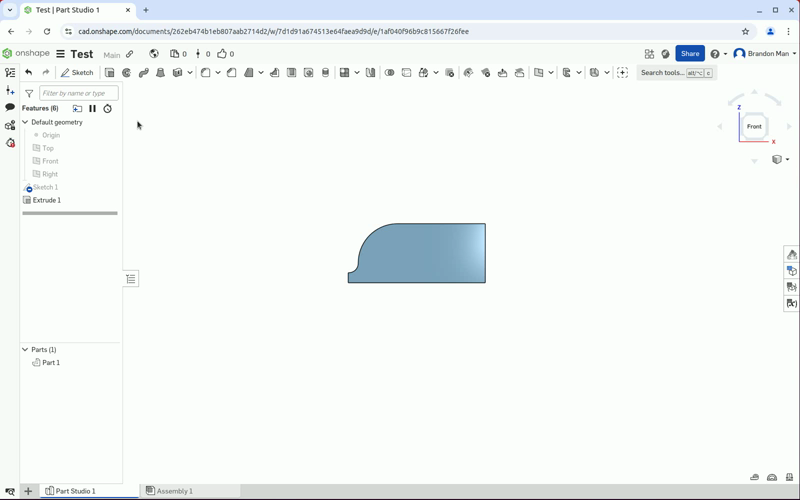
key(shift+h)
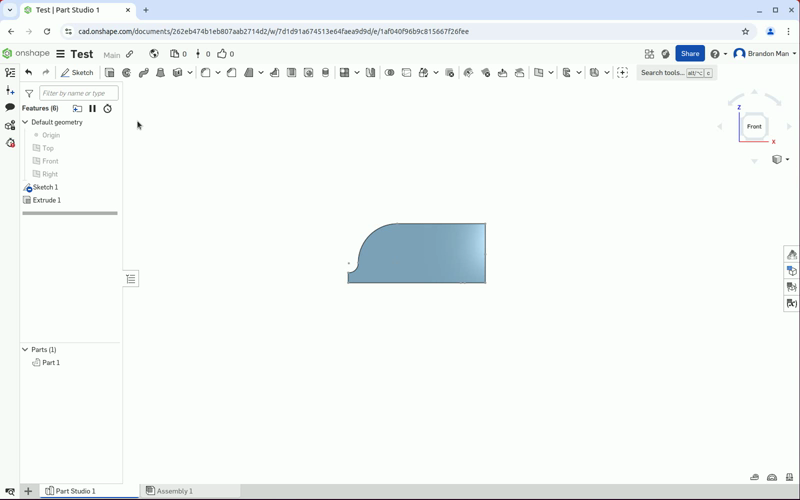
key(shift+h)
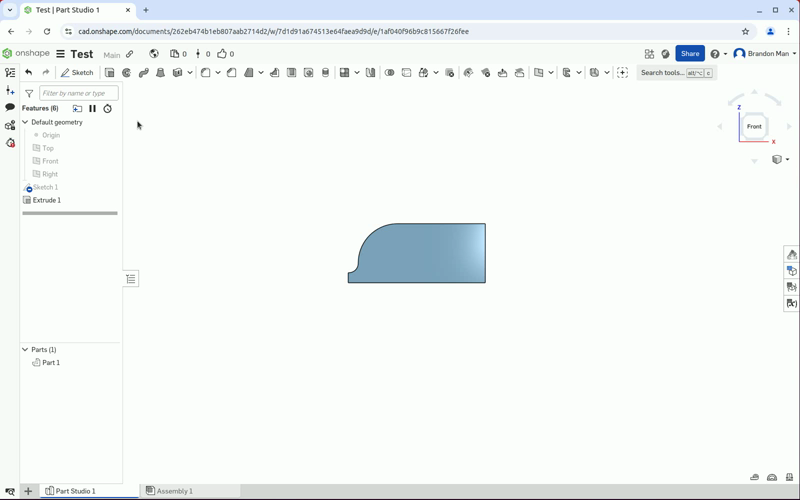
mouse_move(73, 189)
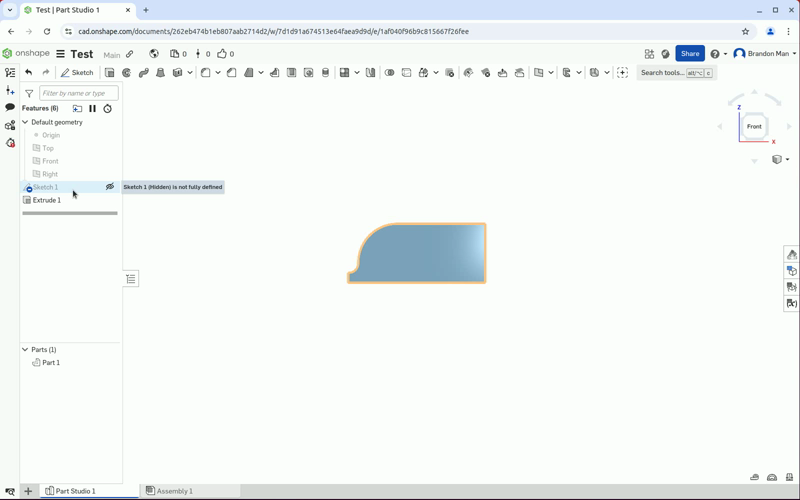
click(73, 189)
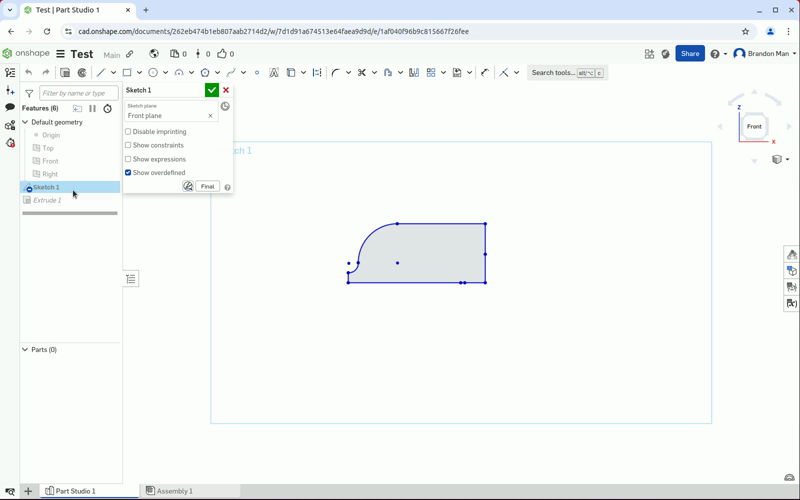
mouse_move(229, 92)
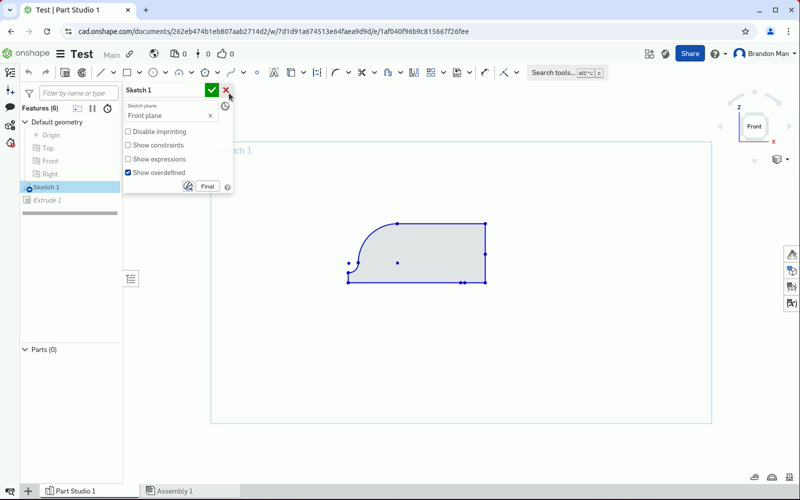
click(229, 92)
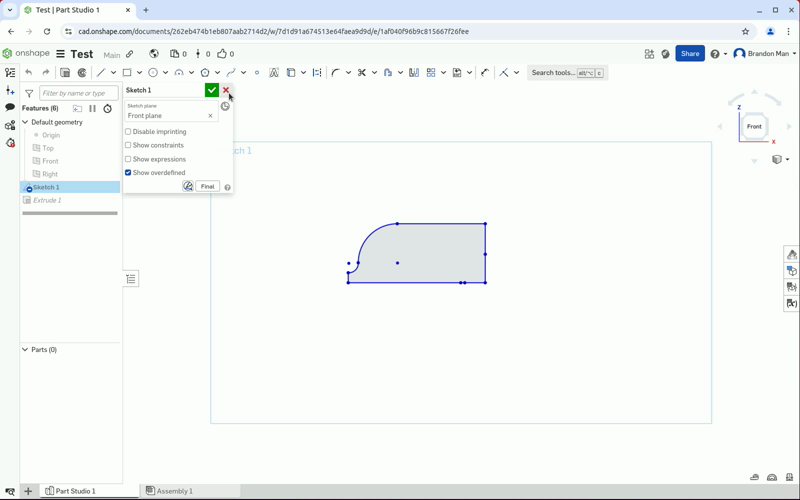
key(shift+s)
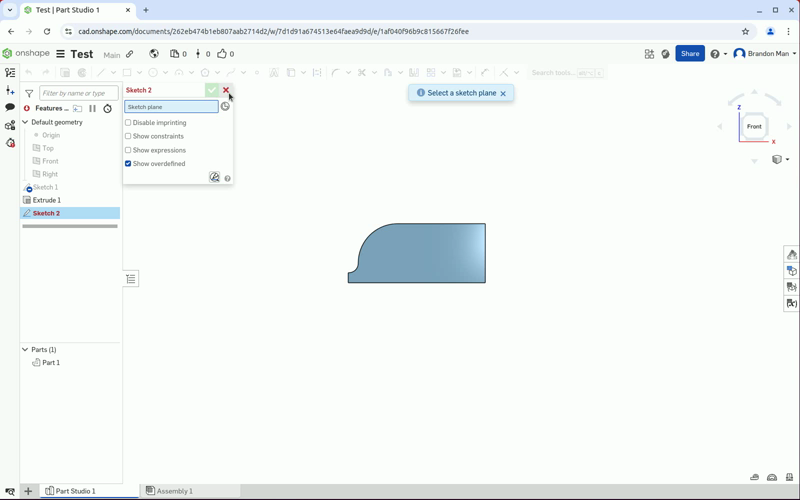
mouse_move(73, 163)
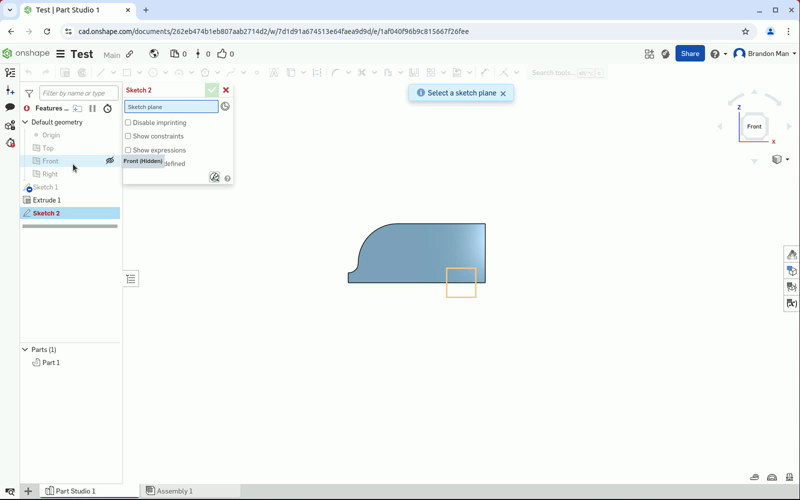
click(73, 163)
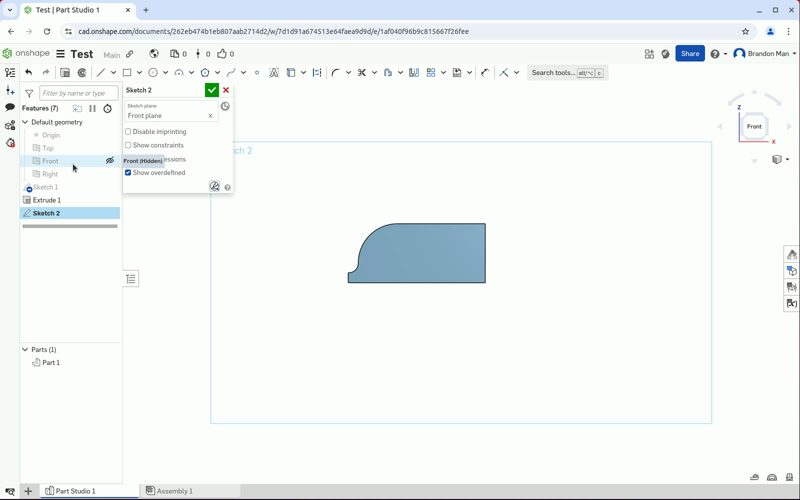
mouse_move(73, 352)
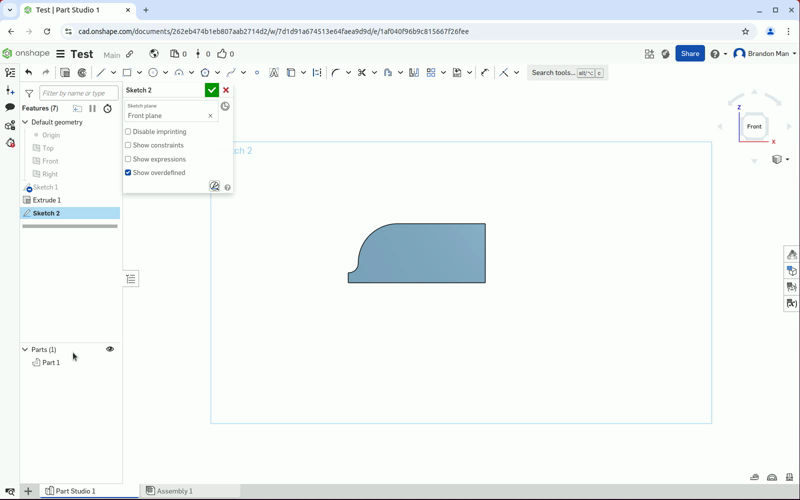
key(y)
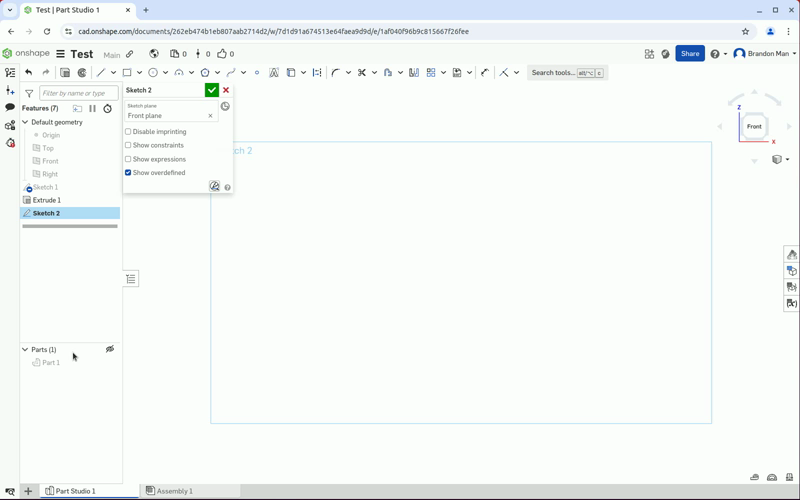
key(l)
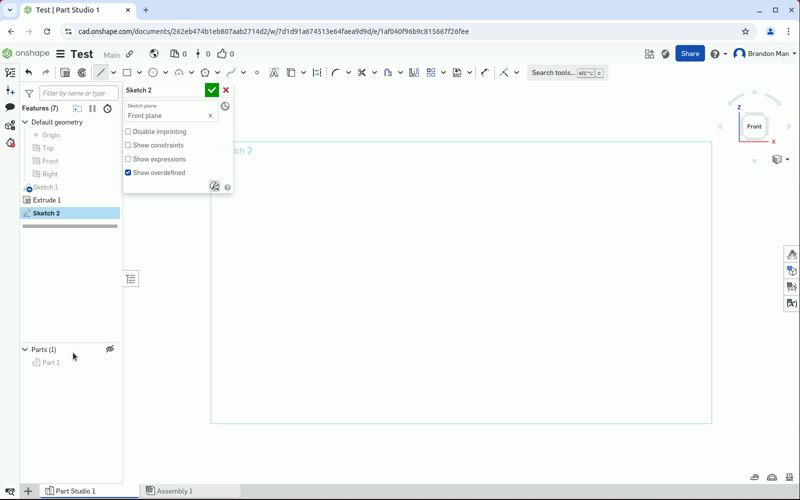
key_down(shift)
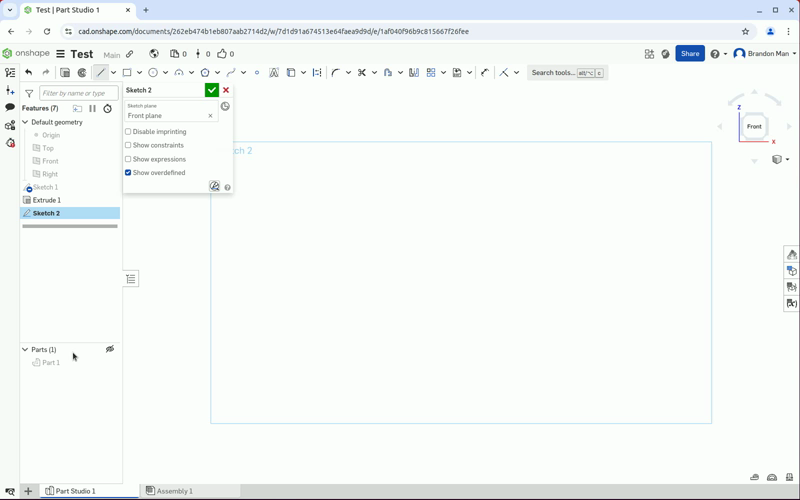
mouse_move(485, 253)
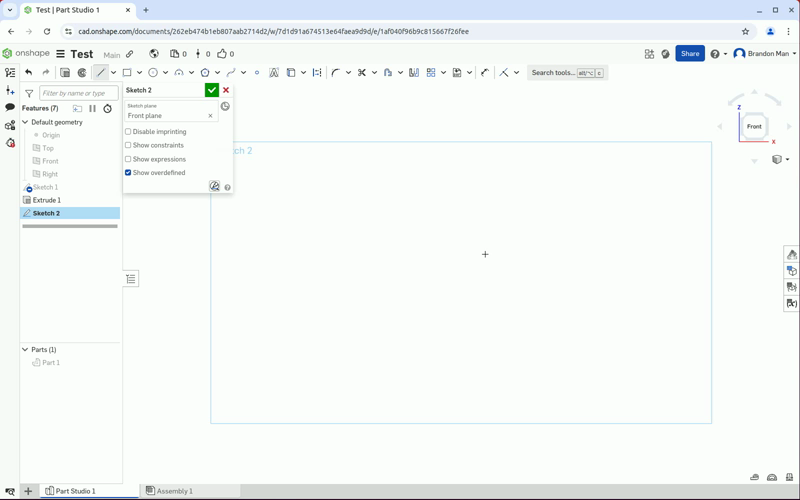
click(485, 253)
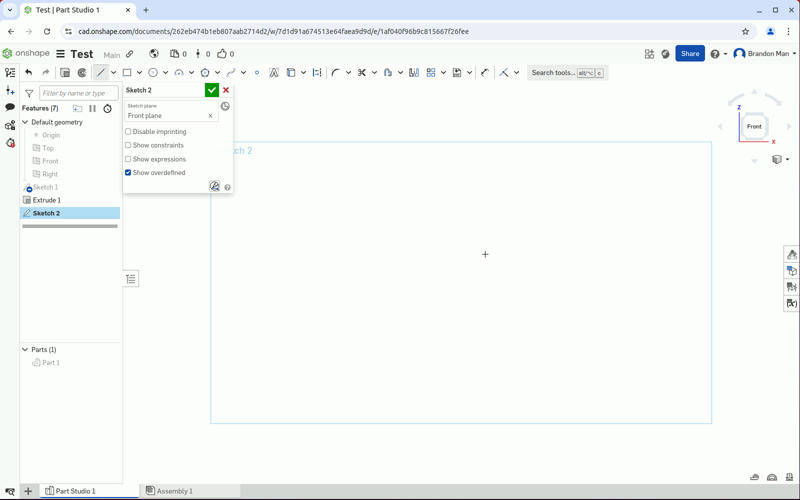
key_up(shift)
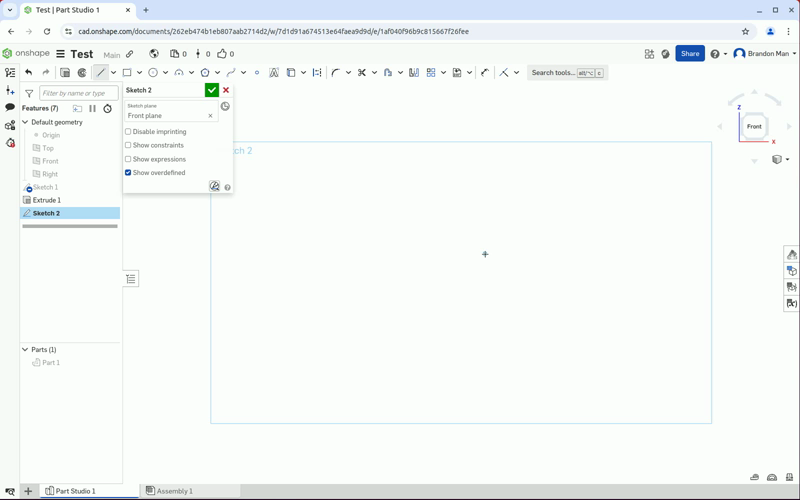
key_down(shift)
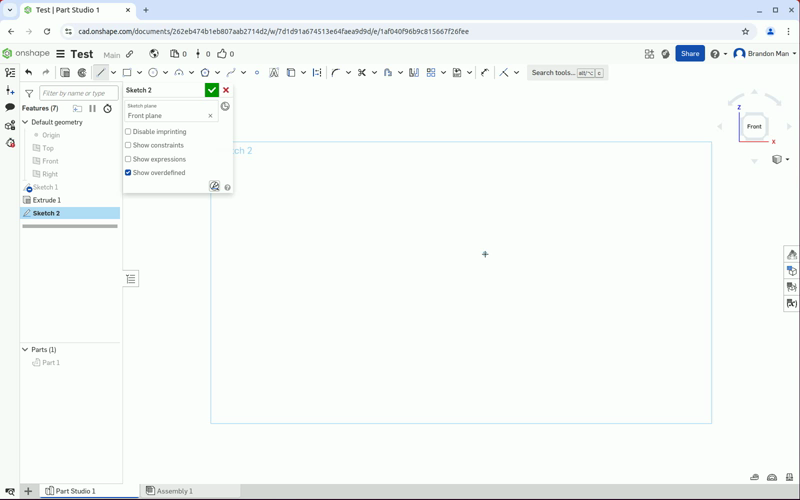
mouse_move(515, 253)
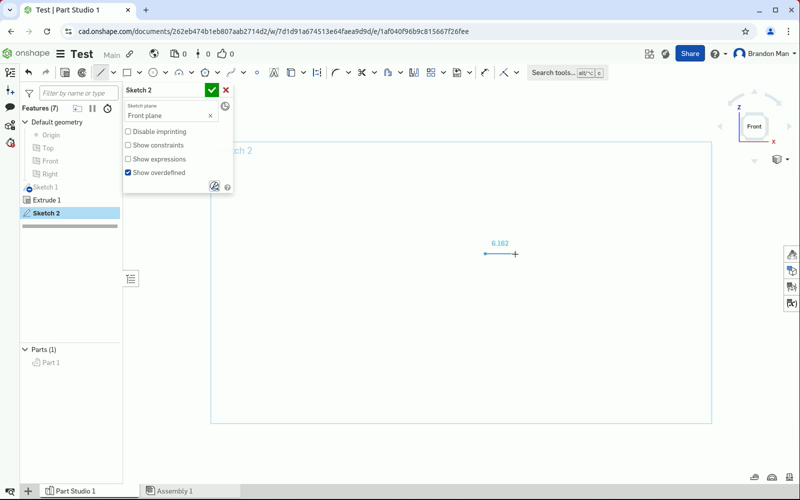
mouse_move(536, 253)
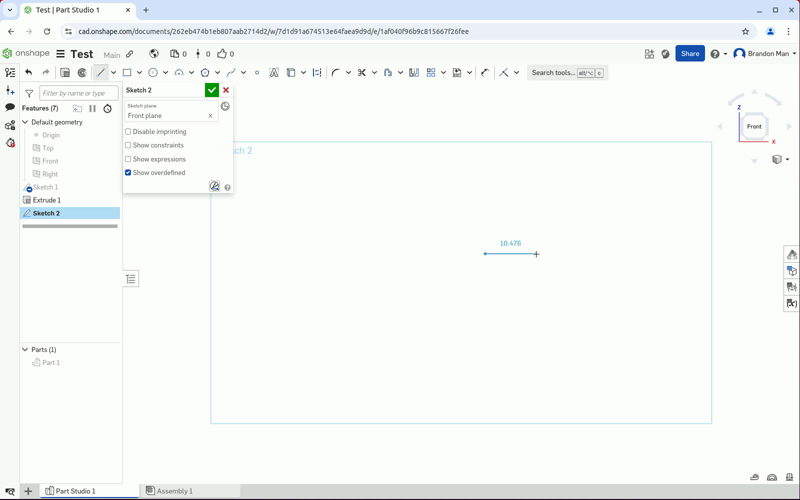
click(536, 253)
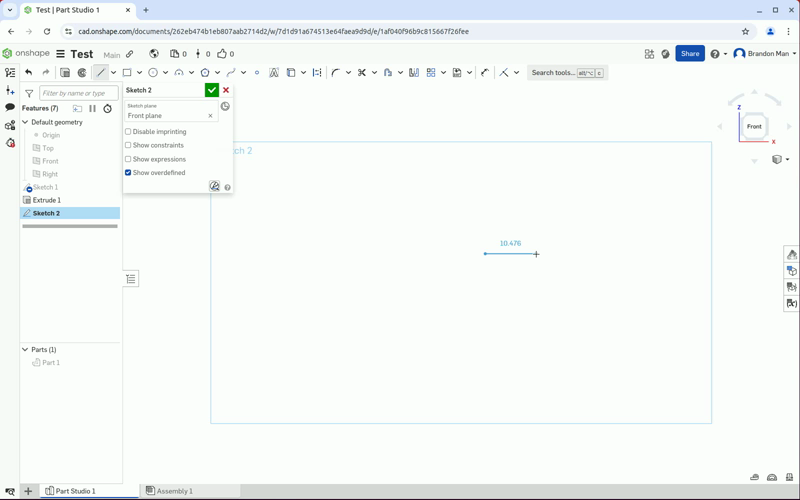
key_up(shift)
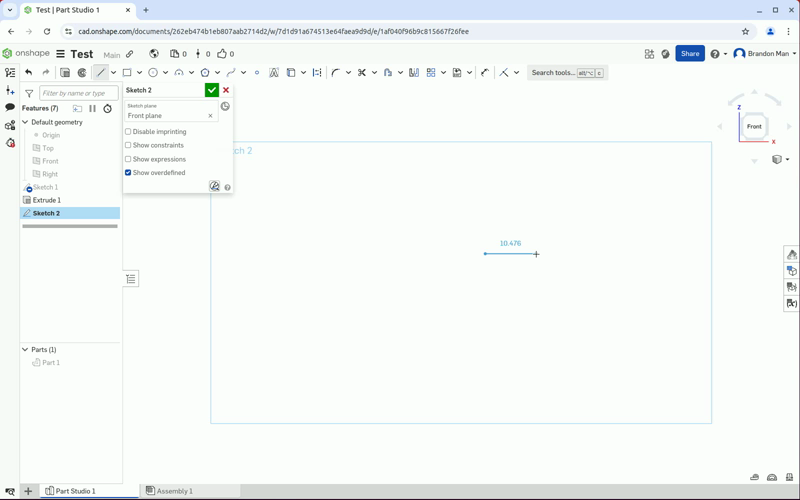
key_down(shift)
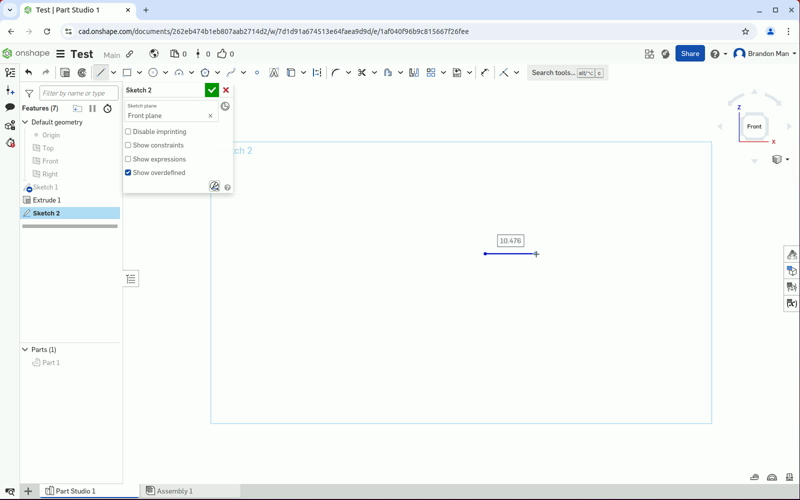
mouse_move(566, 253)
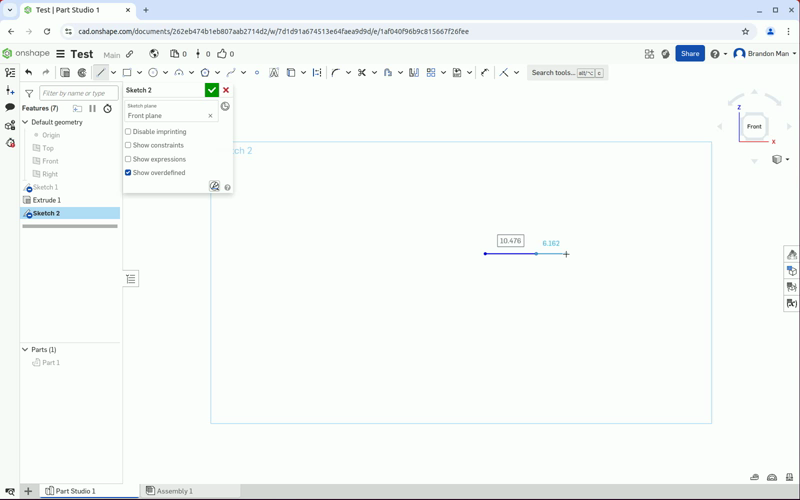
mouse_move(536, 224)
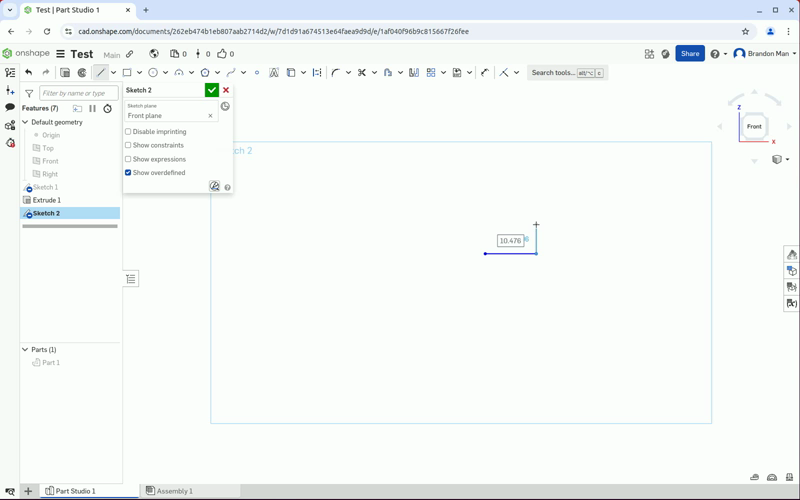
click(536, 224)
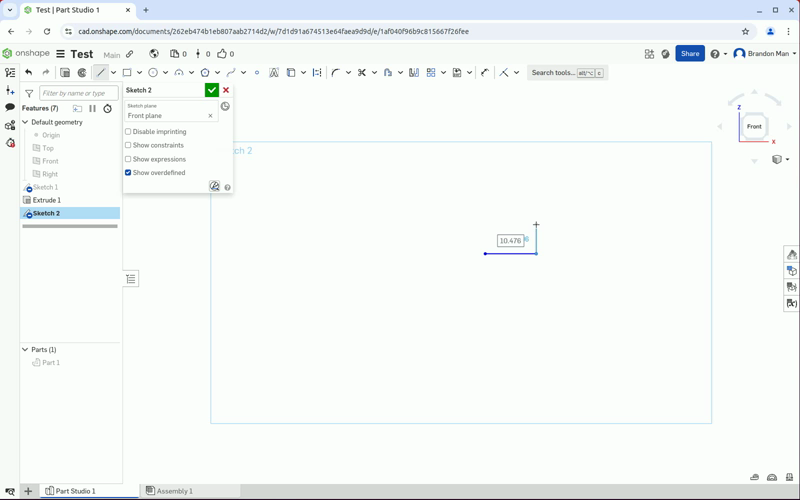
key_up(shift)
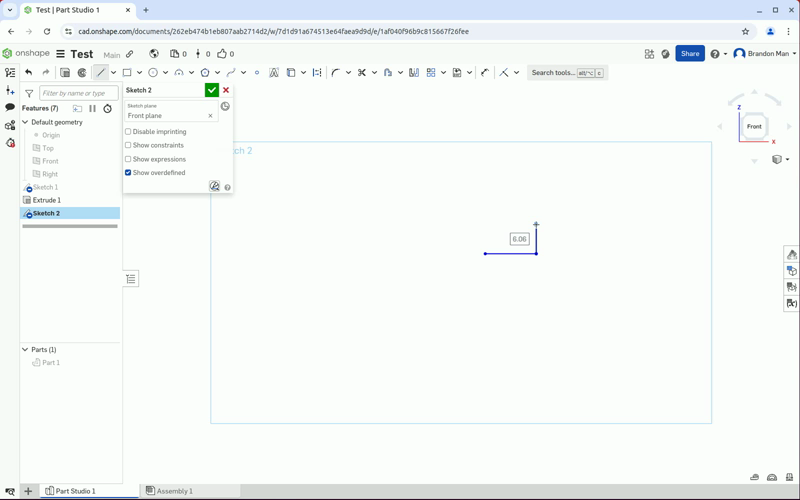
key_down(shift)
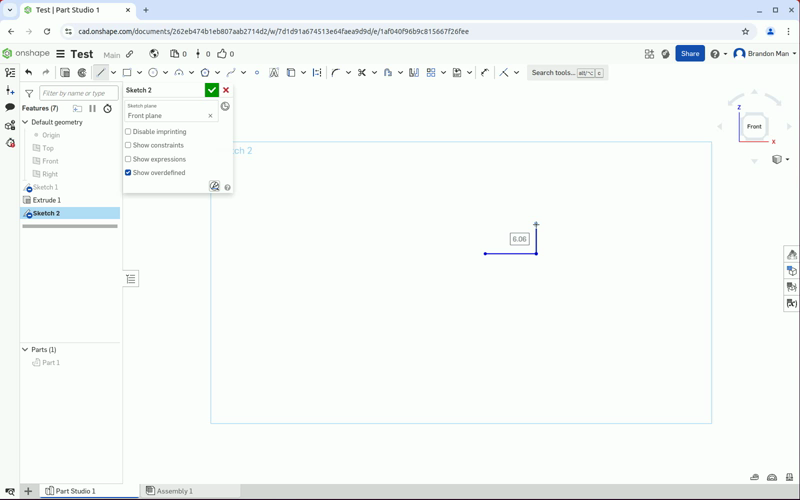
mouse_move(566, 224)
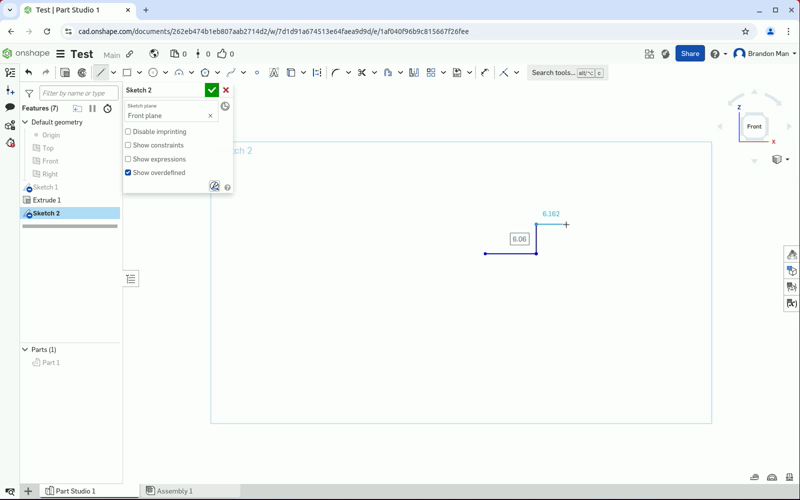
mouse_move(485, 224)
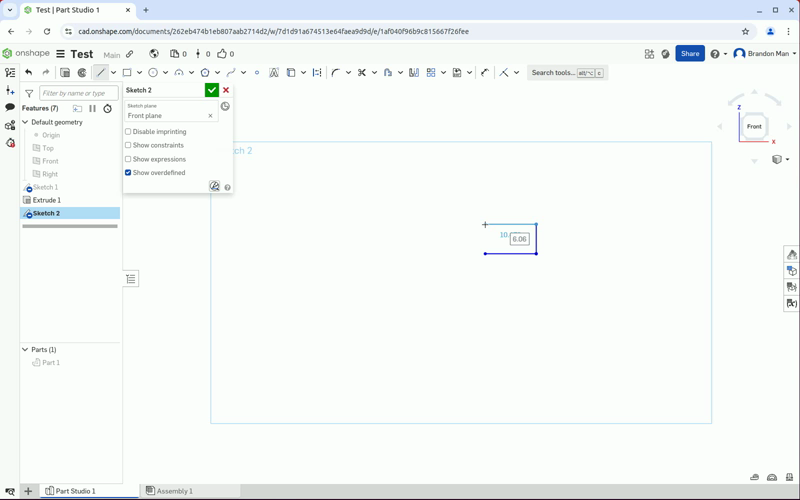
click(485, 224)
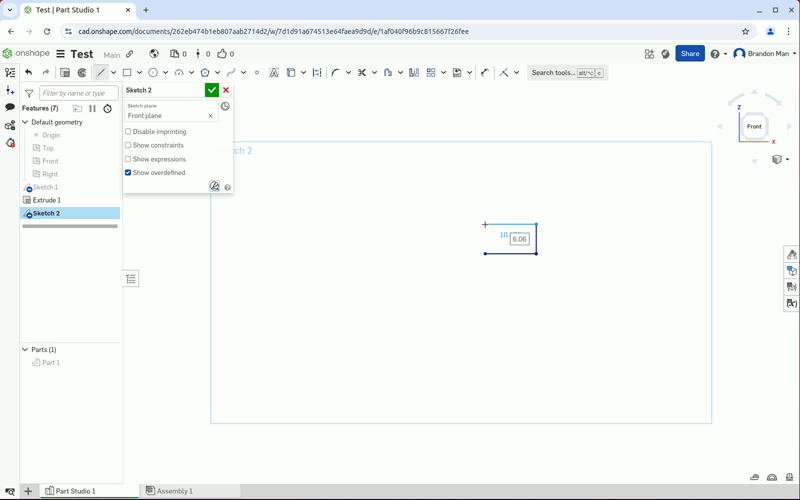
key_up(shift)
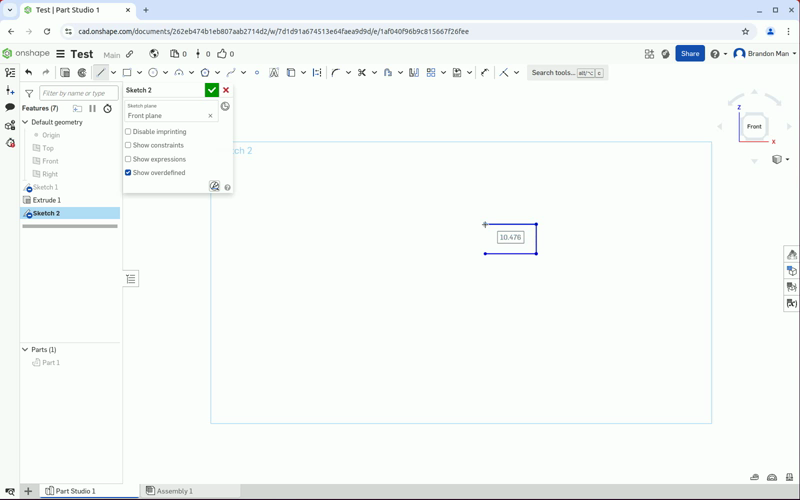
mouse_move(515, 224)
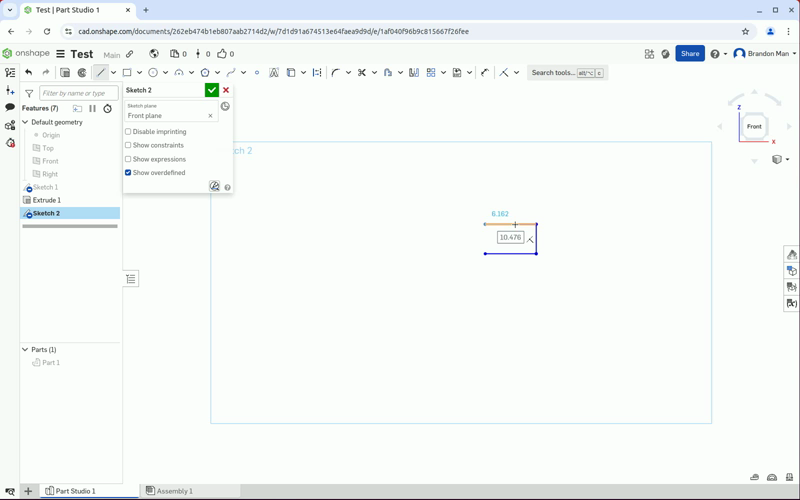
key_down(shift)
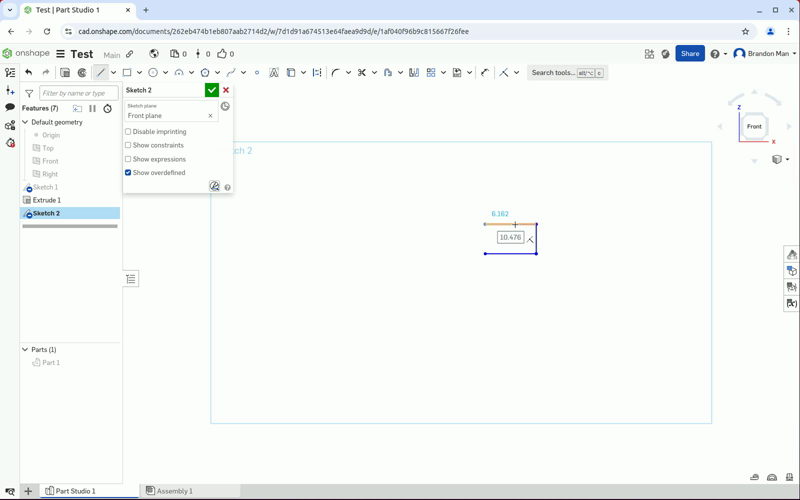
mouse_move(485, 253)
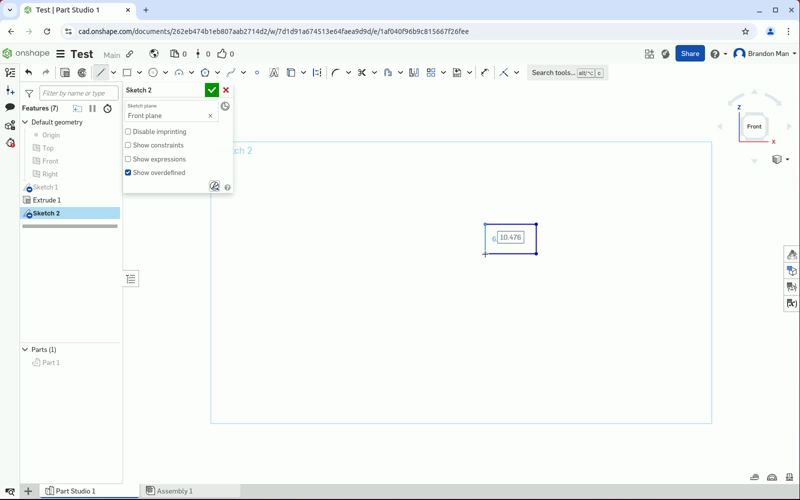
key_up(shift)
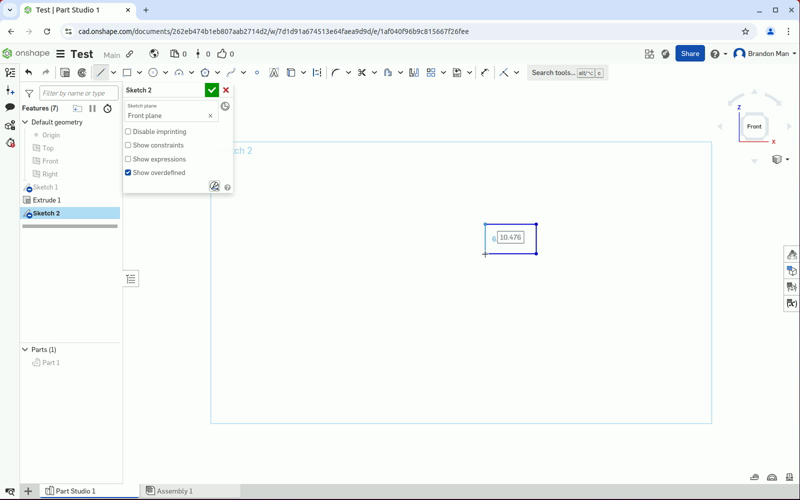
click(485, 253)
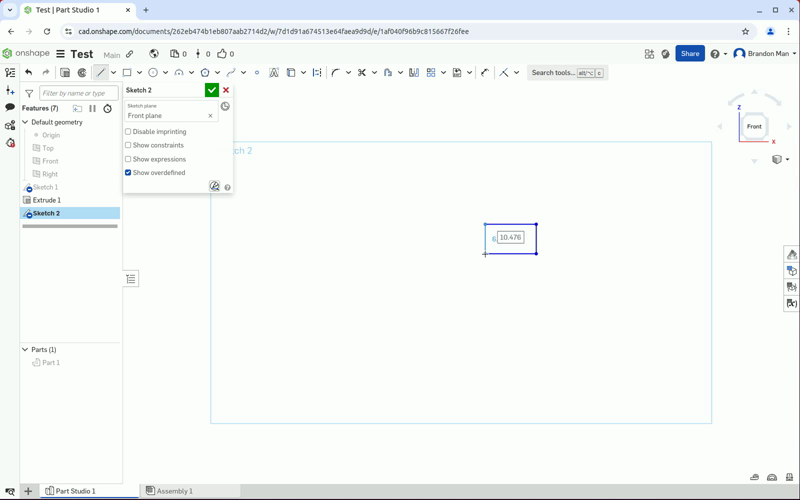
key(esc)
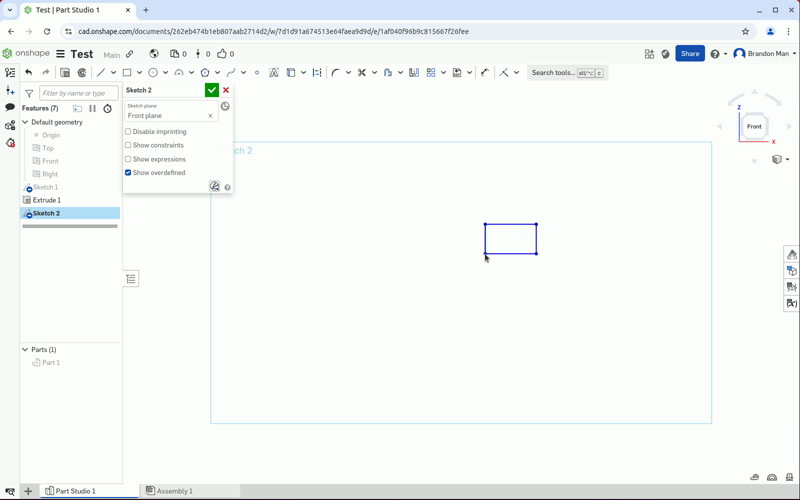
mouse_move(533, 246)
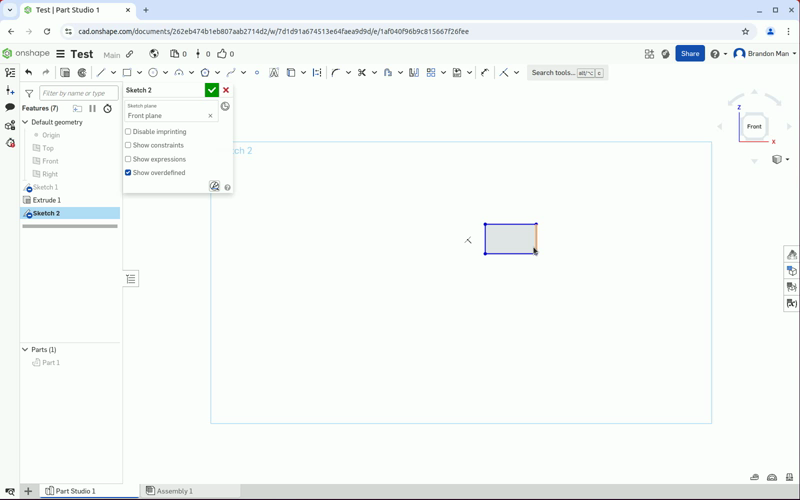
scroll(6)
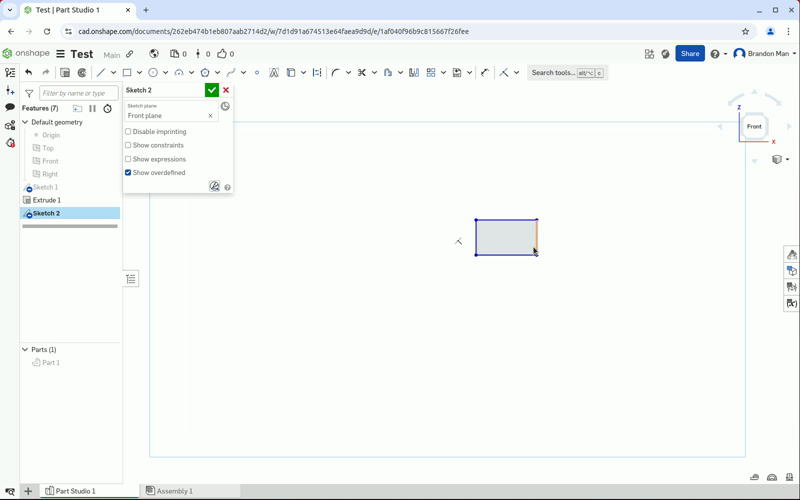
scroll(6)
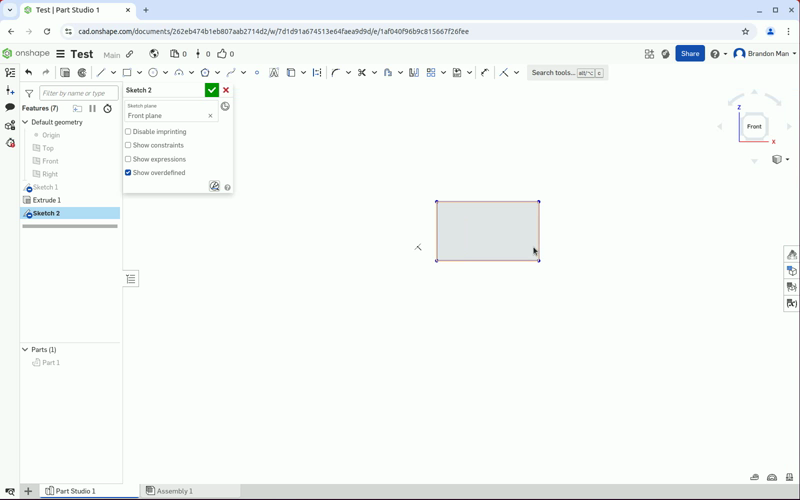
scroll(6)
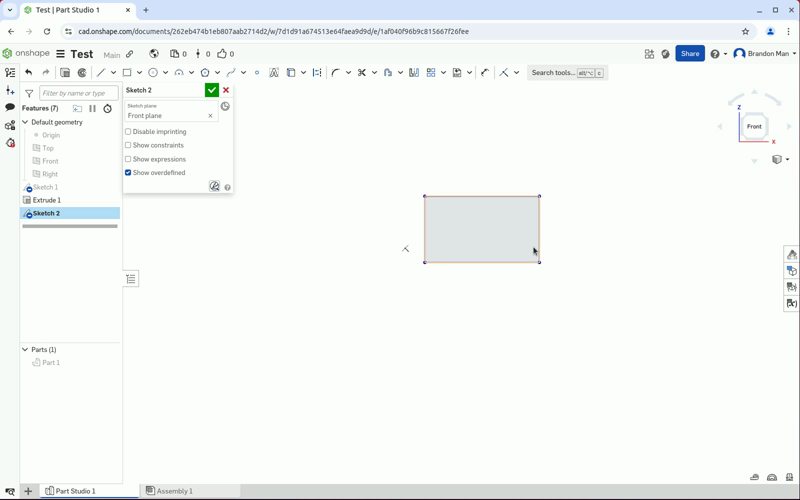
scroll(6)
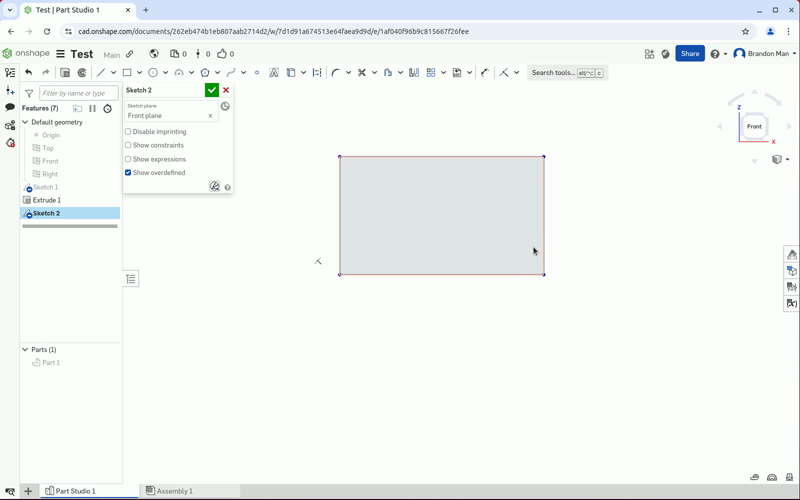
scroll(6)
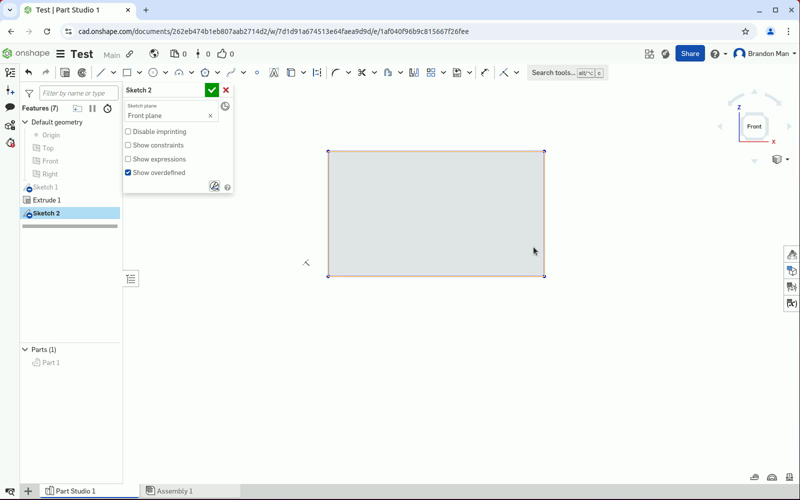
scroll(6)
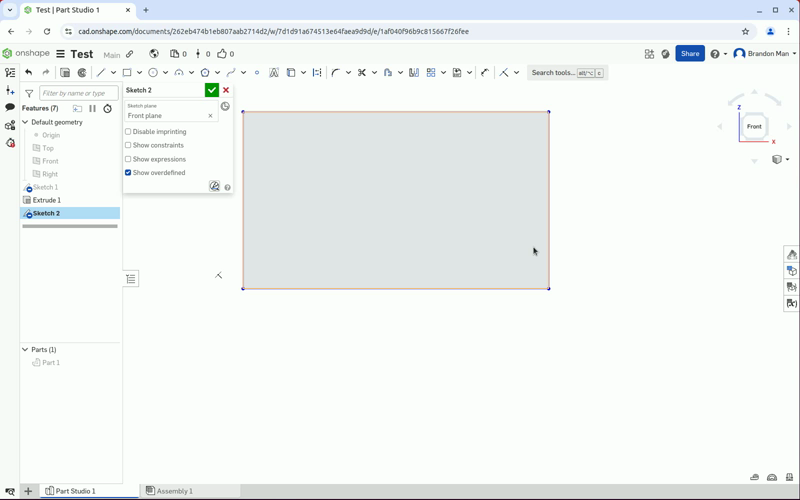
scroll(6)
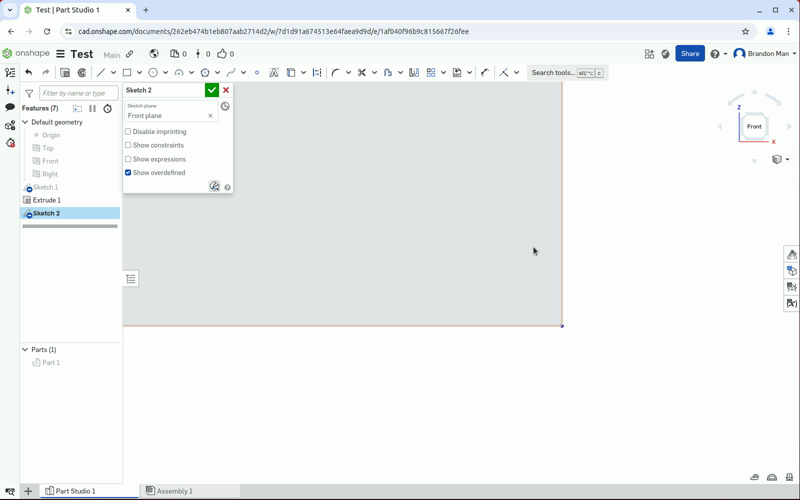
click(533, 246)
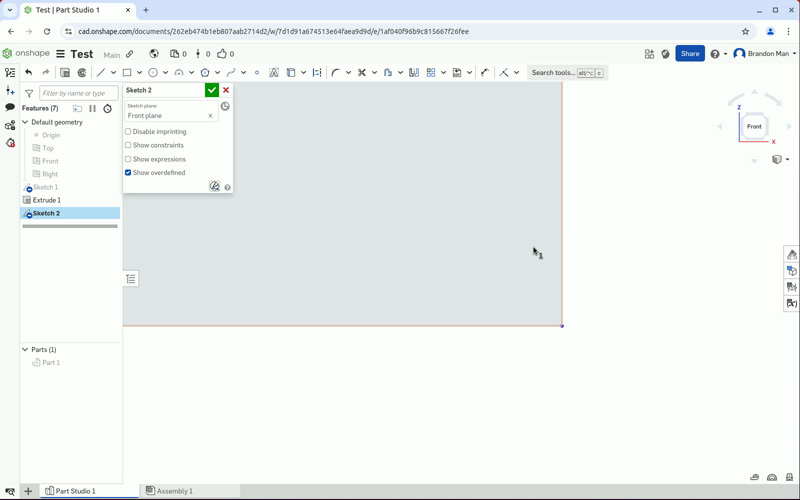
scroll(-6)
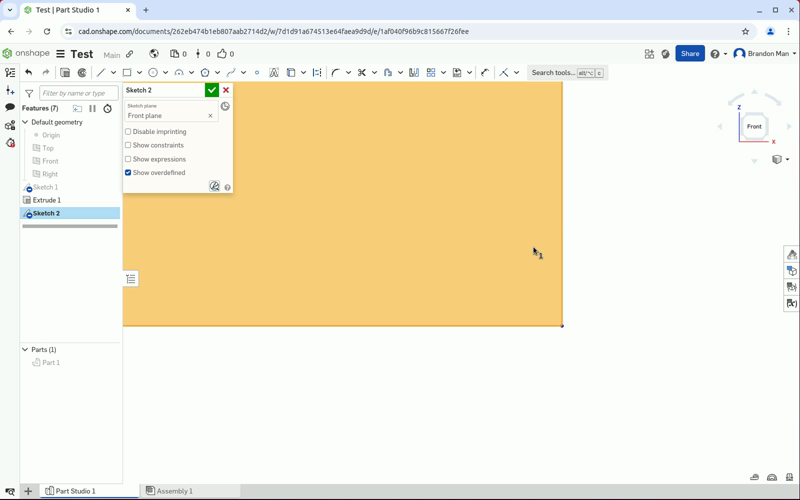
scroll(-6)
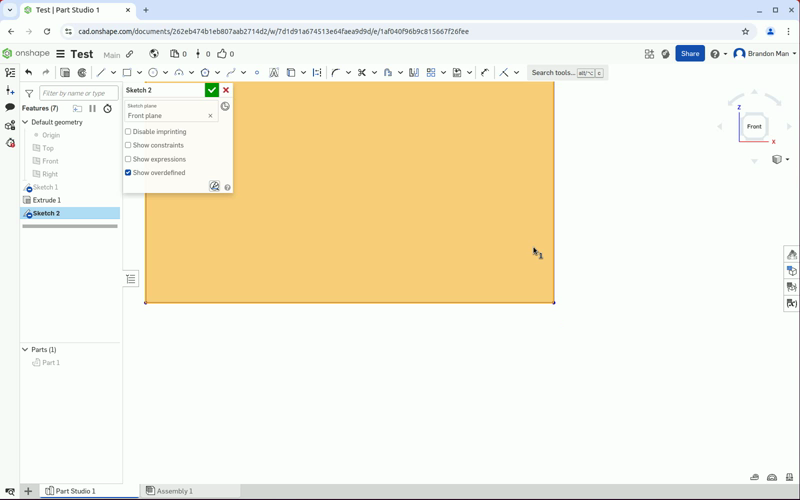
scroll(-6)
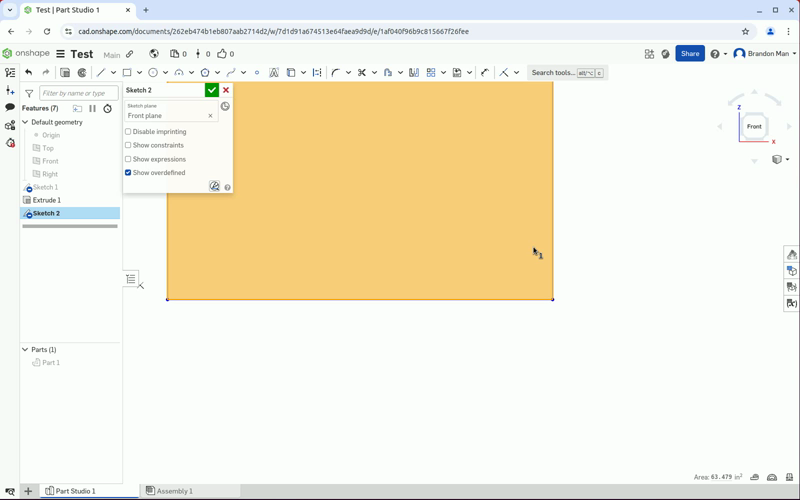
scroll(-6)
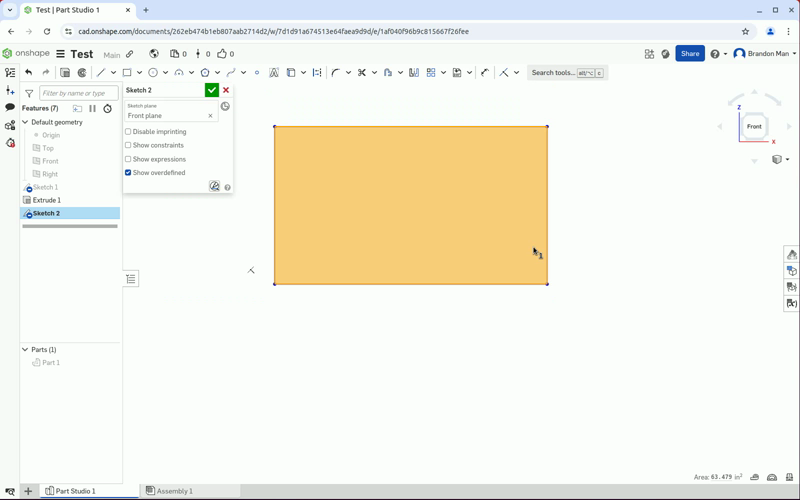
scroll(-6)
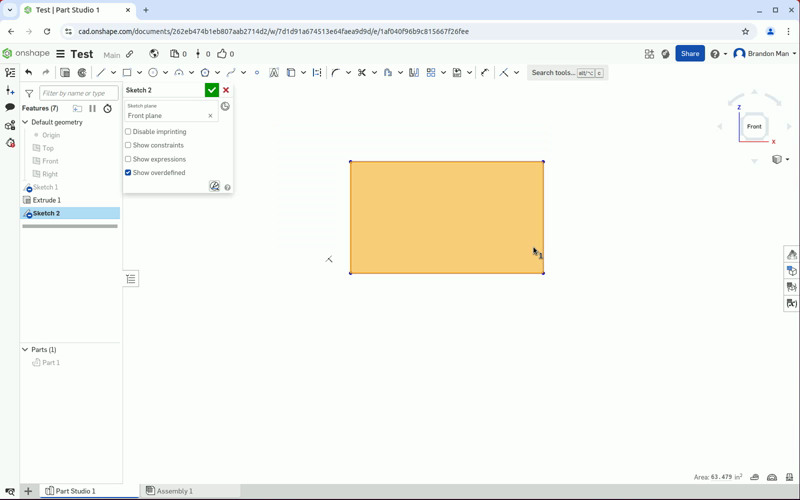
scroll(-6)
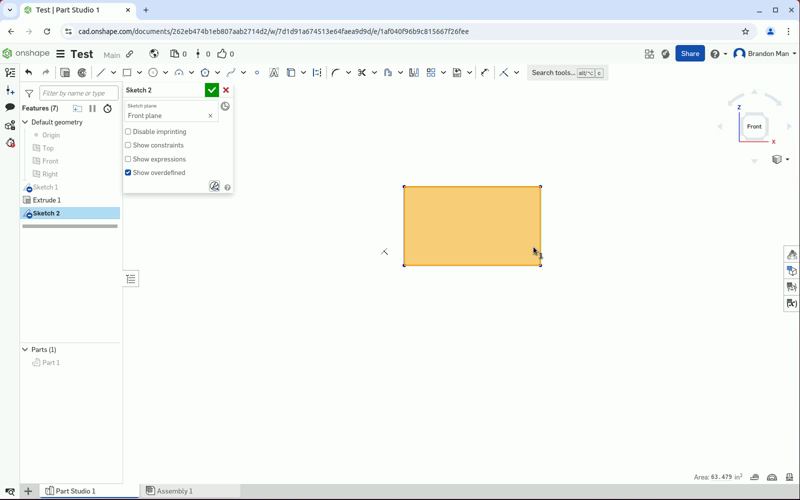
scroll(-6)
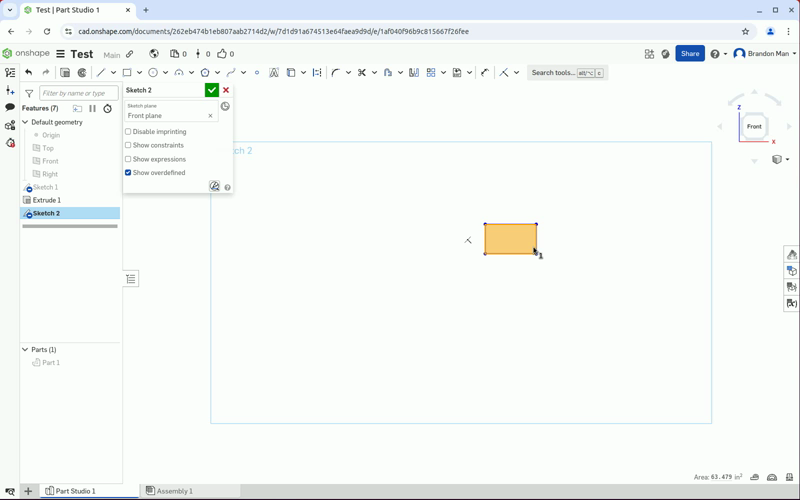
mouse_move(73, 352)
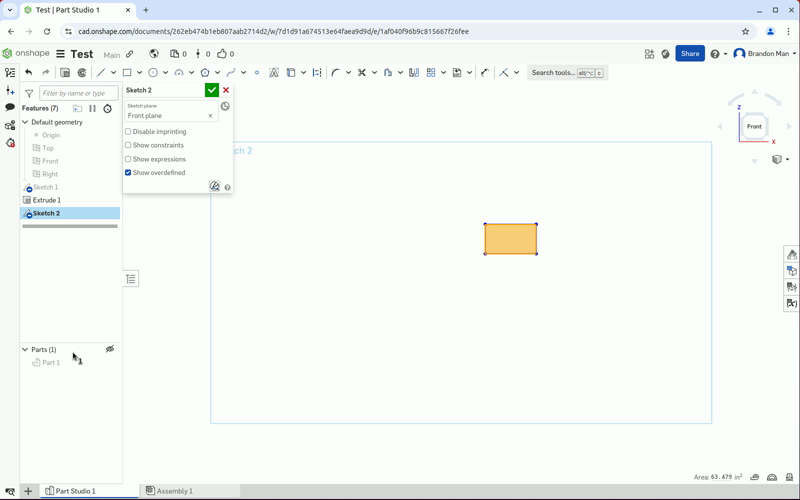
key(shift+y)
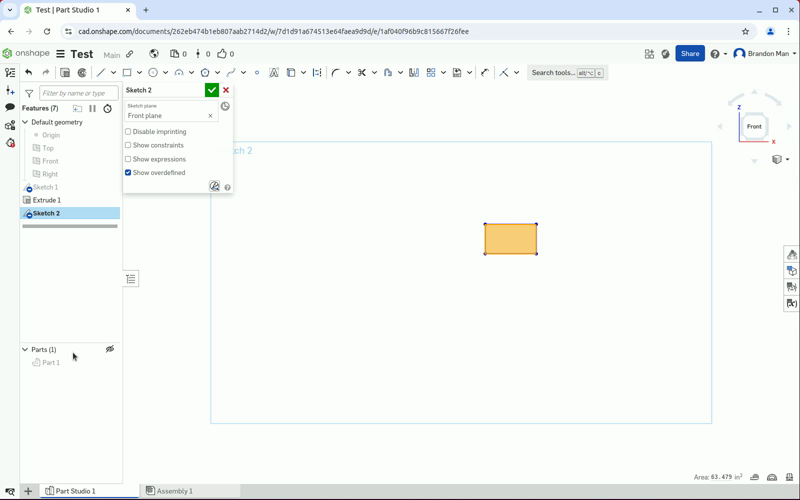
key(shift+e)
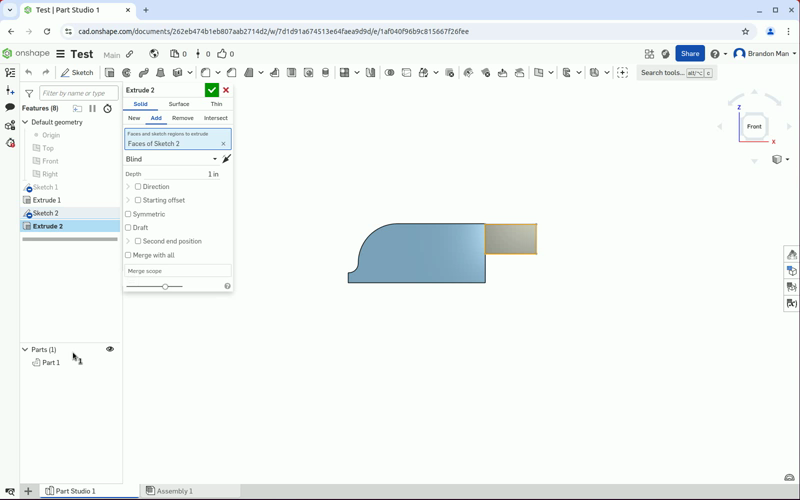
mouse_move(143, 106)
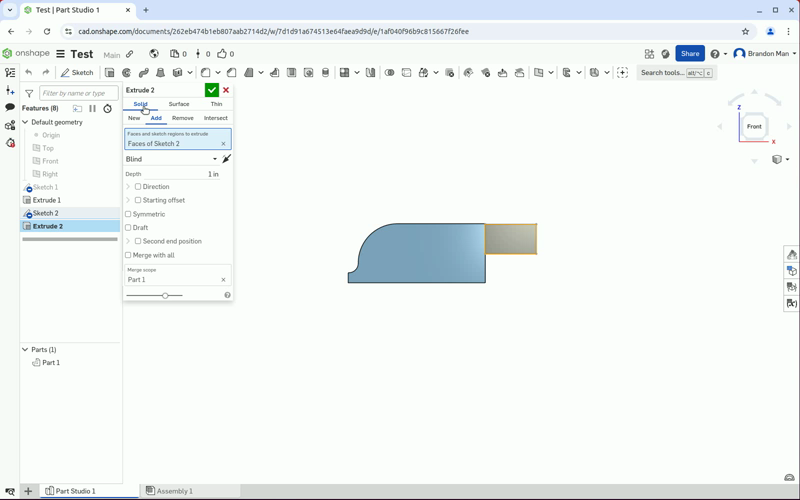
click(143, 106)
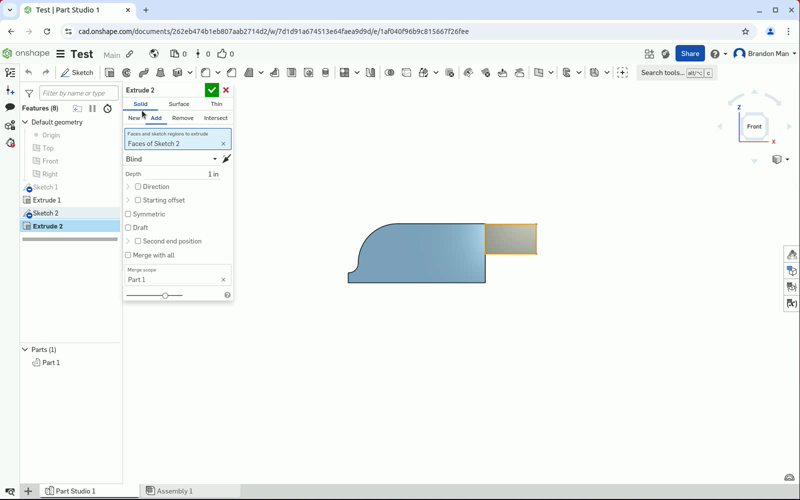
mouse_move(137, 120)
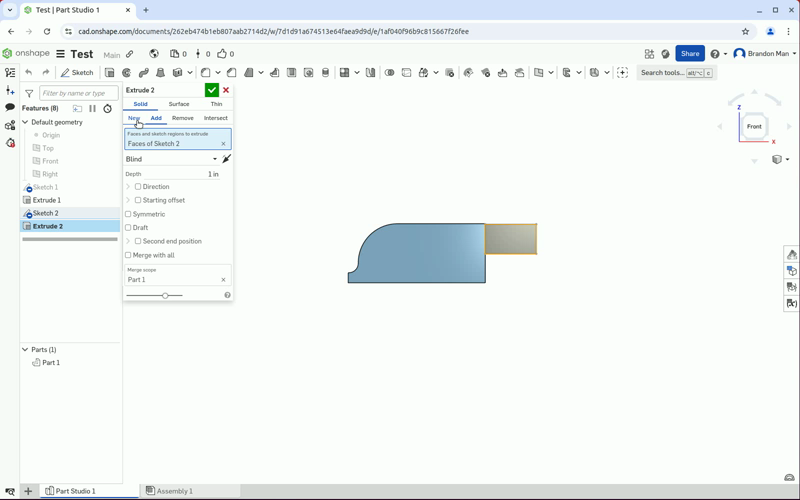
click(137, 120)
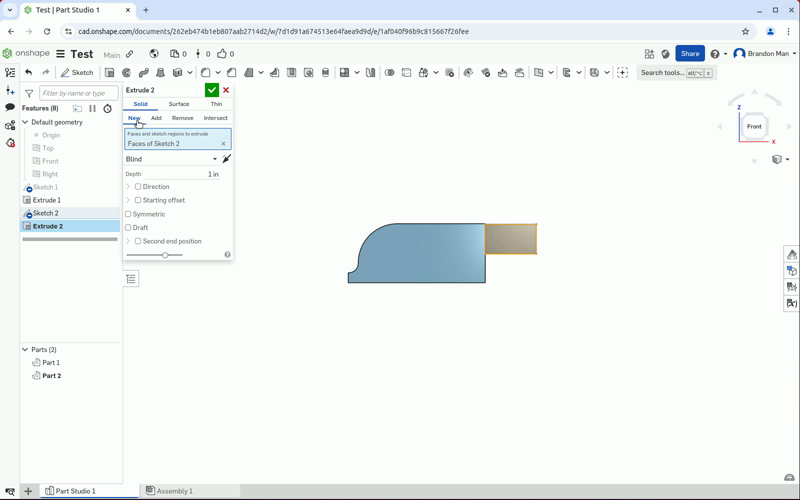
key(tab, 4)
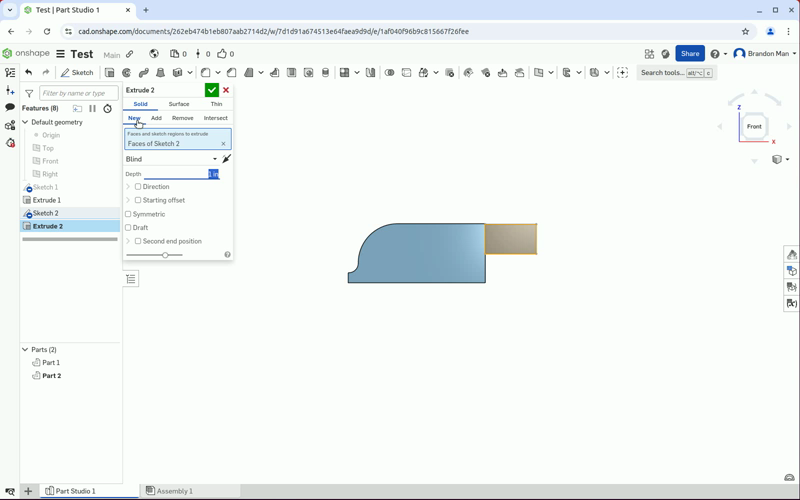
text(7.943)
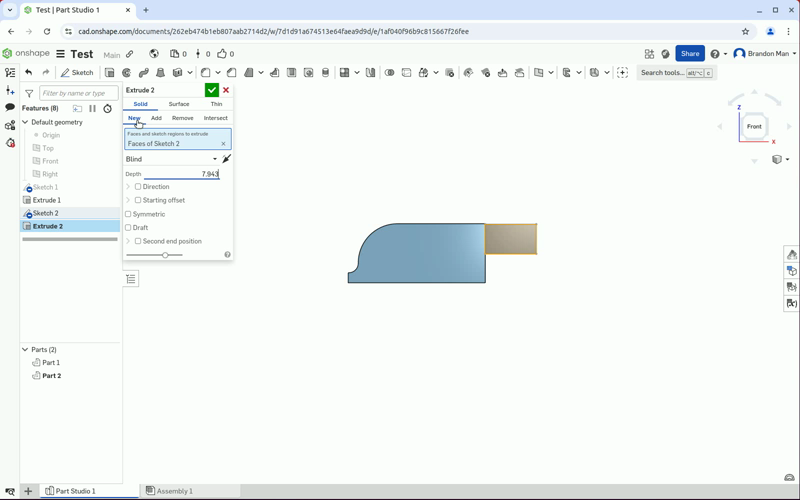
key(enter)
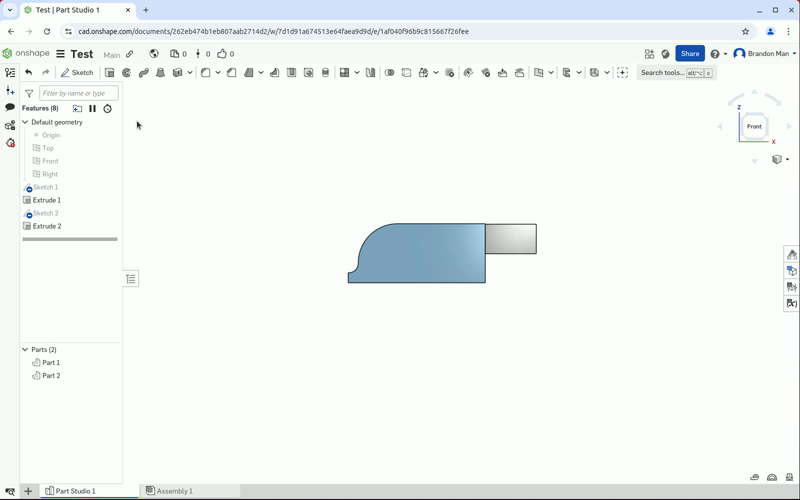
key(shift+h)
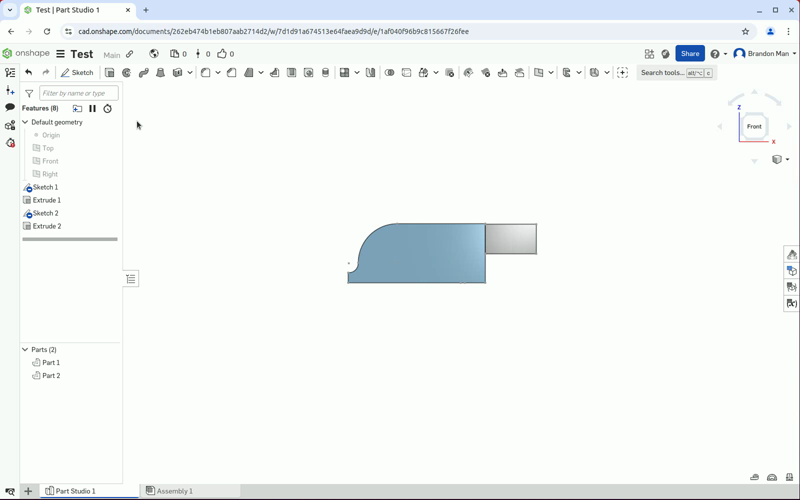
key(shift+h)
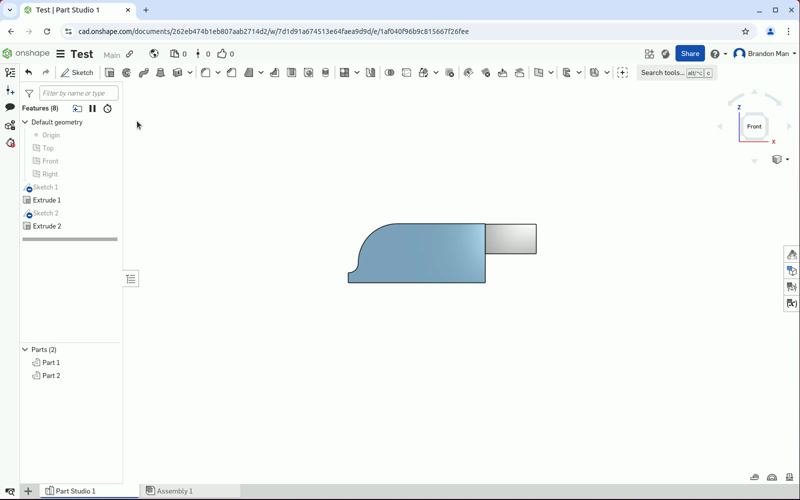
mouse_move(73, 189)
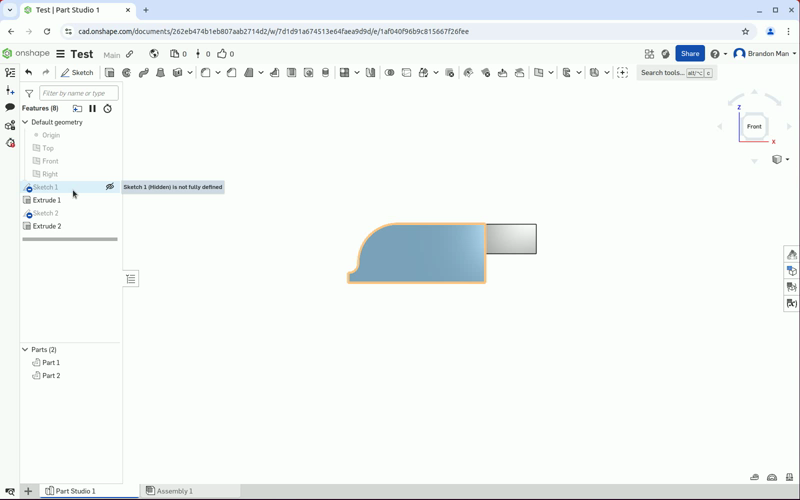
click(73, 189)
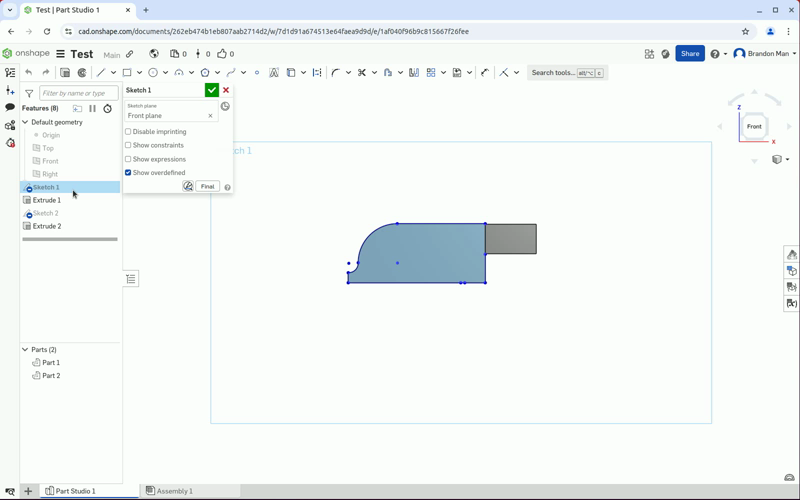
mouse_move(229, 92)
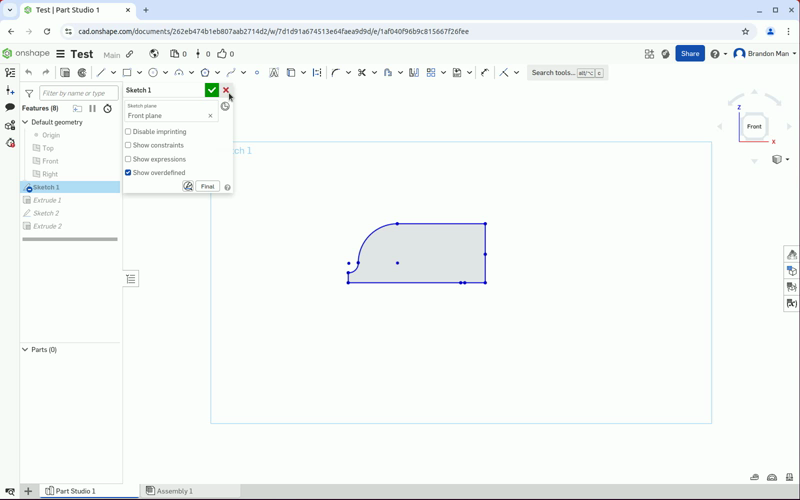
click(229, 92)
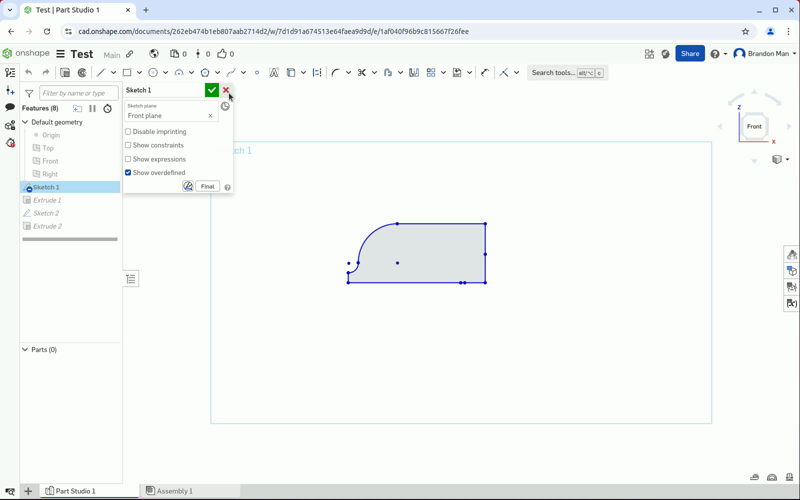
key(shift+s)
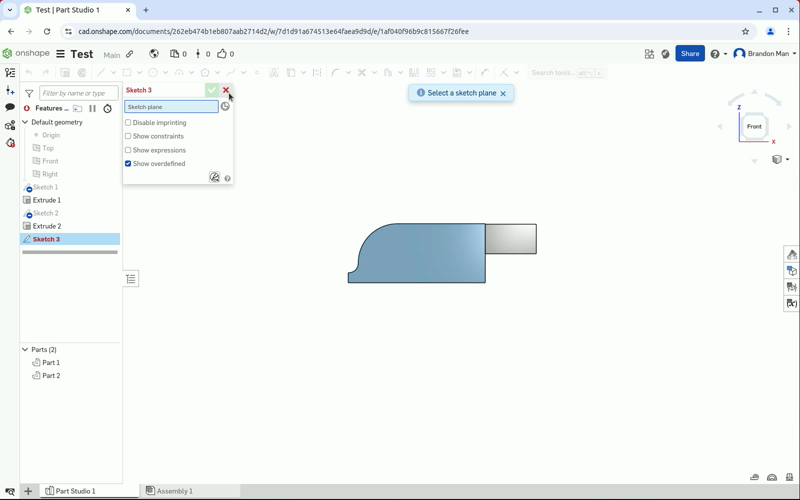
mouse_move(73, 163)
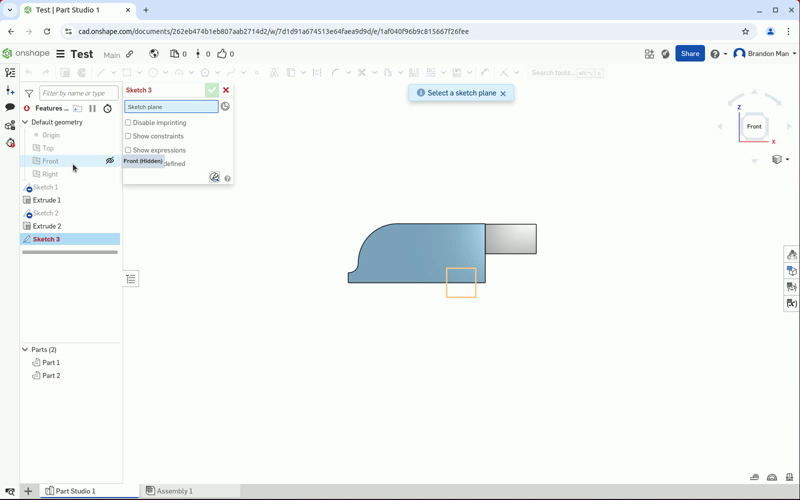
click(73, 163)
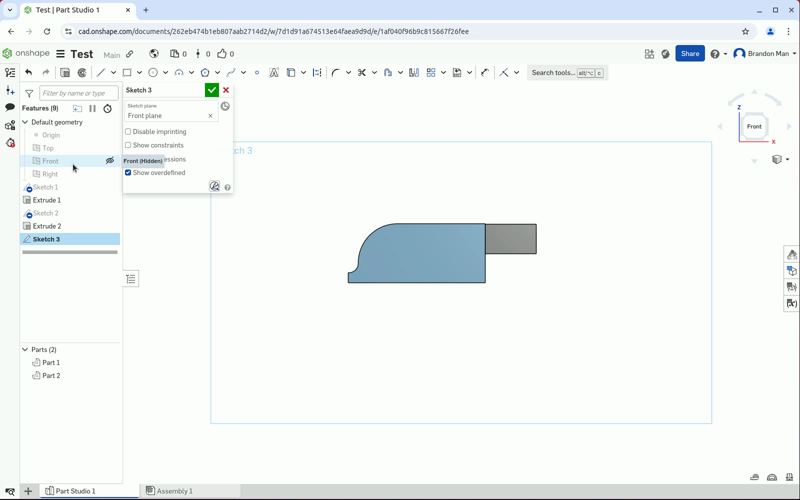
mouse_move(73, 352)
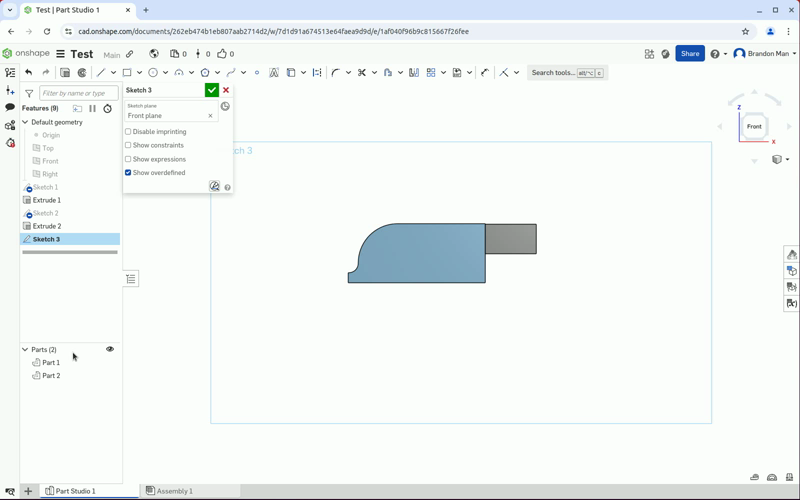
key(y)
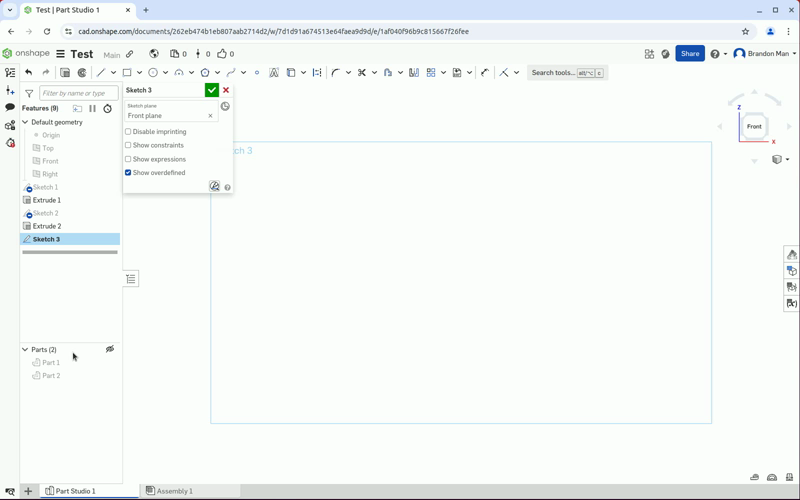
key(l)
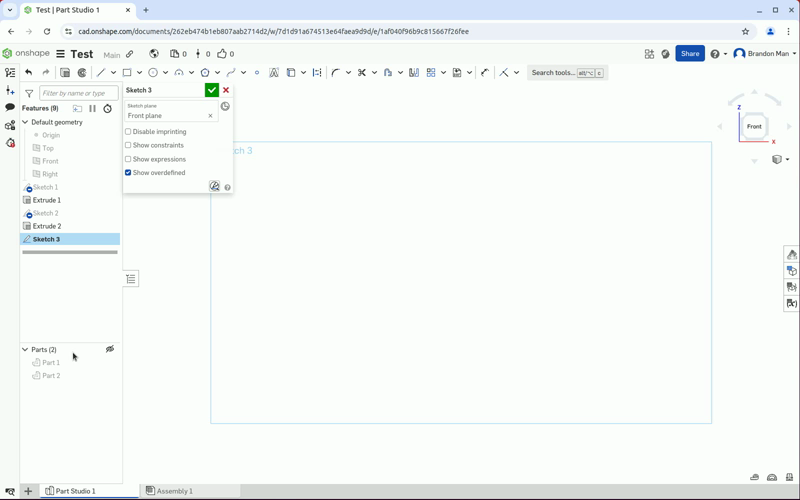
key_down(shift)
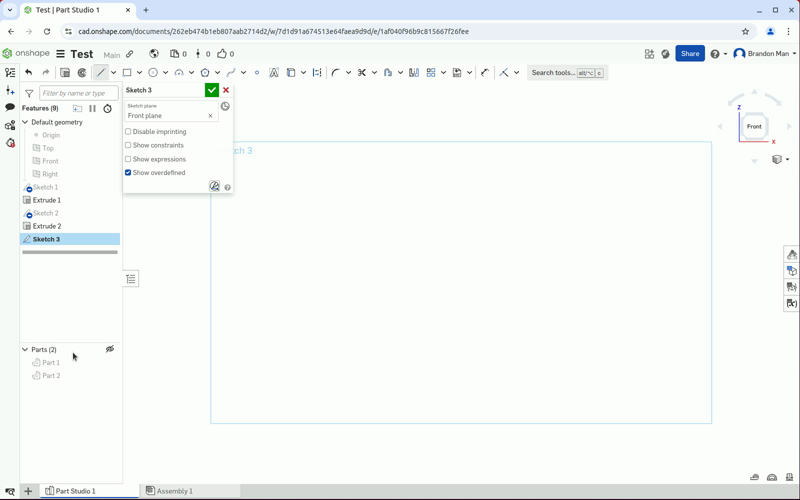
mouse_move(485, 282)
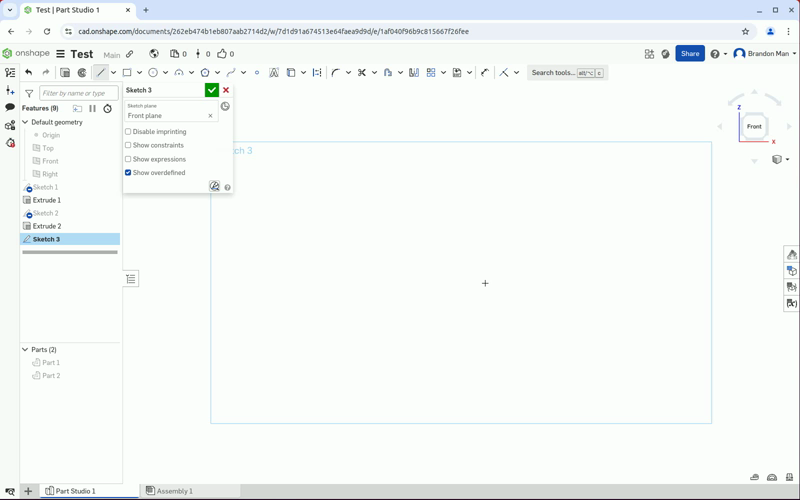
click(485, 282)
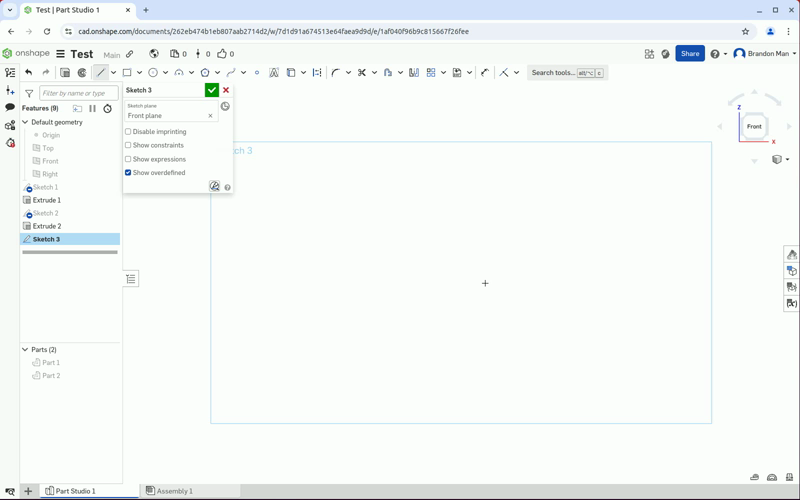
key_up(shift)
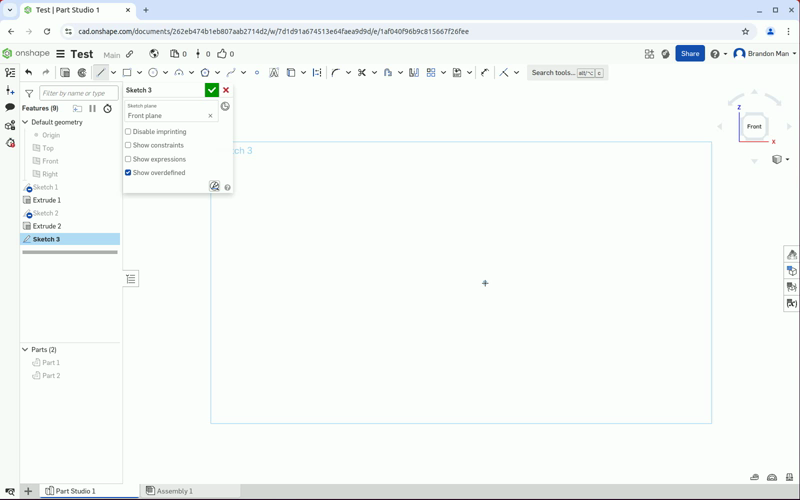
key_down(shift)
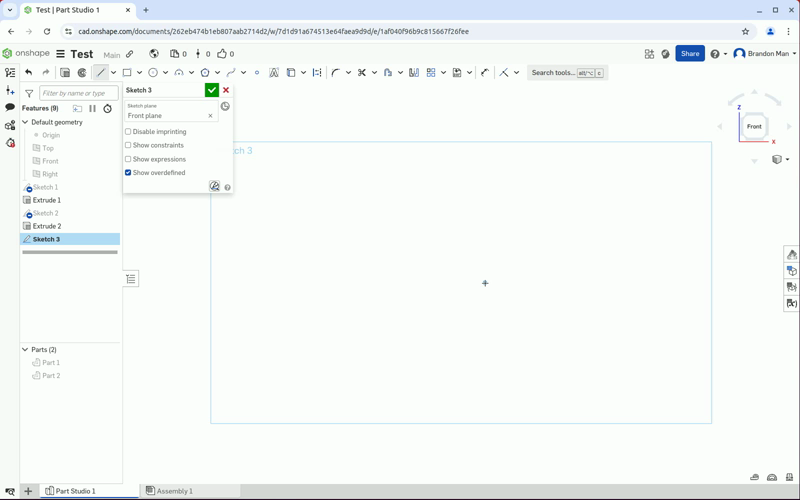
mouse_move(515, 282)
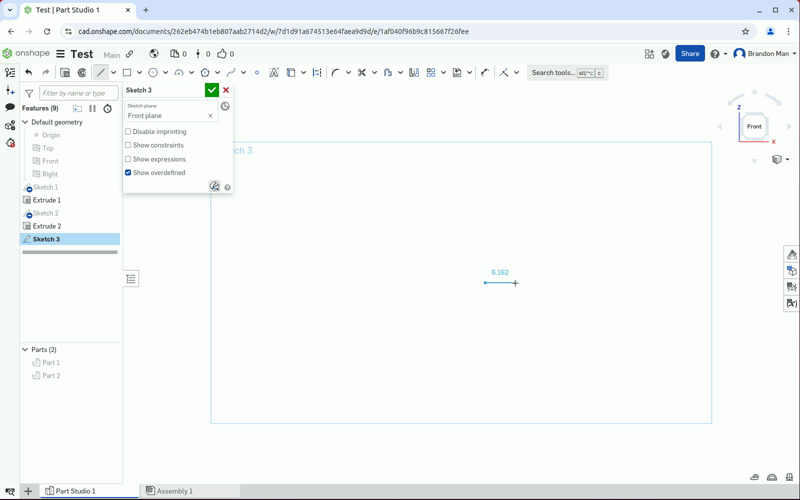
mouse_move(536, 282)
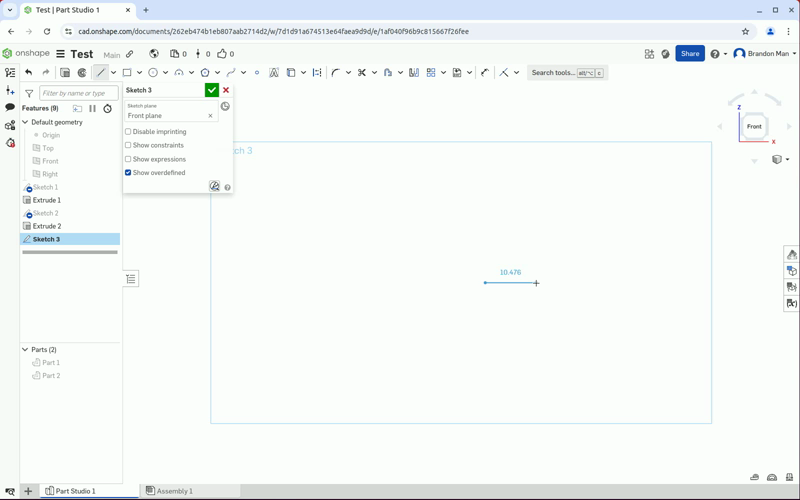
click(536, 282)
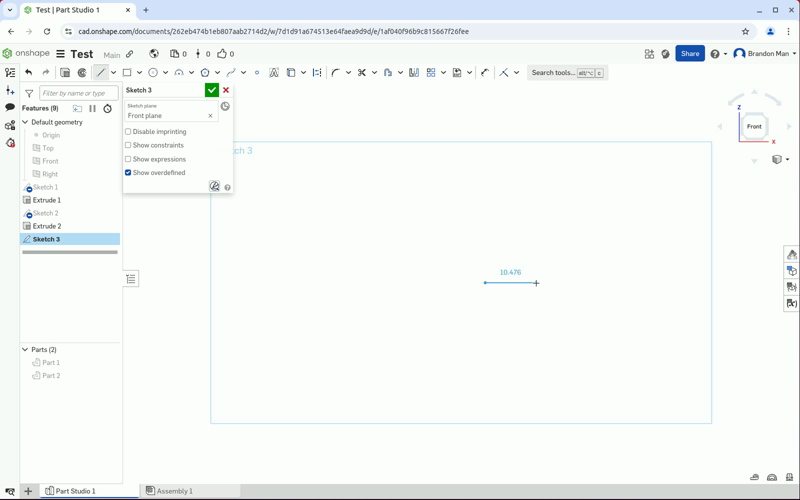
key_up(shift)
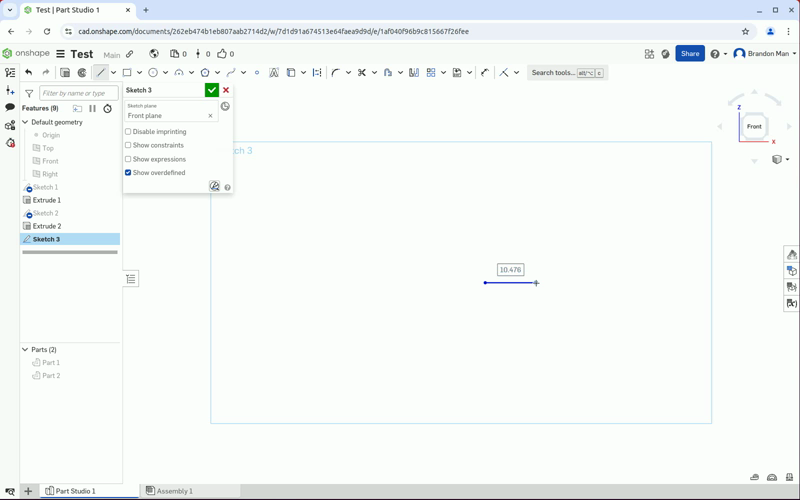
key_down(shift)
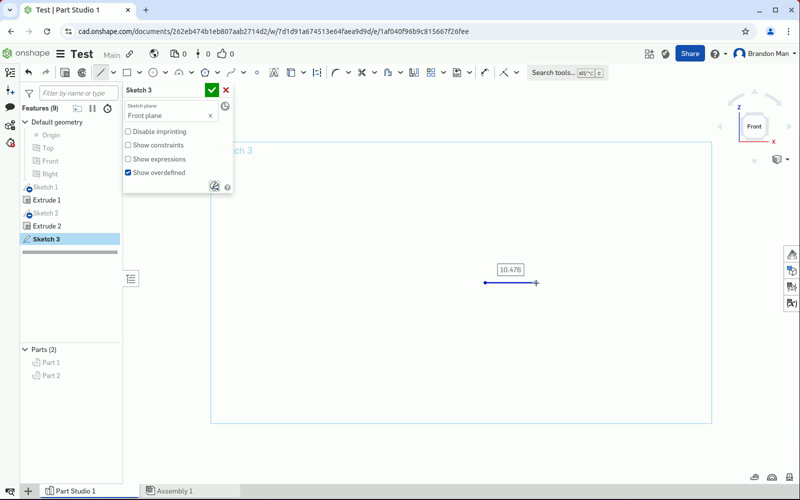
mouse_move(566, 282)
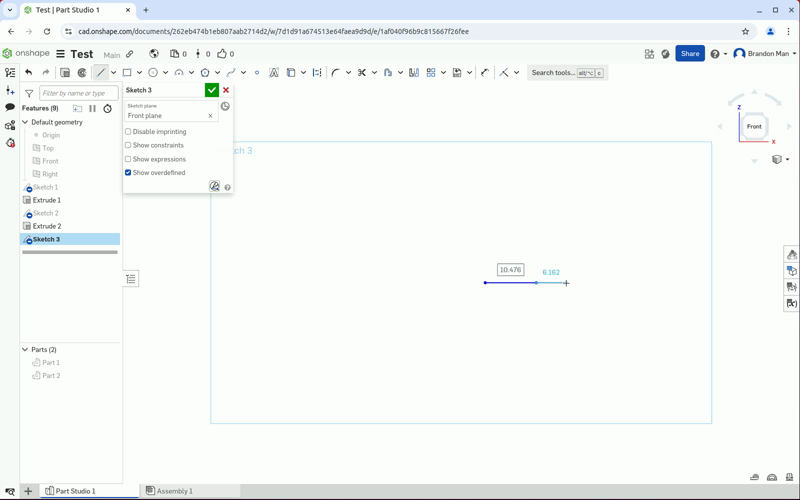
mouse_move(536, 253)
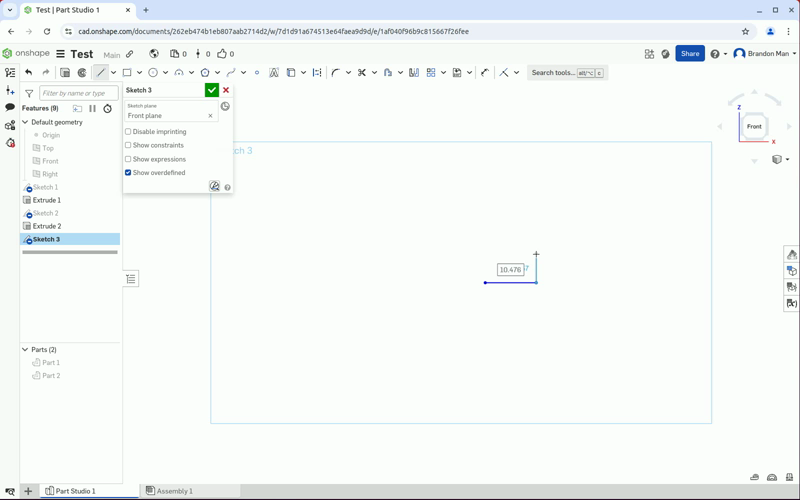
click(536, 253)
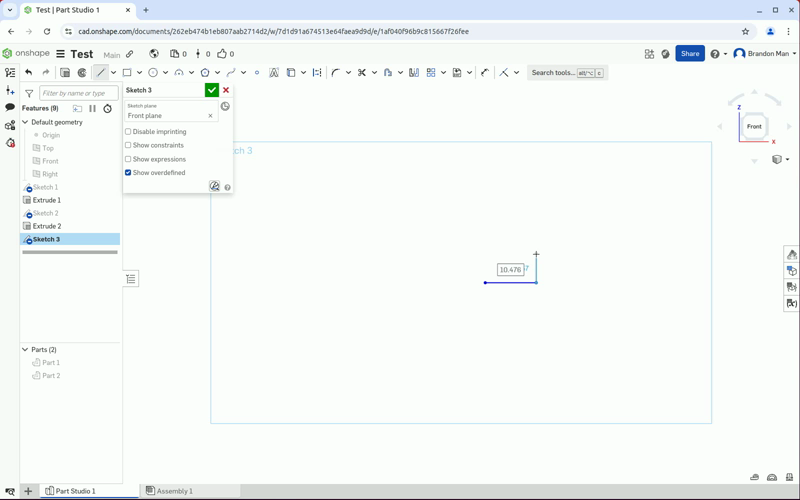
key_up(shift)
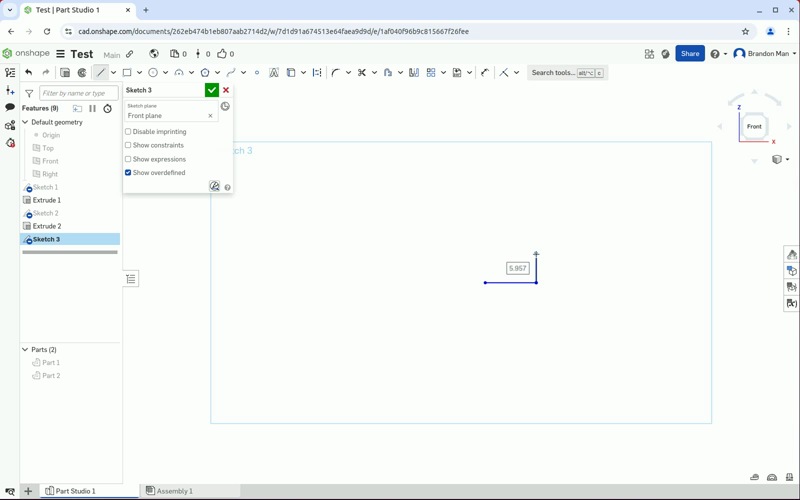
key_down(shift)
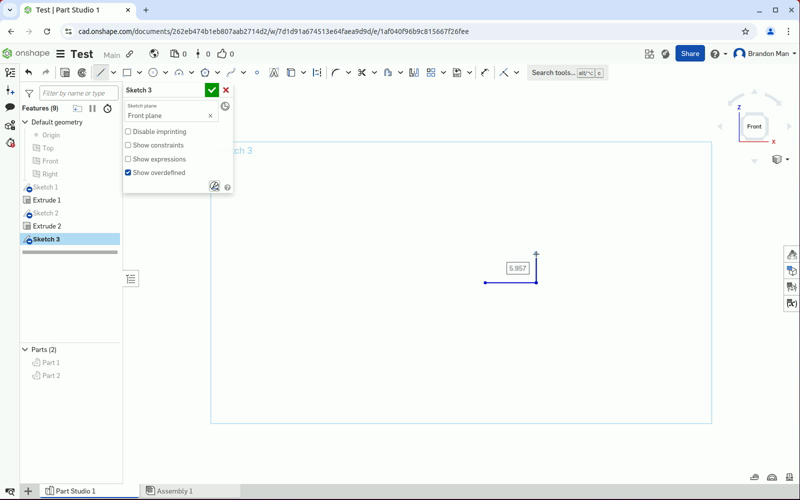
mouse_move(566, 253)
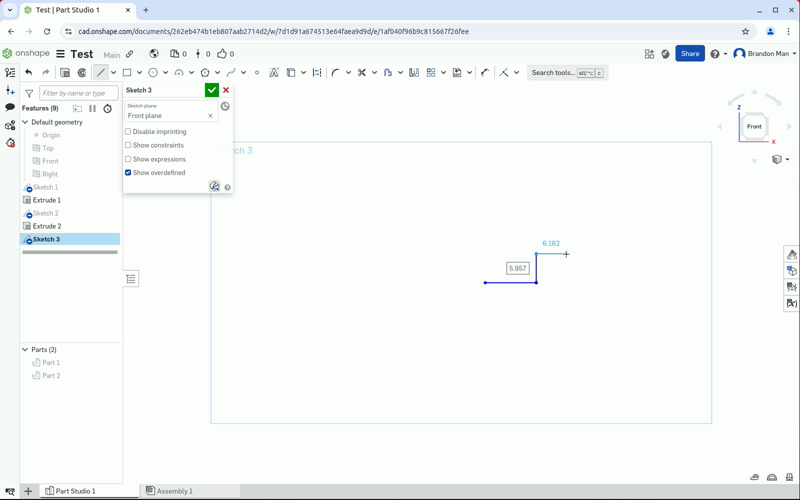
mouse_move(485, 253)
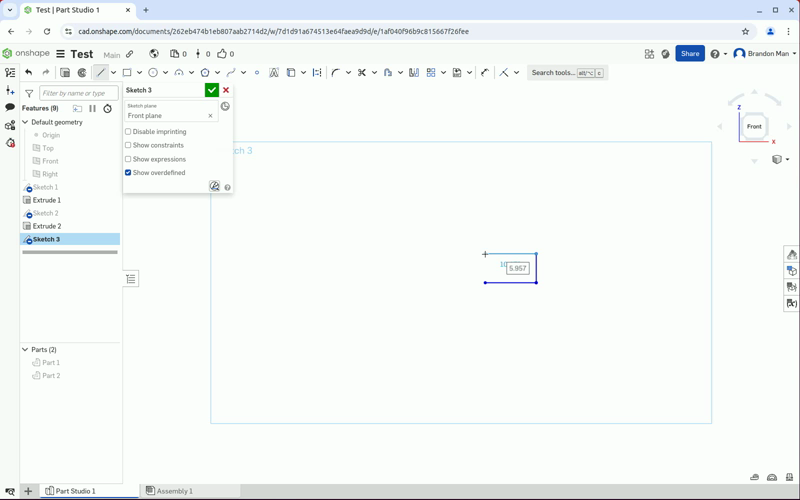
click(485, 253)
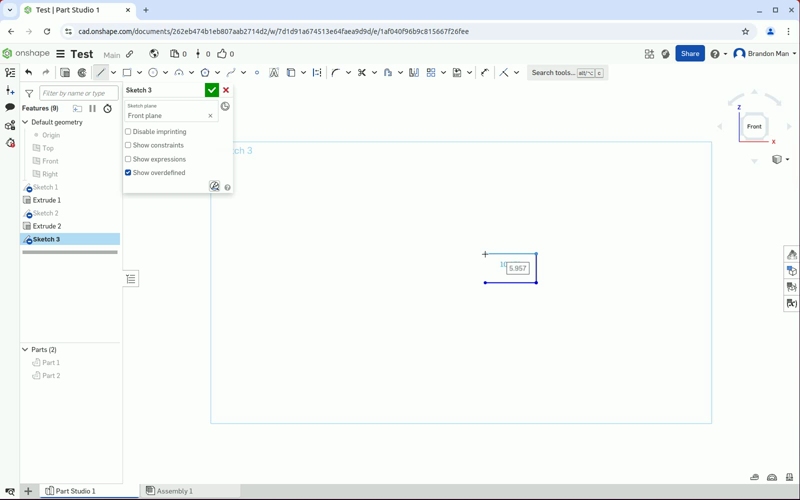
key_up(shift)
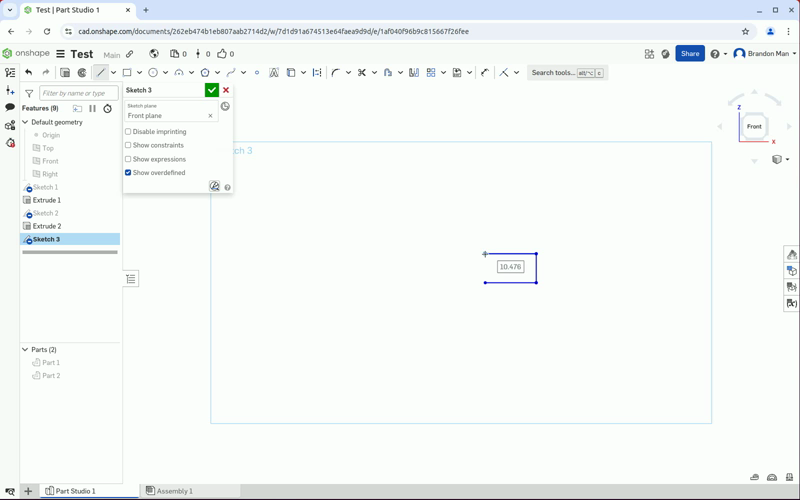
mouse_move(515, 253)
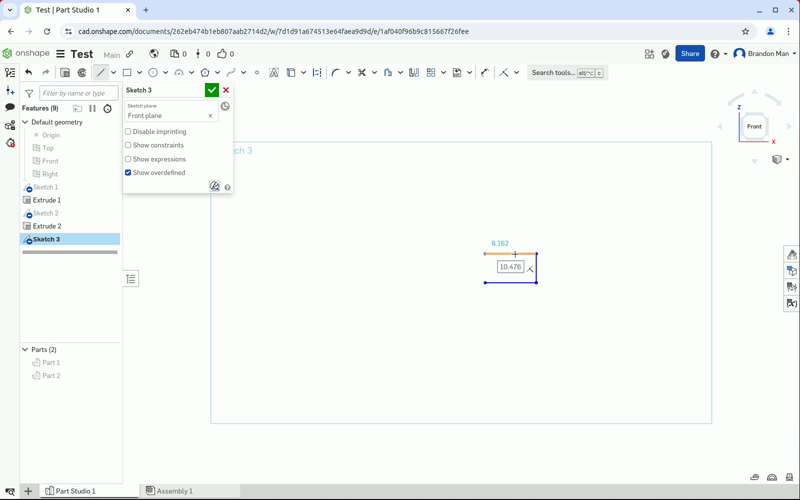
key_down(shift)
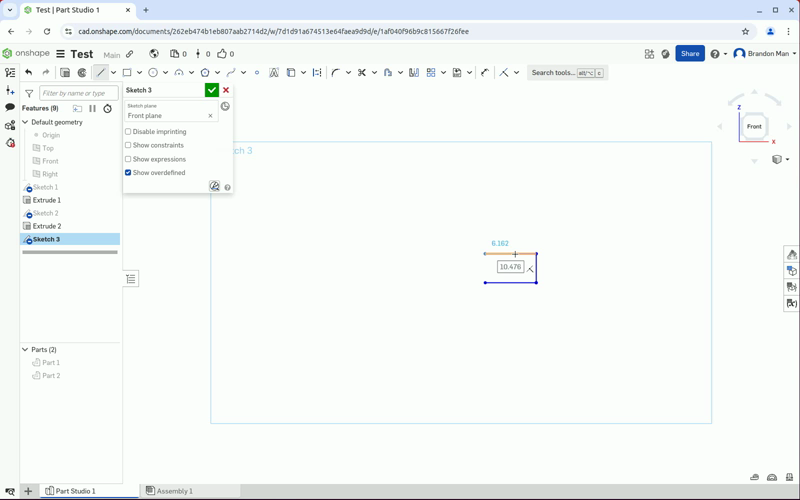
mouse_move(485, 282)
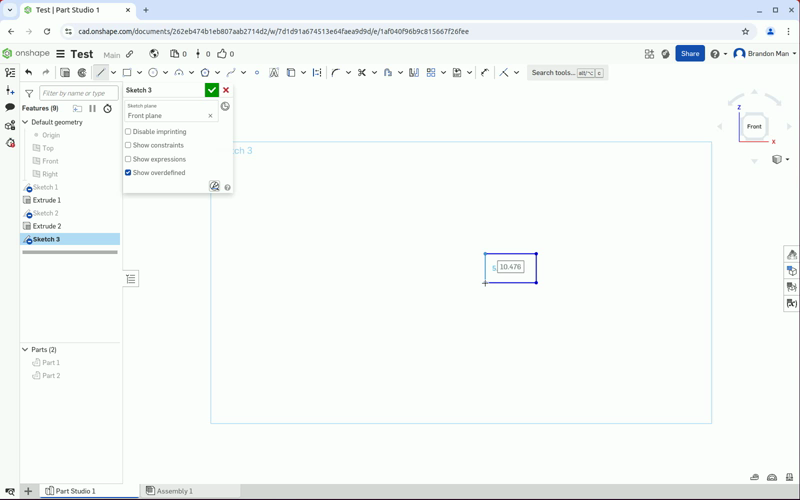
key_up(shift)
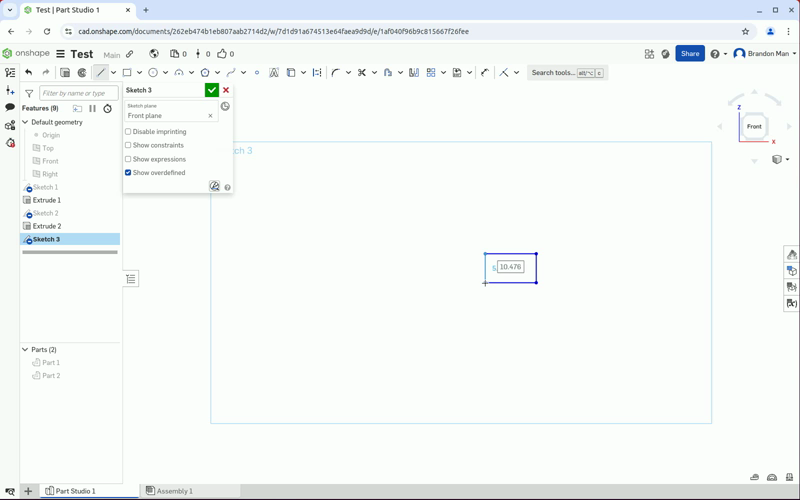
click(485, 282)
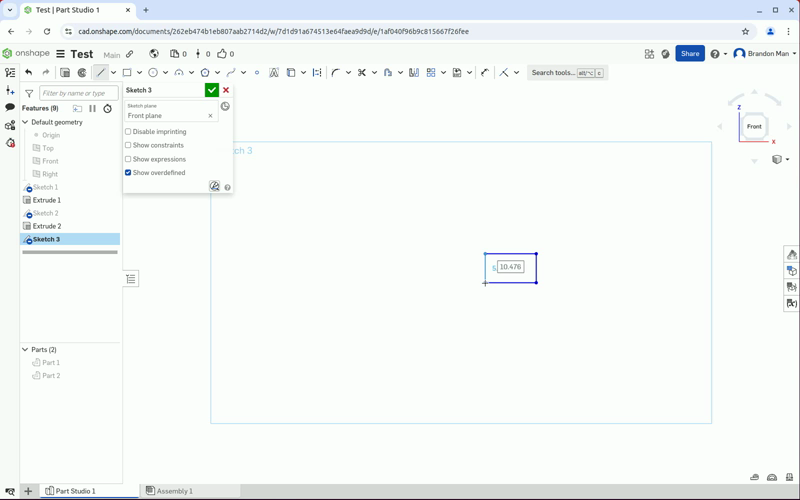
key(esc)
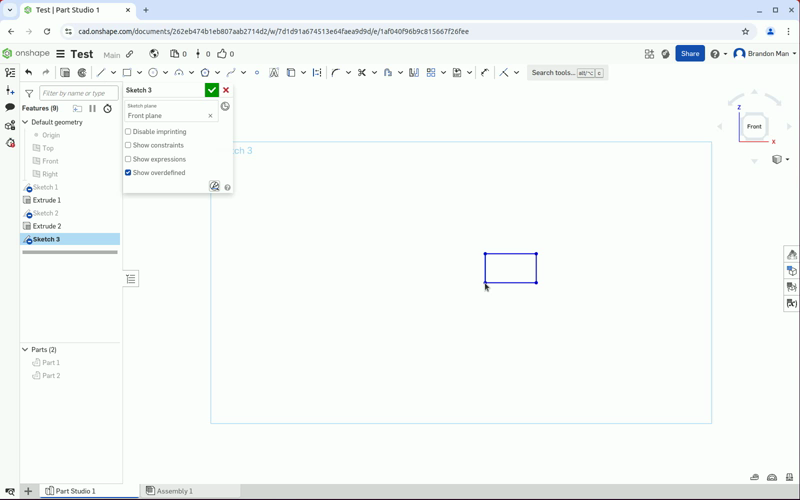
mouse_move(535, 279)
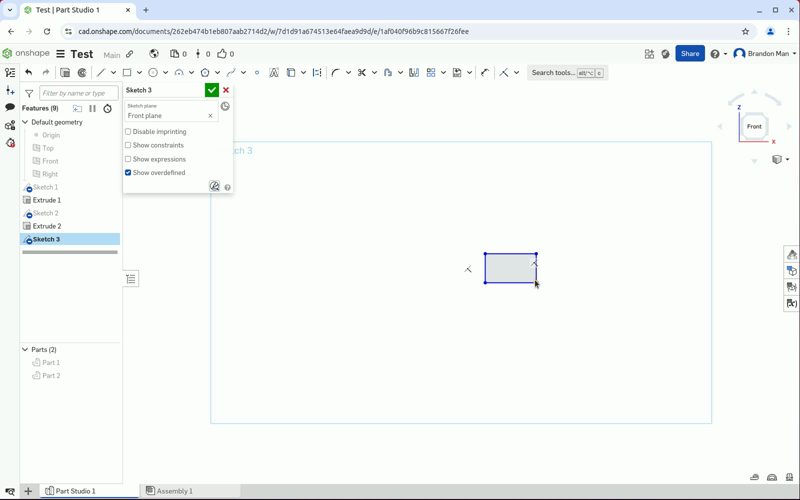
scroll(6)
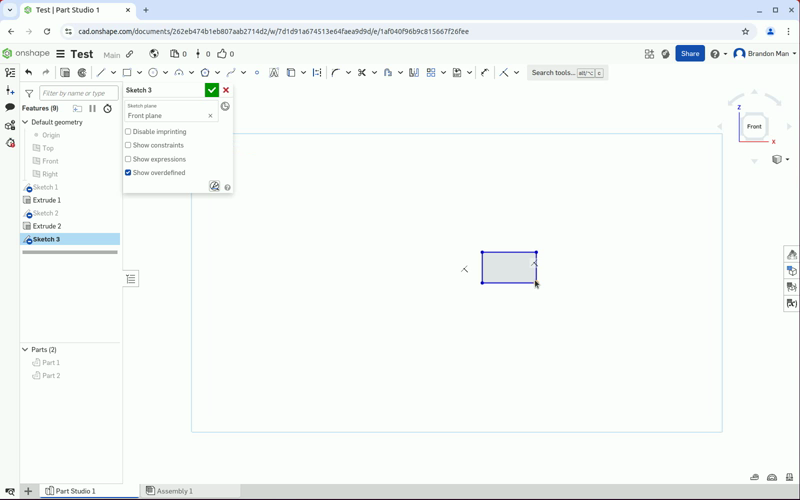
scroll(6)
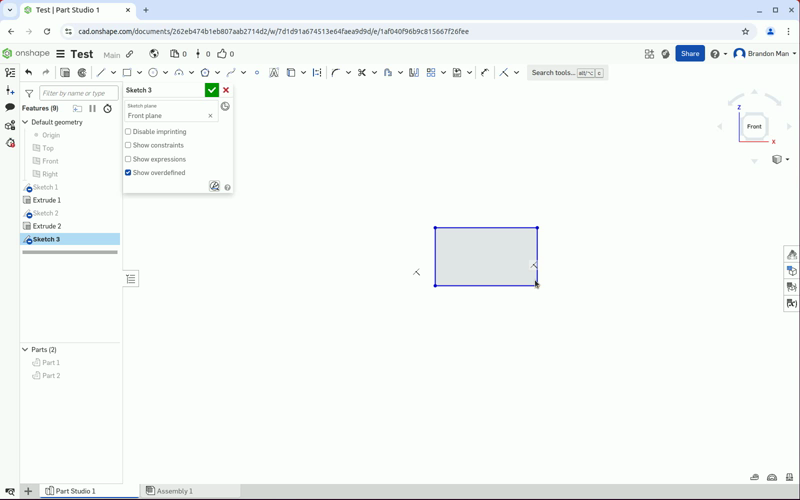
scroll(6)
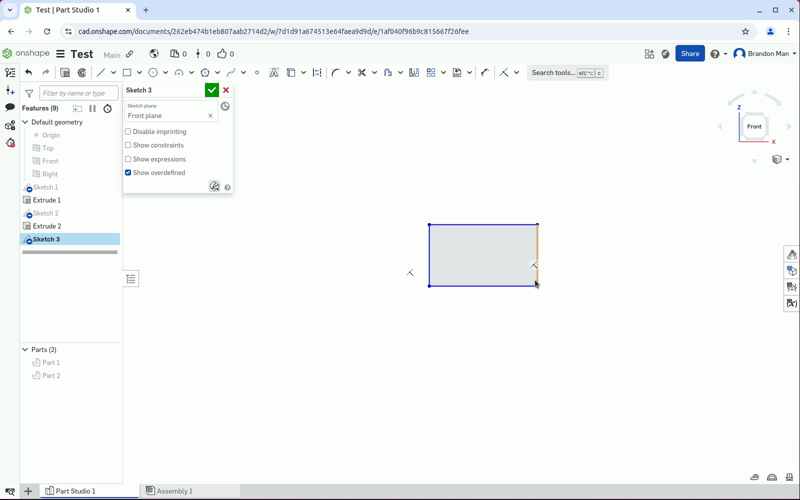
scroll(6)
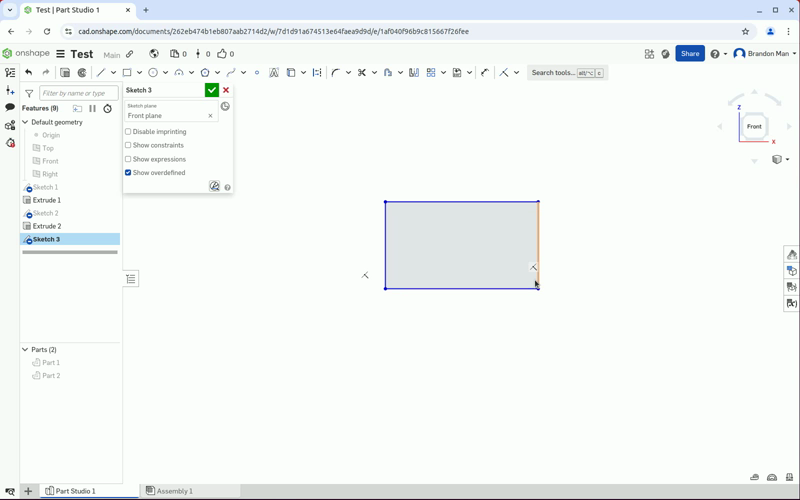
scroll(6)
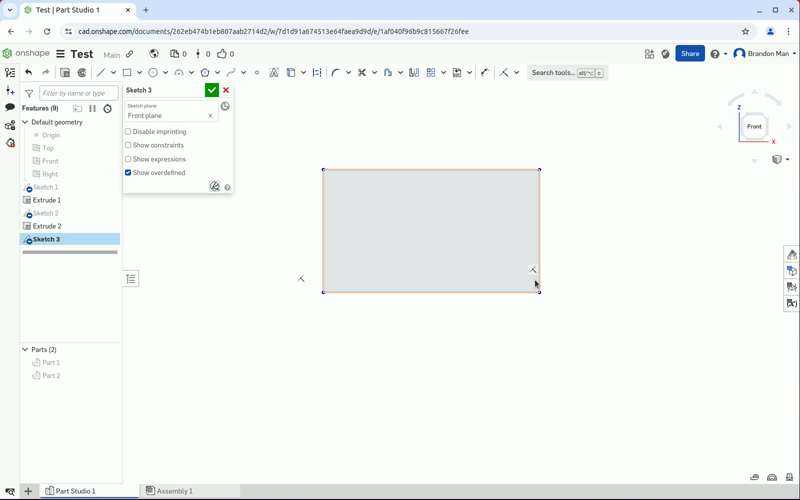
scroll(6)
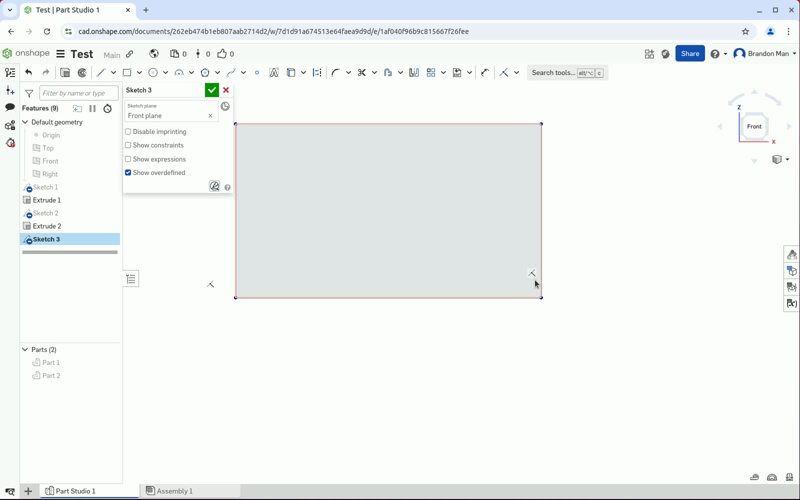
scroll(6)
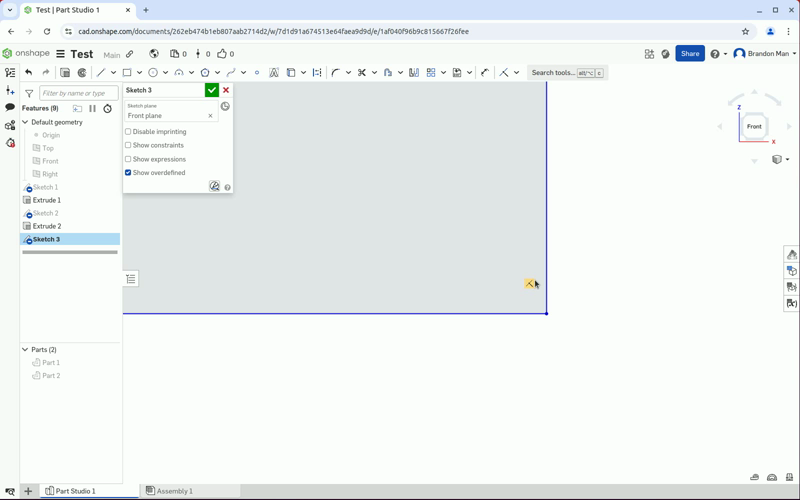
click(535, 279)
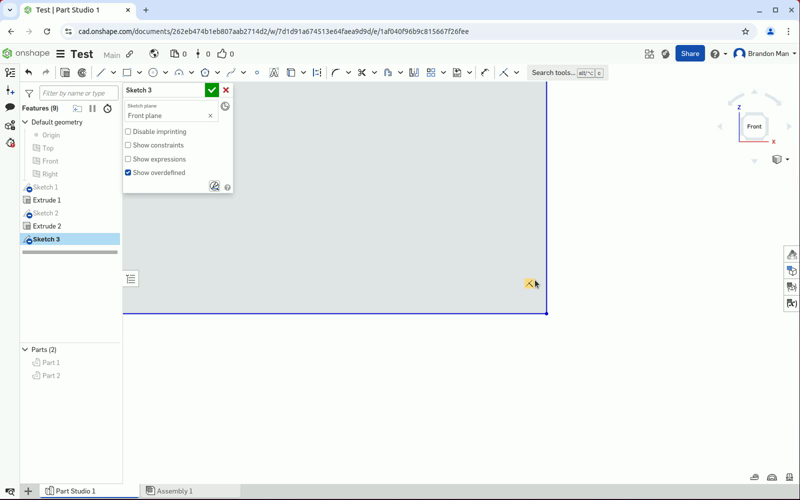
scroll(-6)
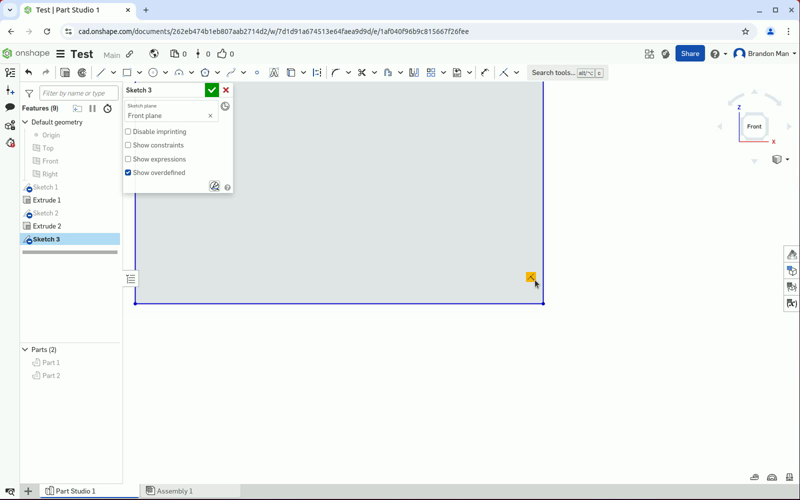
scroll(-6)
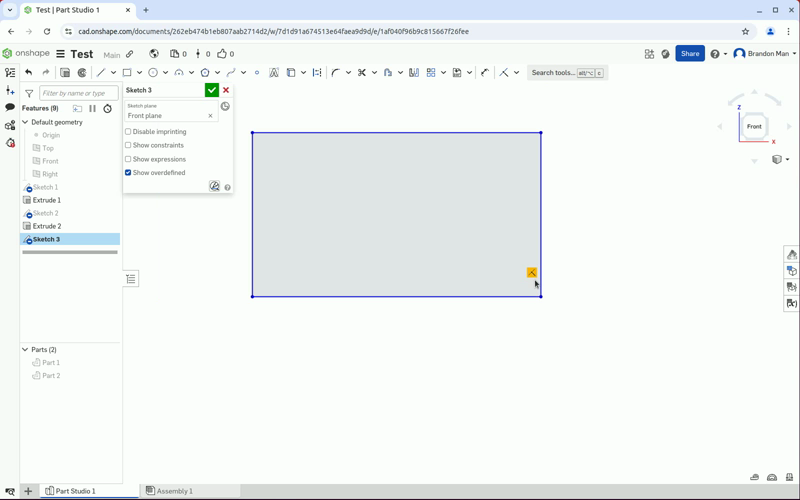
scroll(-6)
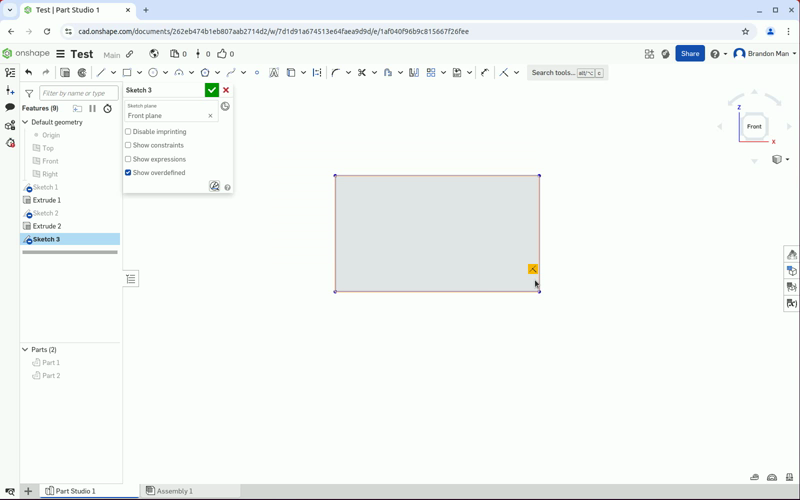
scroll(-6)
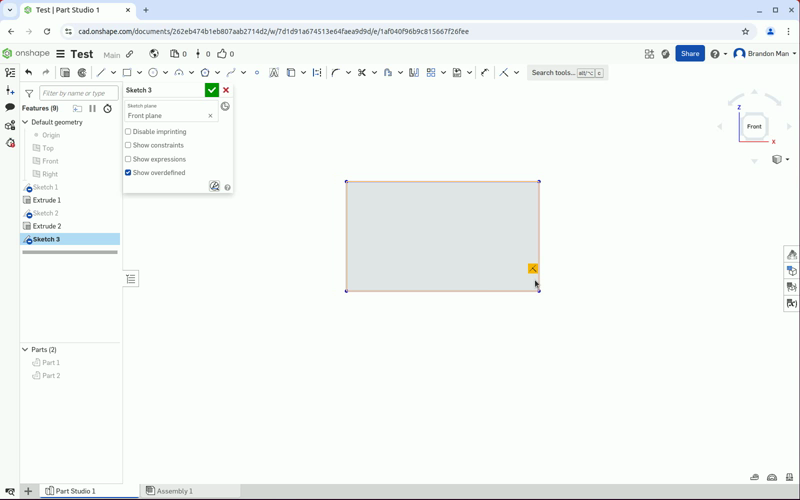
scroll(-6)
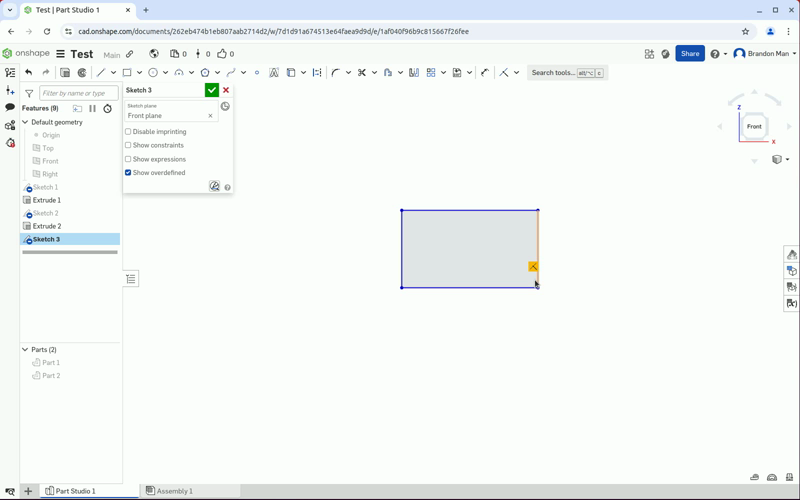
scroll(-6)
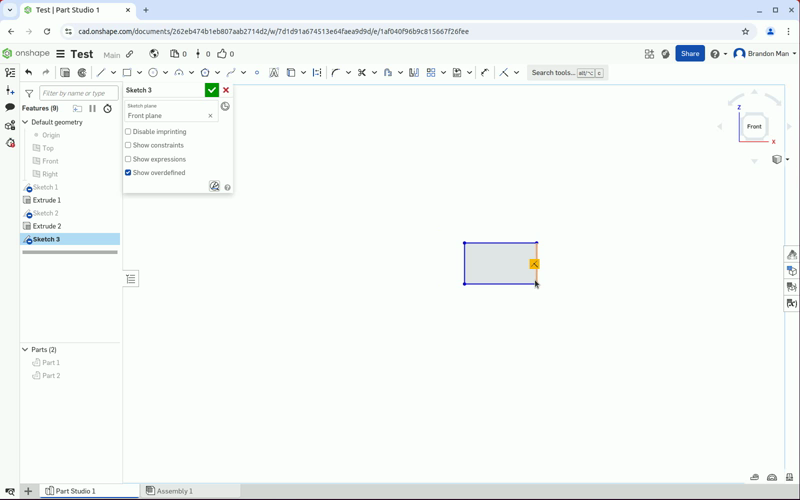
scroll(-6)
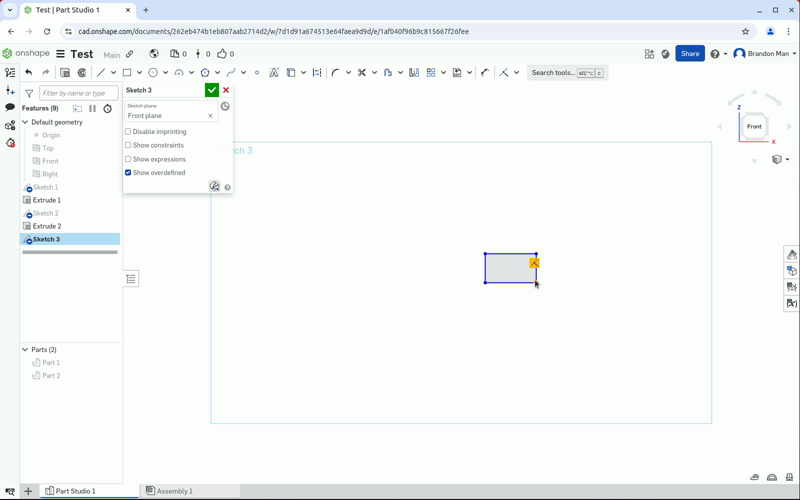
mouse_move(73, 352)
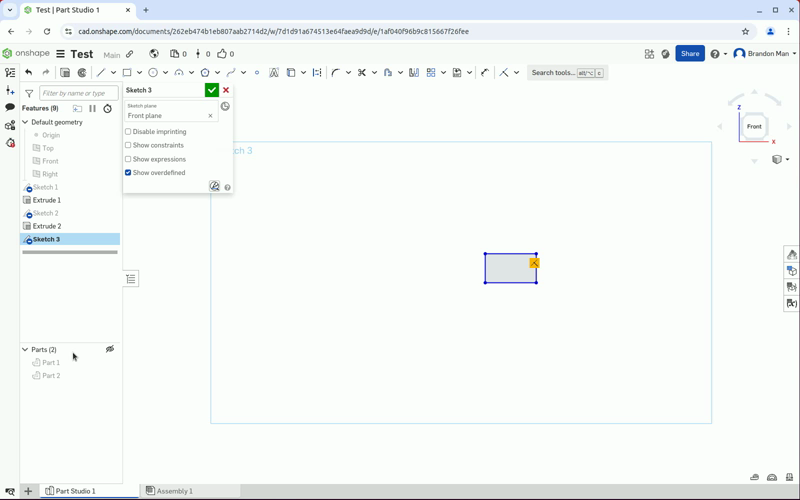
key(shift+y)
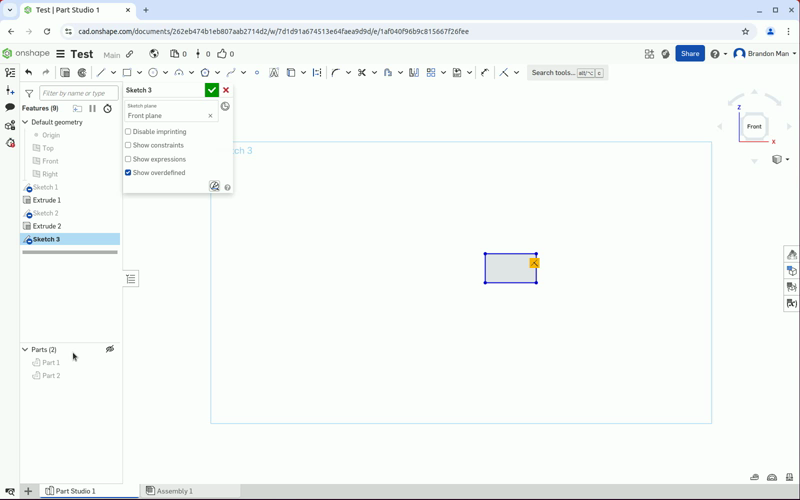
key(shift+e)
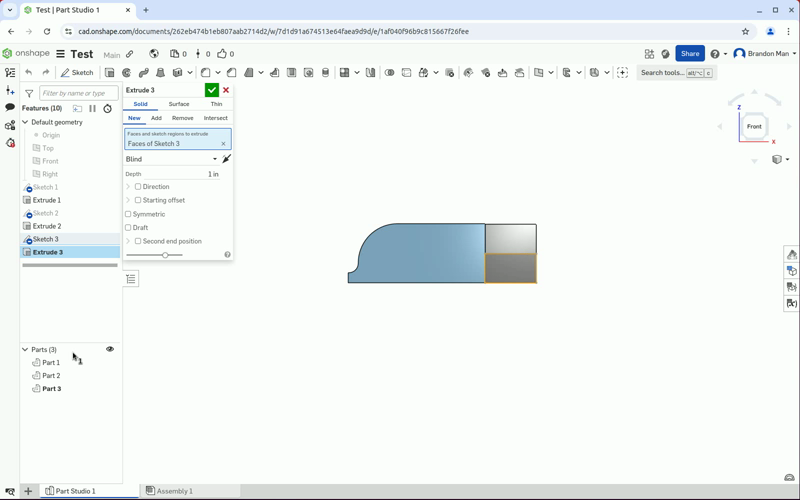
mouse_move(143, 106)
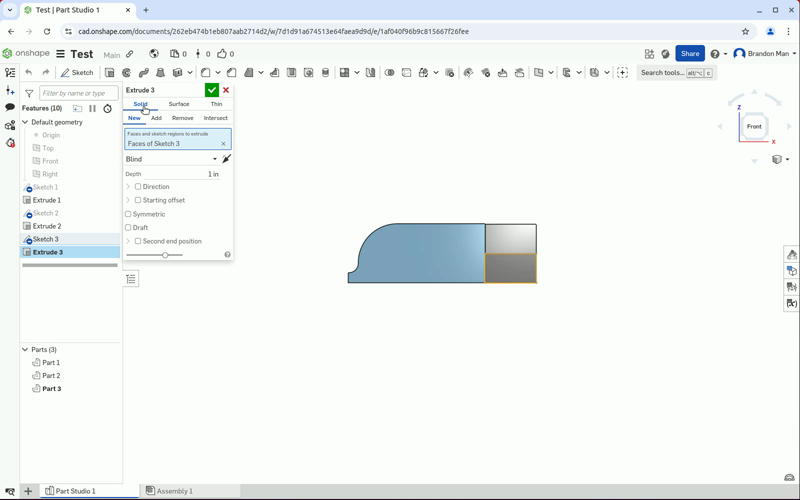
click(143, 106)
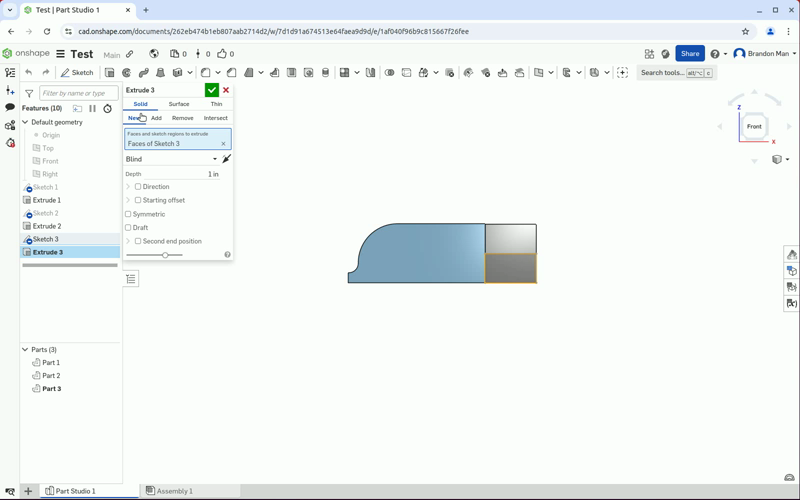
mouse_move(137, 120)
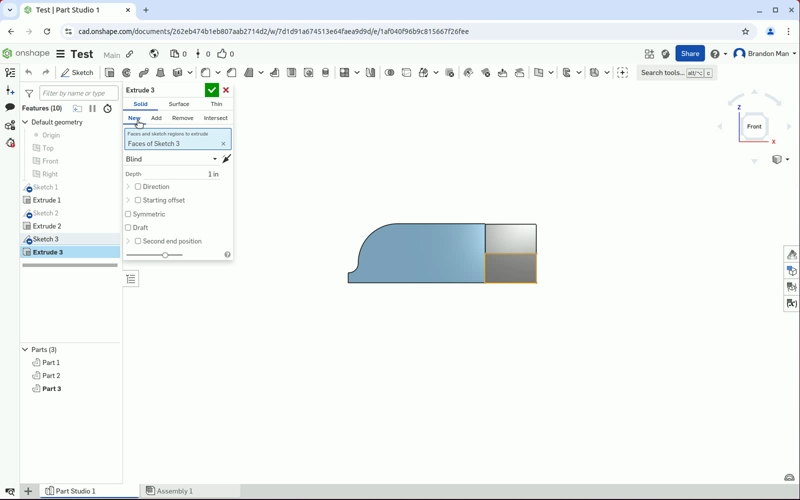
click(137, 120)
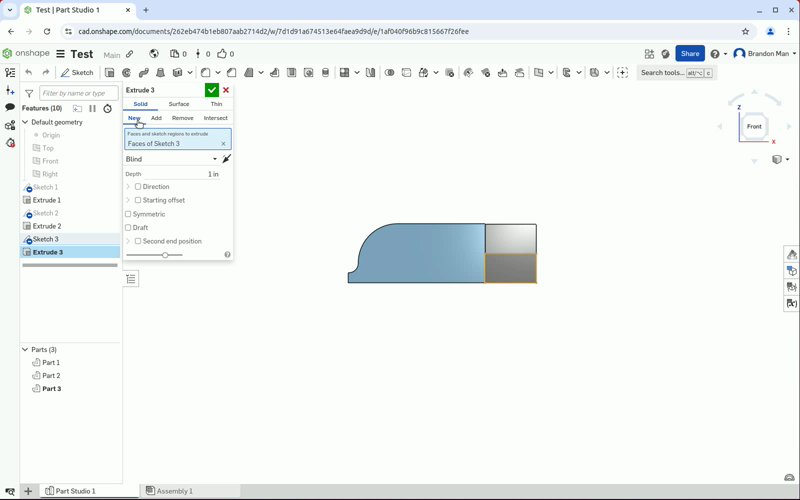
key(tab, 4)
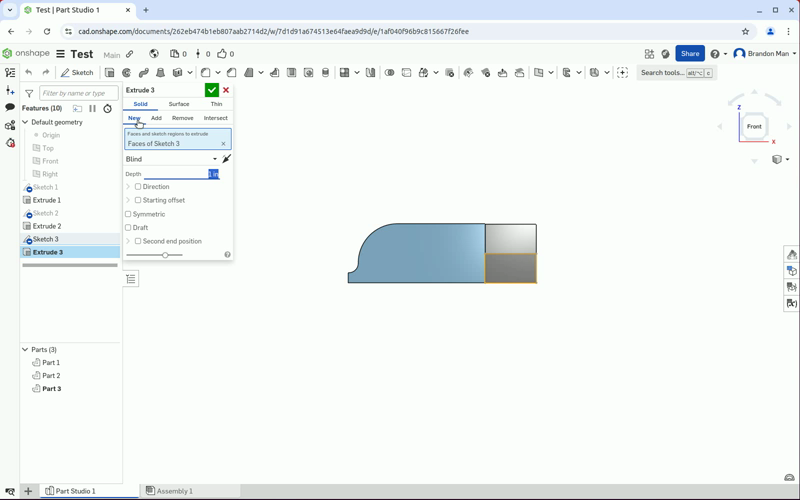
text(7.943)
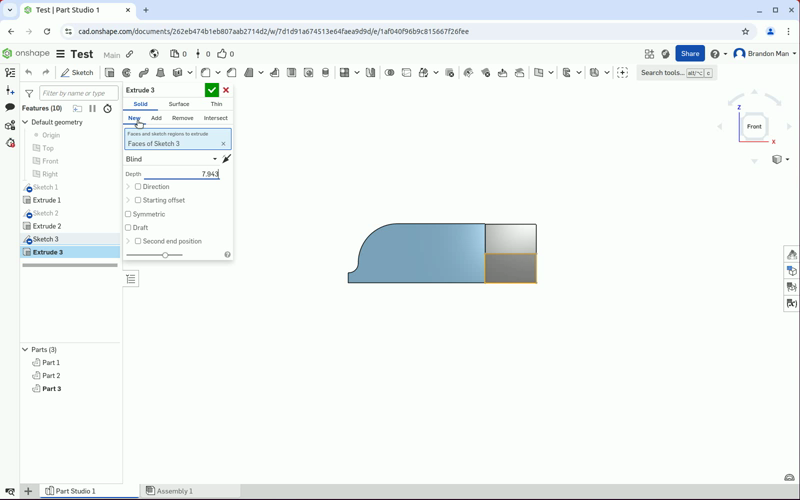
key(enter)
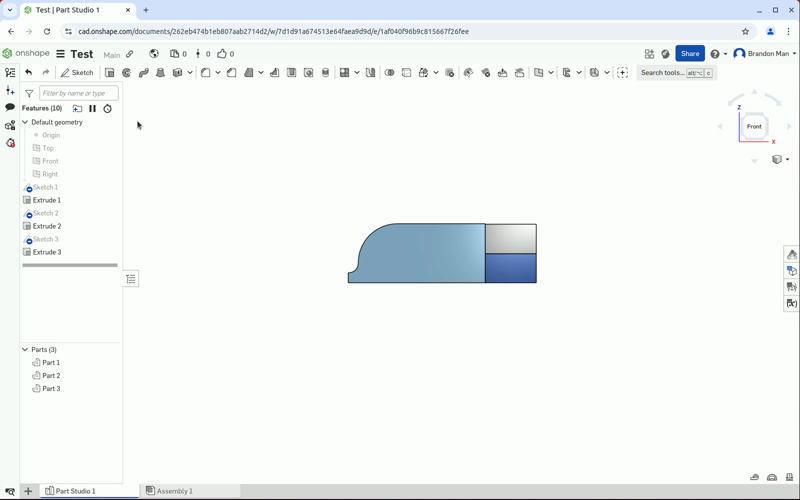
key(shift+h)
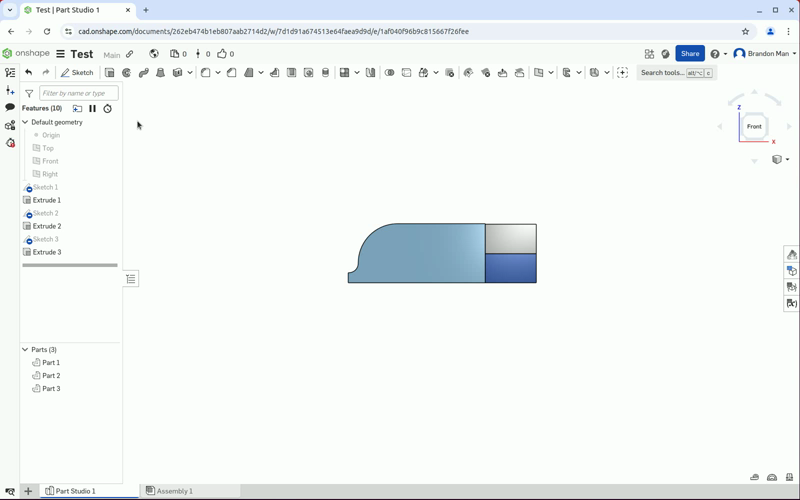
key(shift+h)
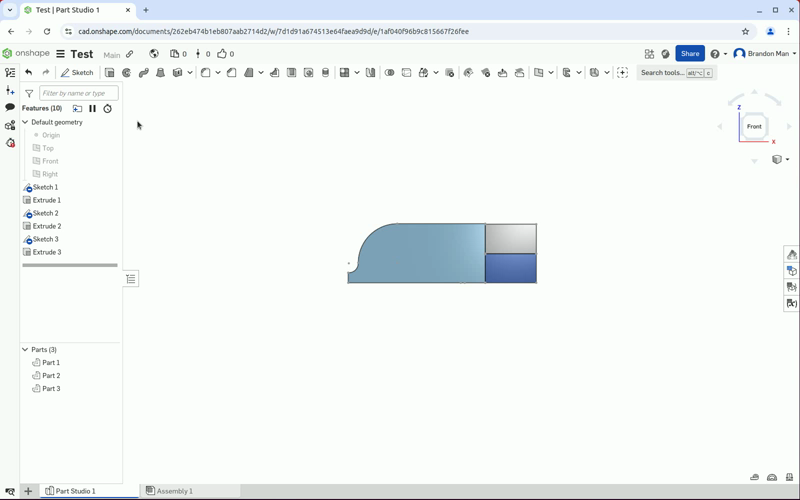
key(shift+7)
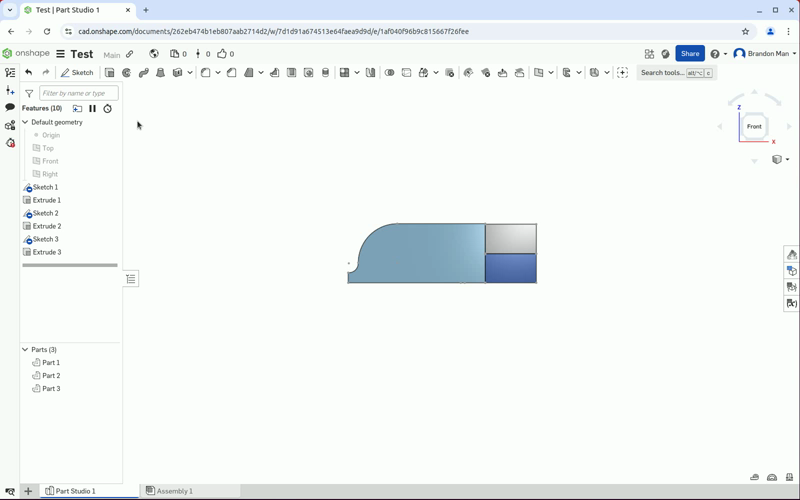
key(left, 2)
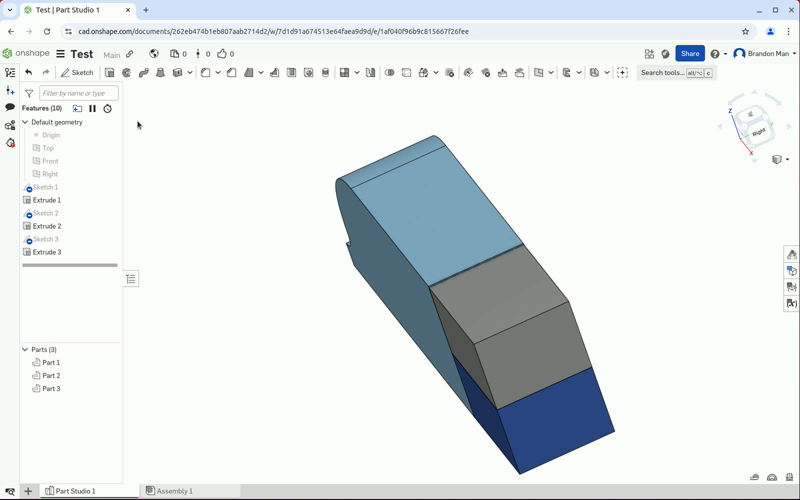
key(down, 2)
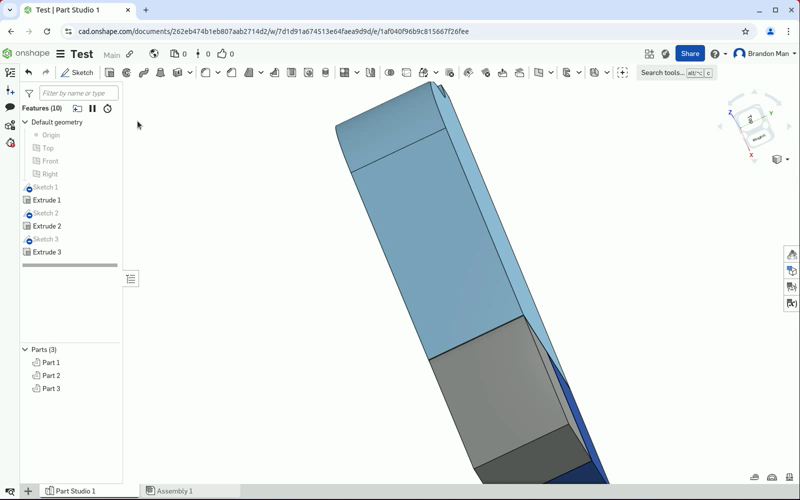
key(up, 2)
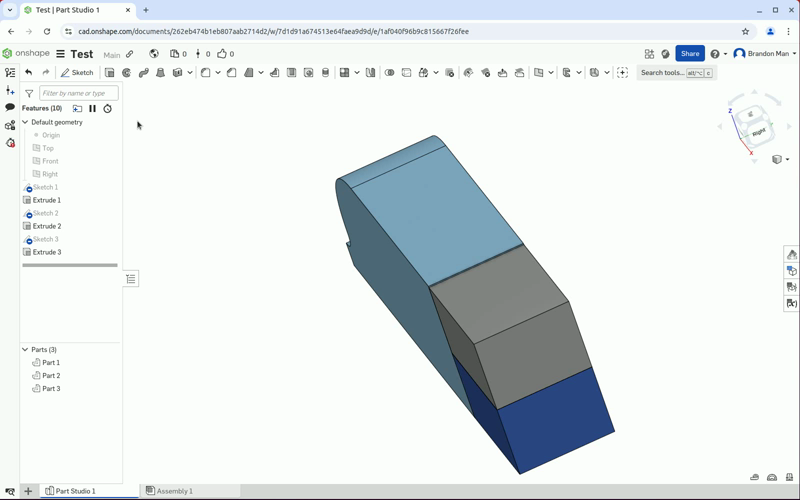
key(right, 2)
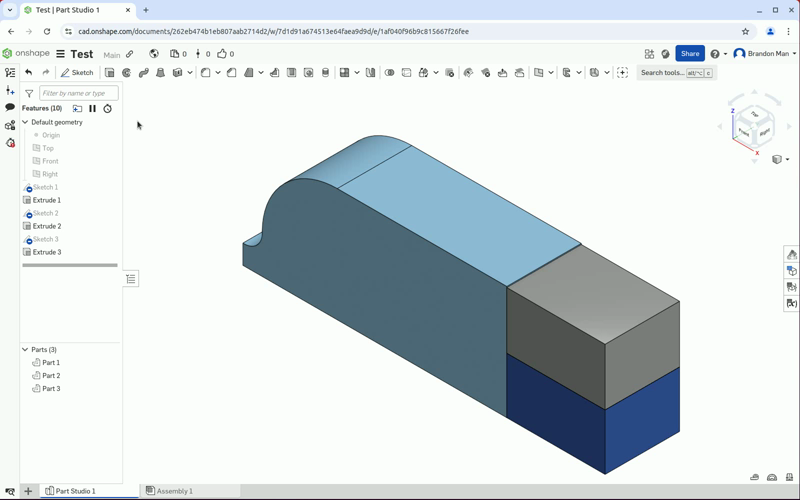
mouse_move(73, 189)
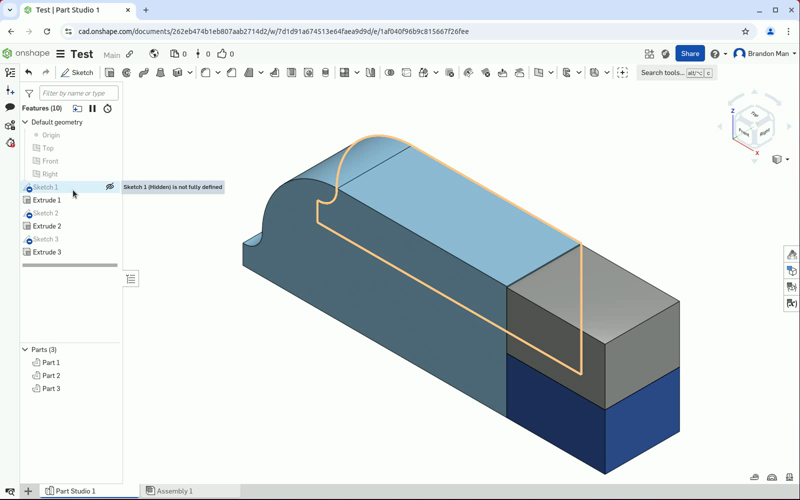
click(73, 189)